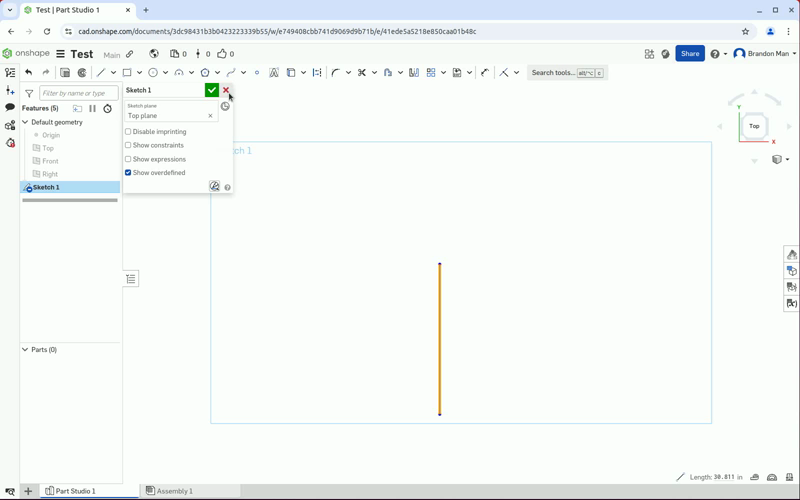
key(shift+h)
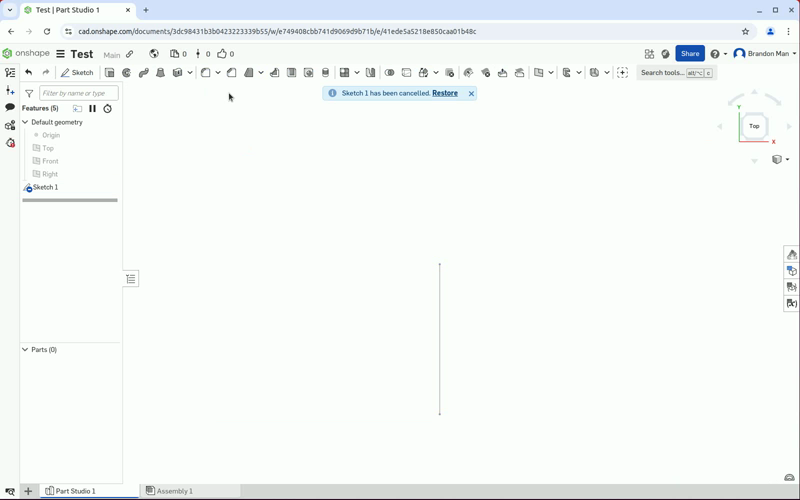
key(shift+s)
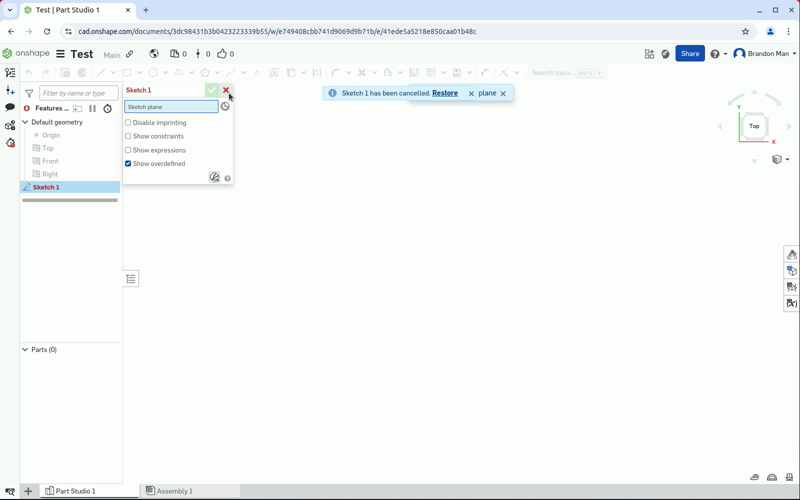
mouse_move(73, 150)
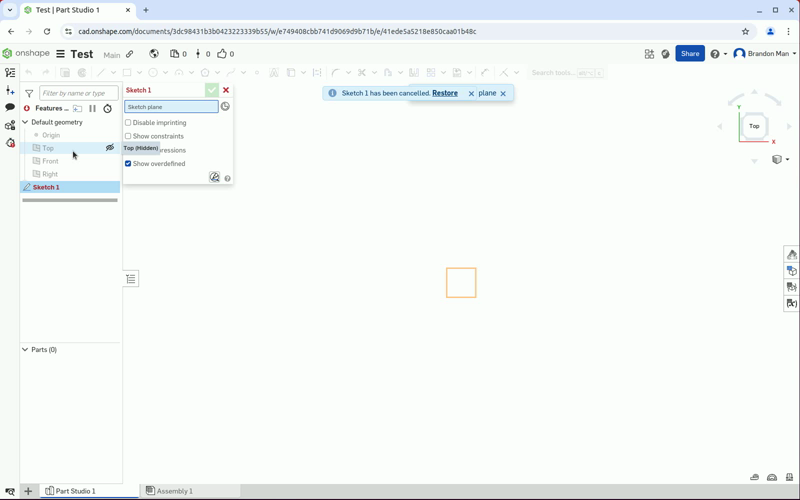
click(73, 150)
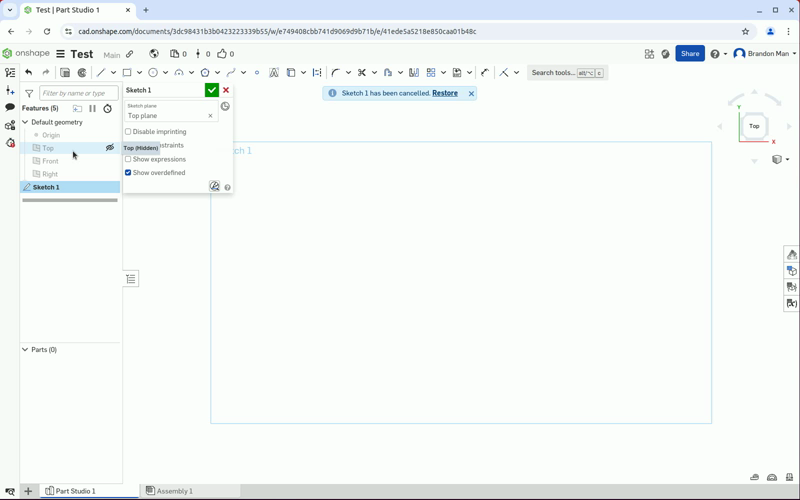
mouse_move(73, 352)
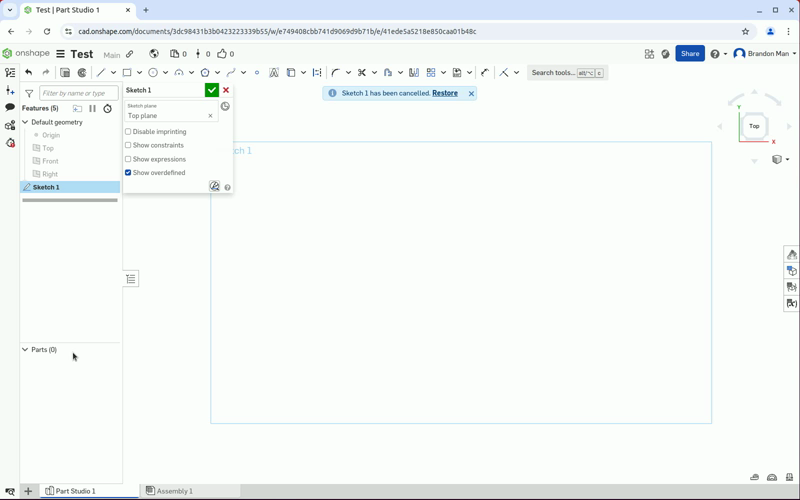
key(y)
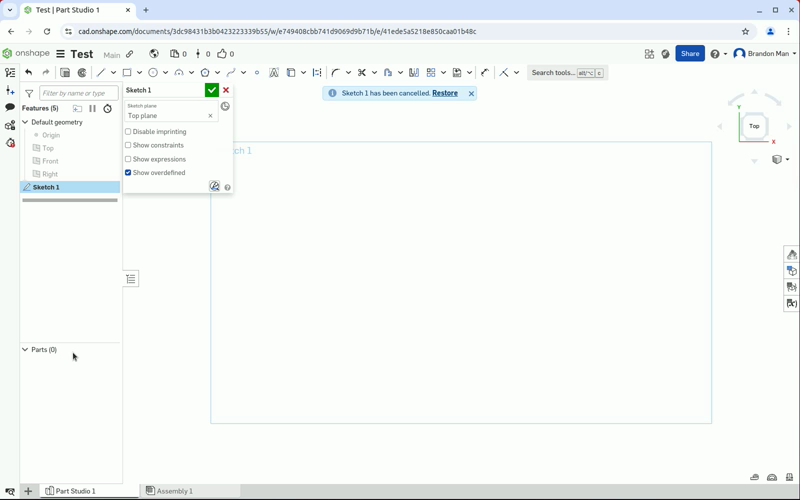
key(l)
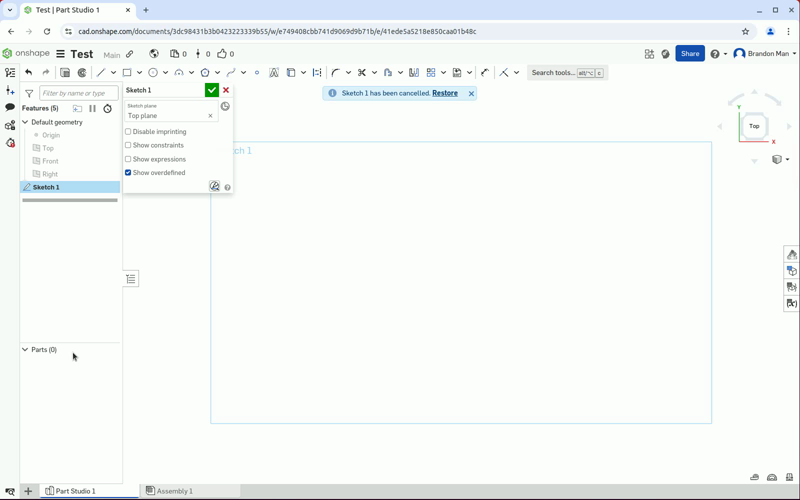
key_down(shift)
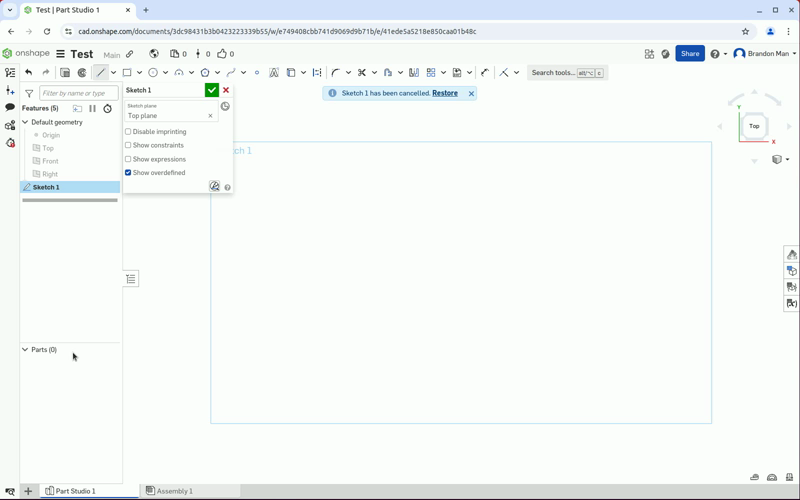
mouse_move(348, 339)
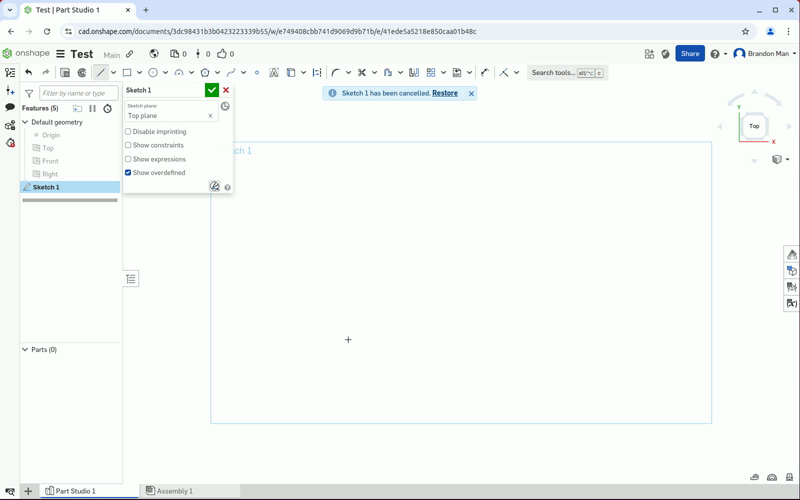
click(348, 339)
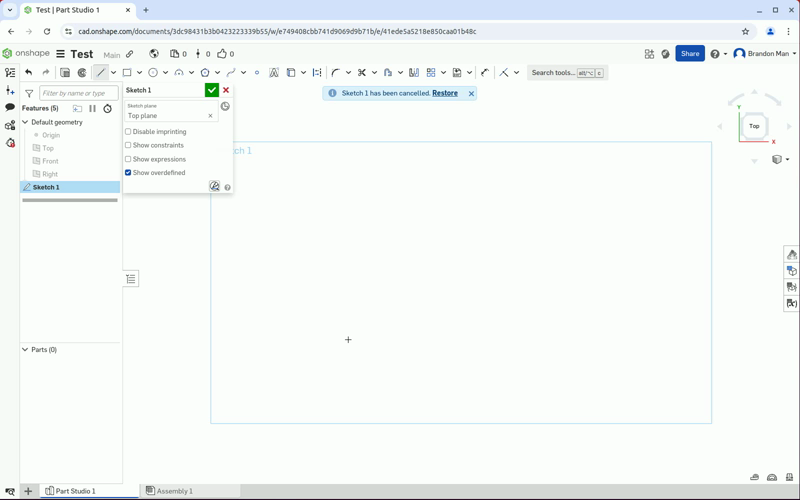
key_up(shift)
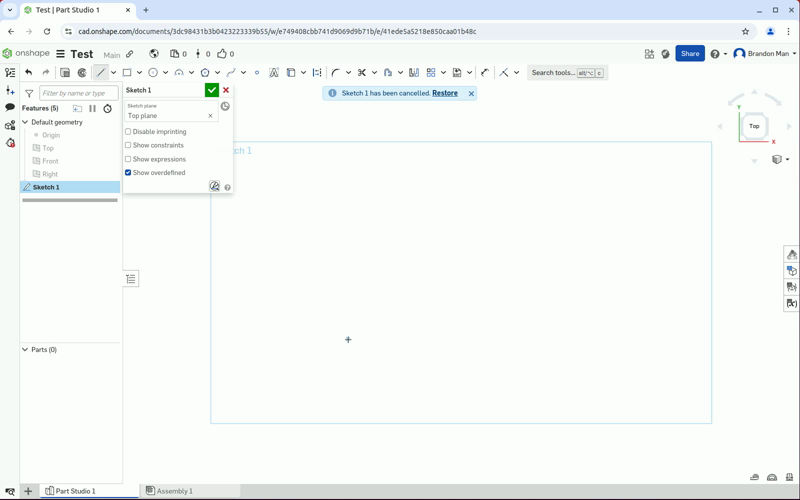
key_down(shift)
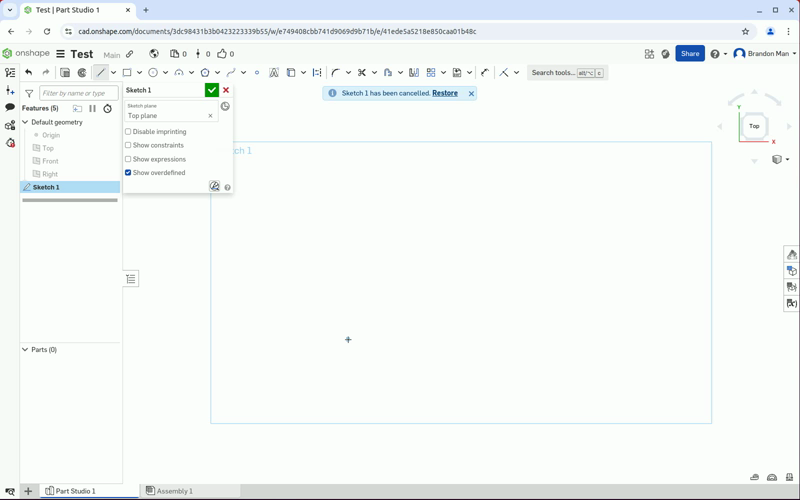
mouse_move(572, 339)
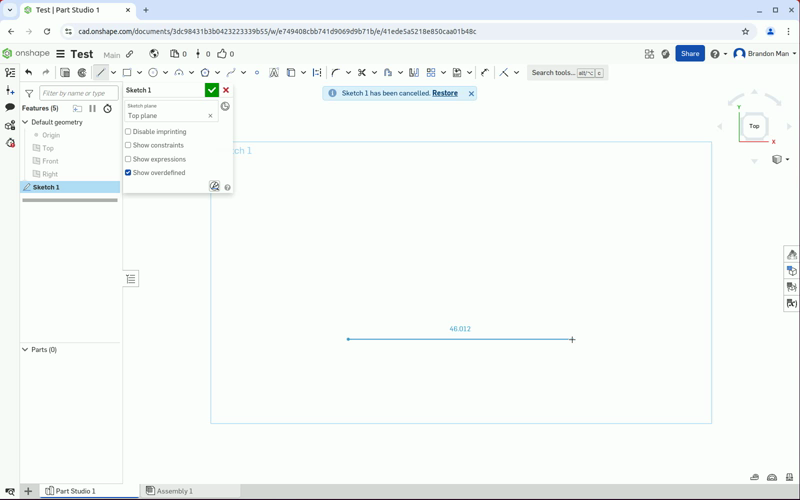
click(572, 339)
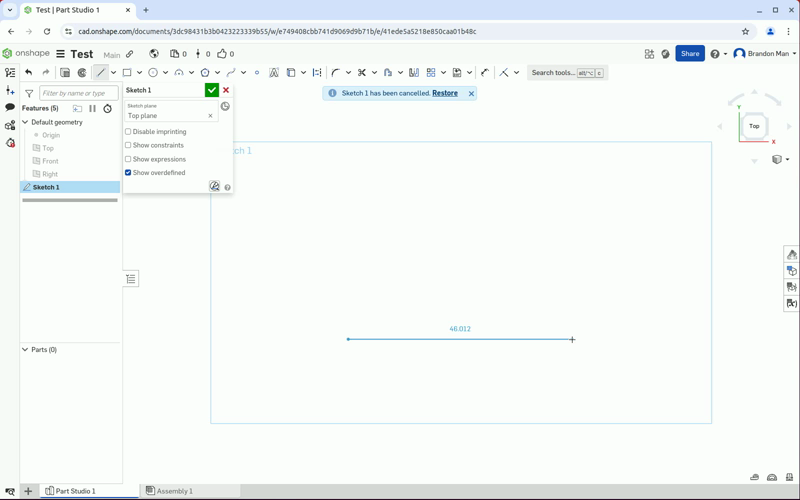
key_up(shift)
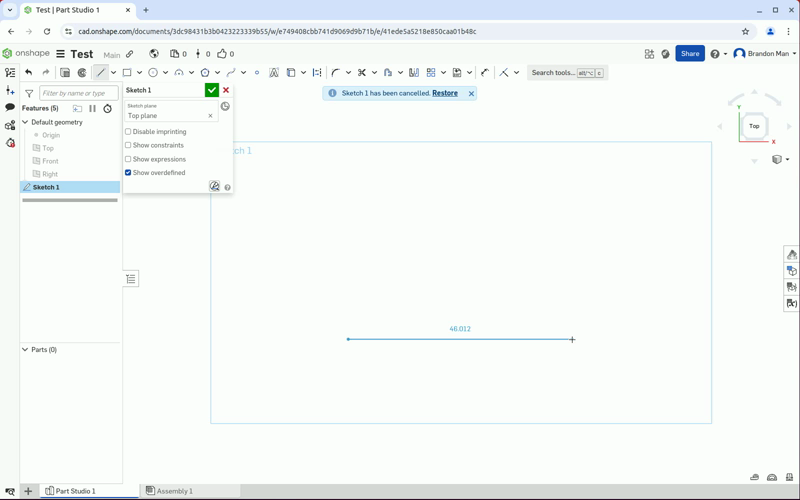
key_down(shift)
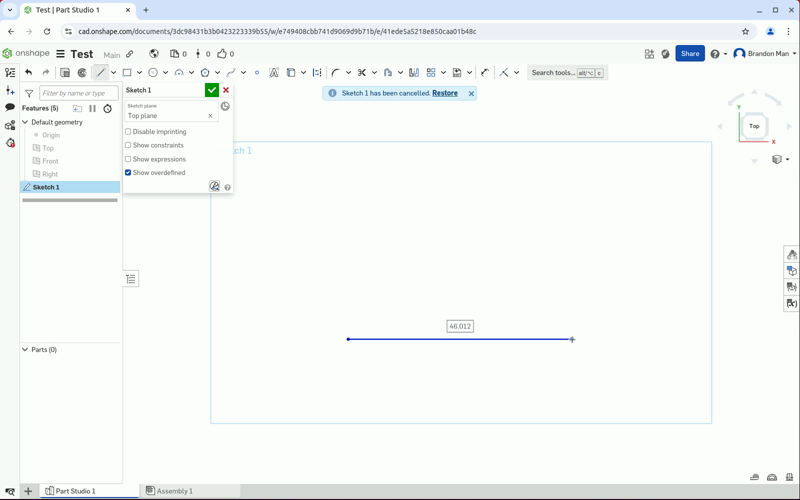
mouse_move(572, 226)
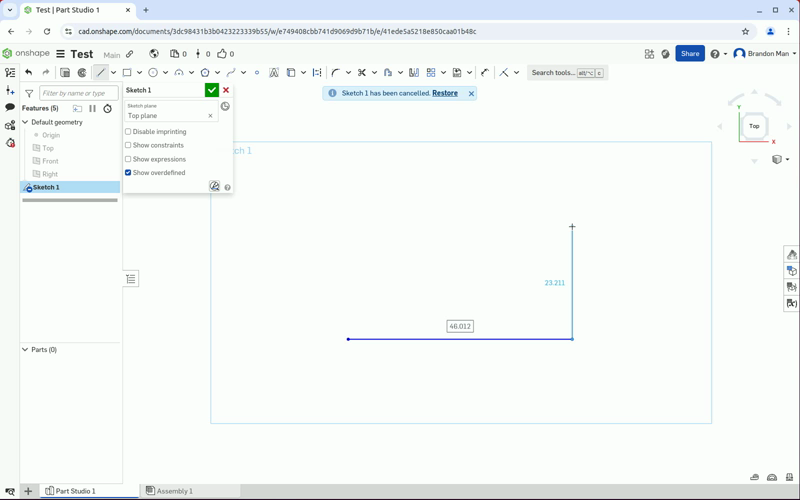
click(572, 226)
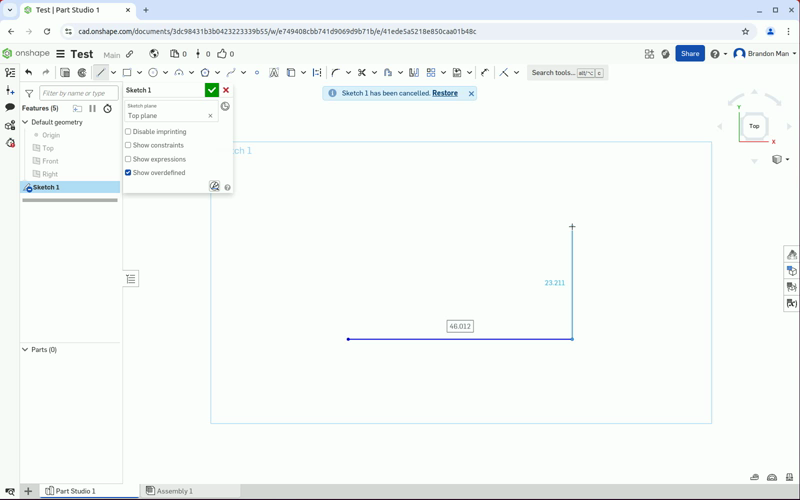
key_up(shift)
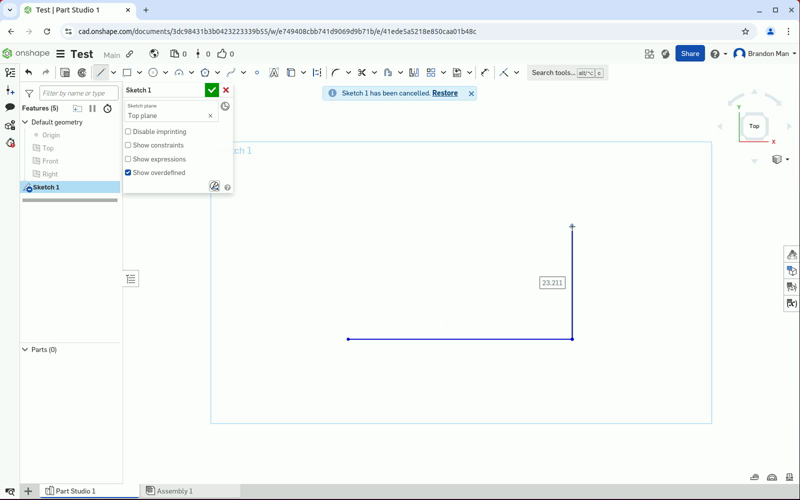
key_down(shift)
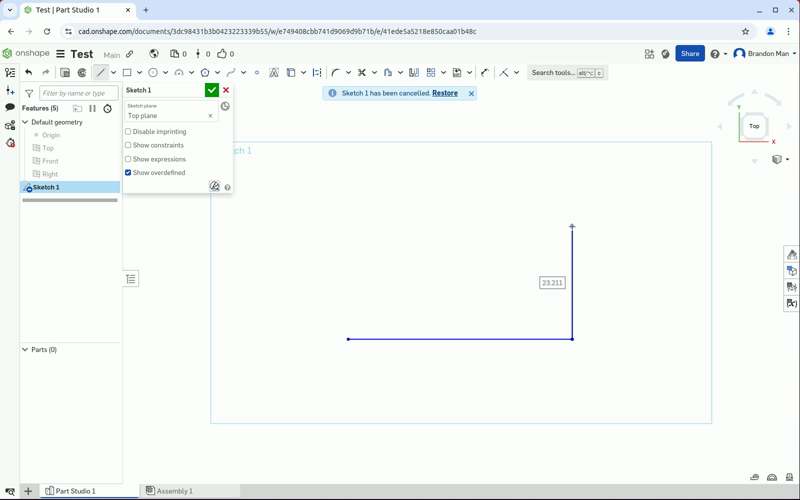
mouse_move(348, 226)
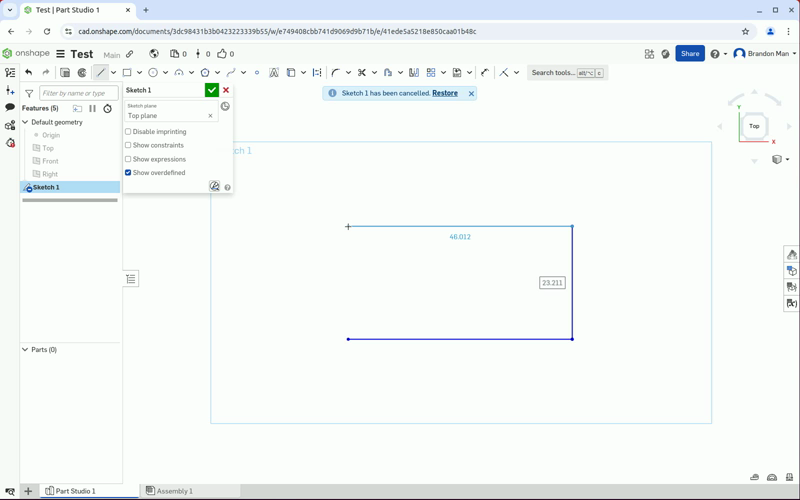
click(348, 226)
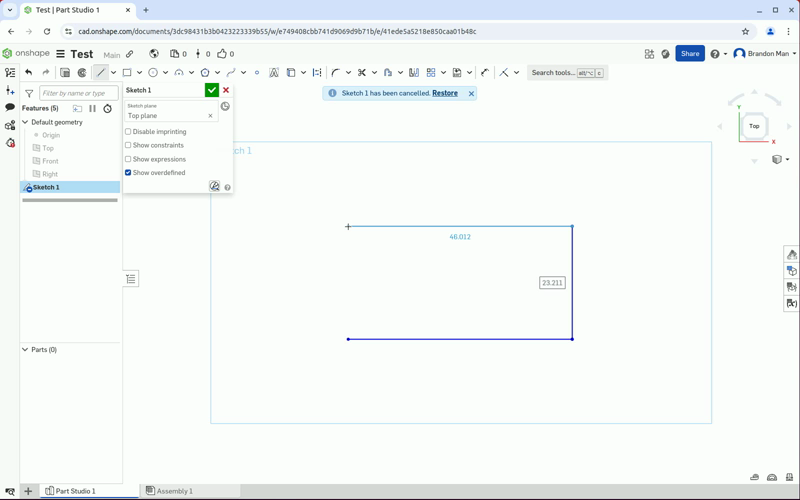
key_up(shift)
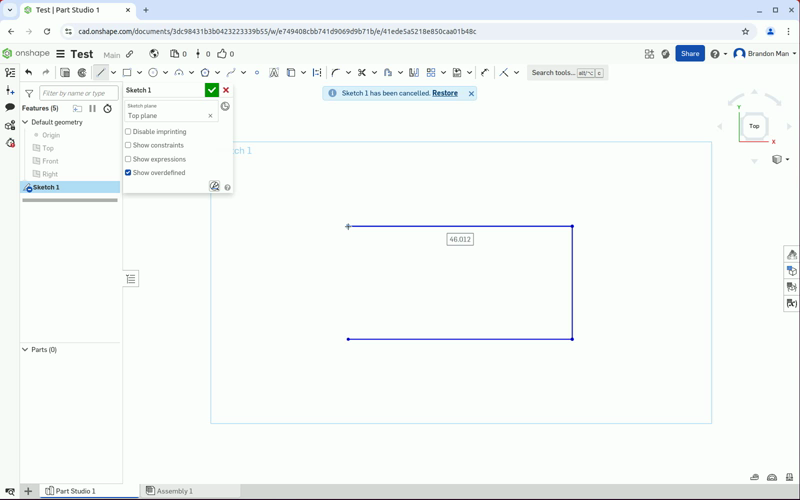
key_down(shift)
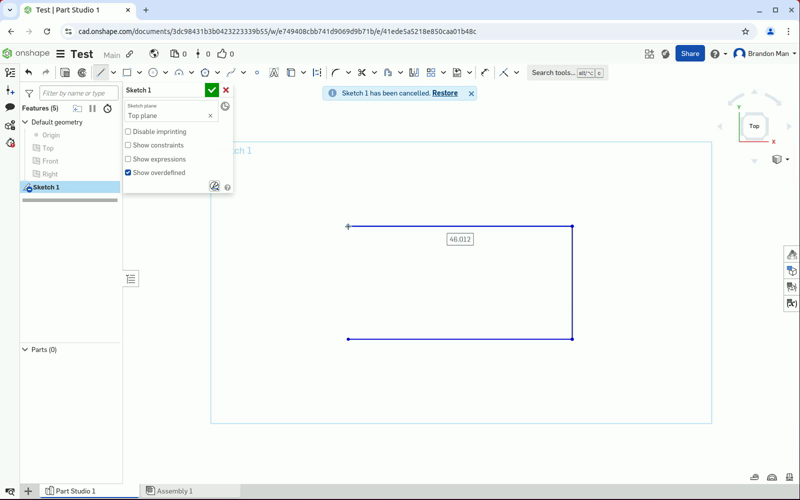
mouse_move(348, 339)
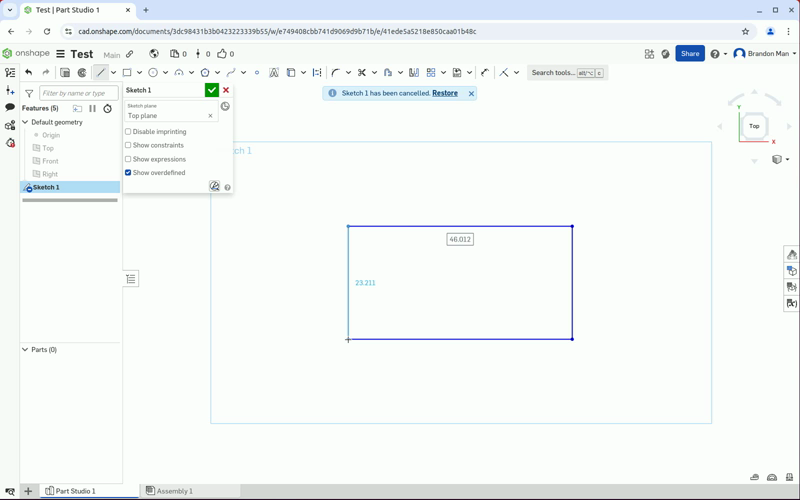
key_up(shift)
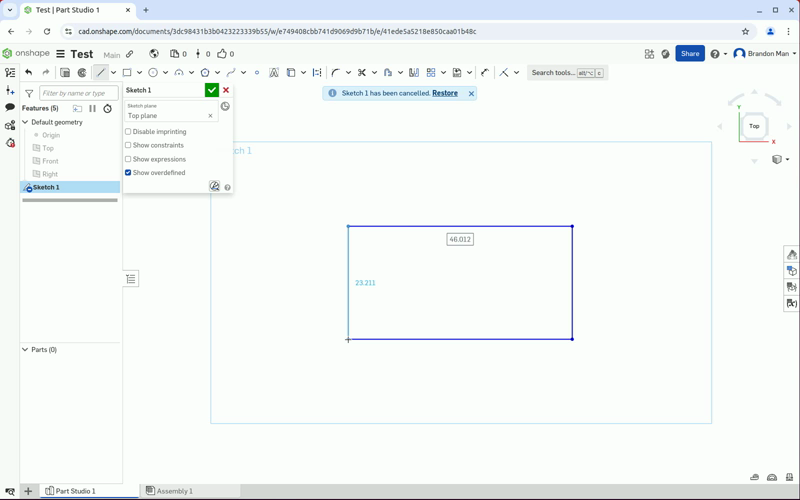
click(348, 339)
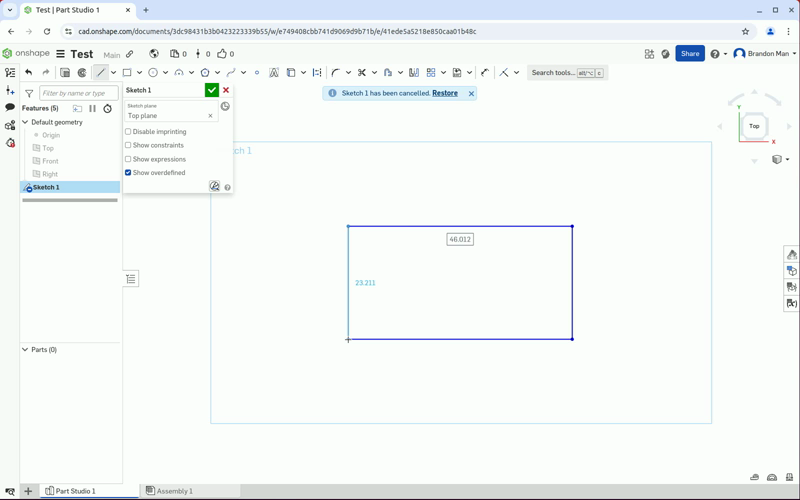
key(esc)
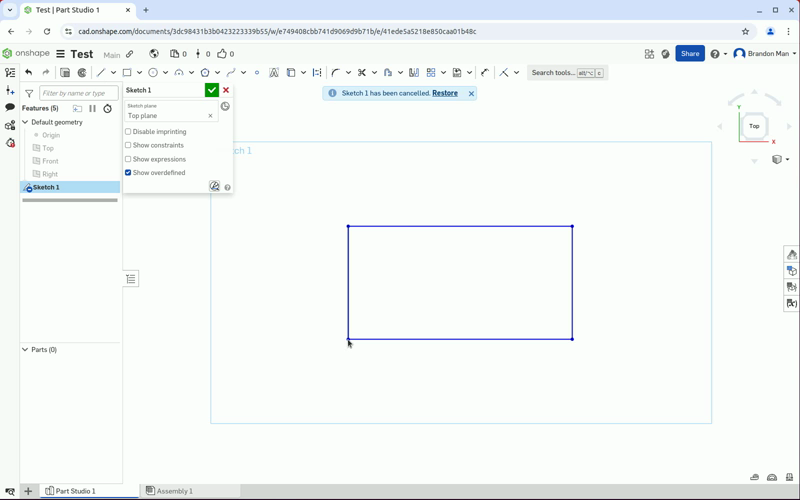
mouse_move(452, 309)
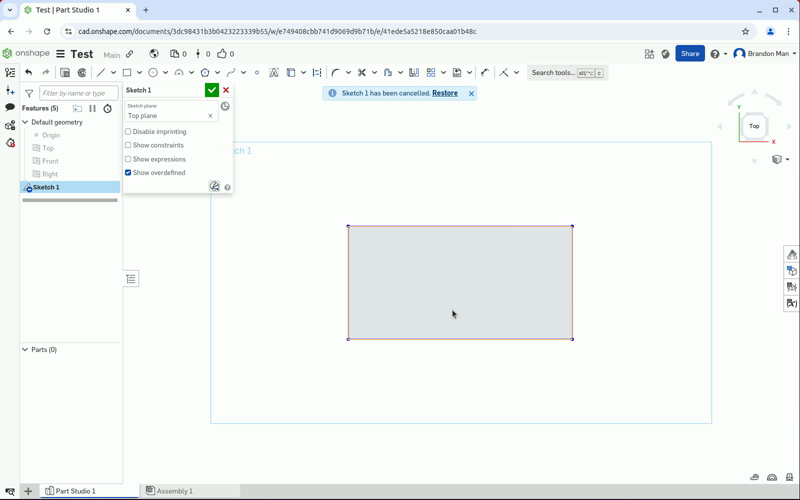
click(452, 309)
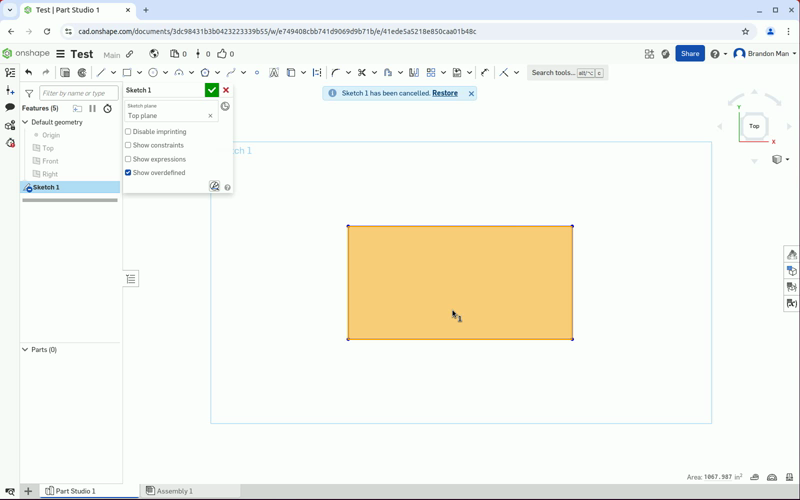
mouse_move(73, 352)
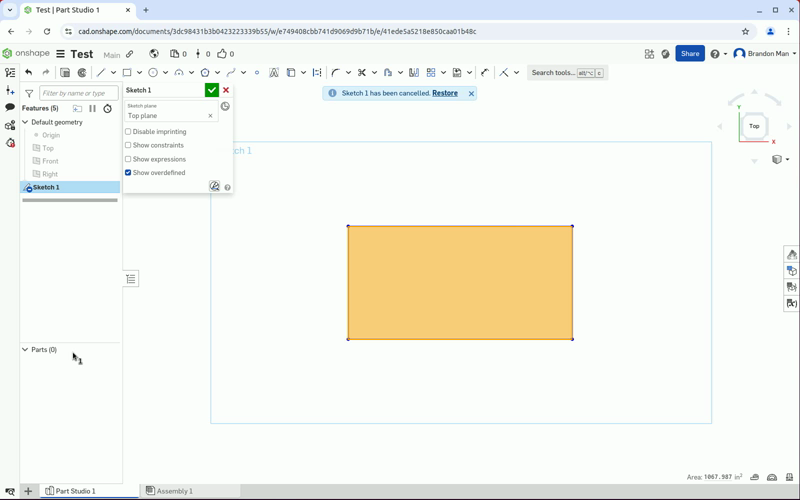
key(shift+y)
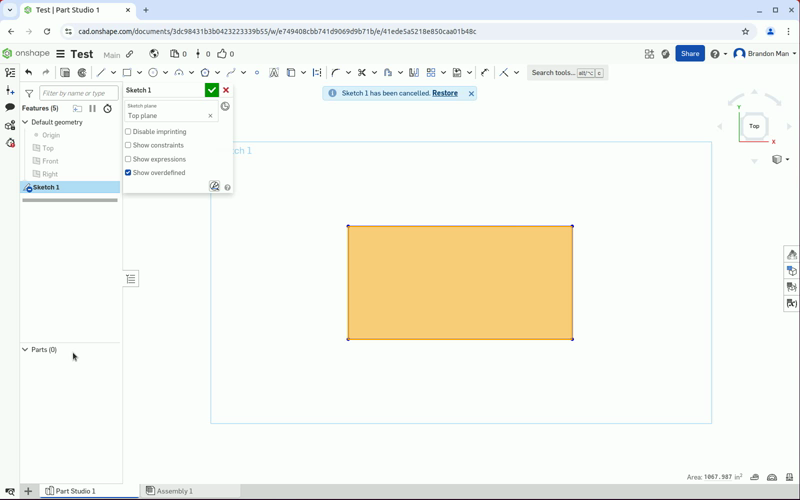
key(shift+e)
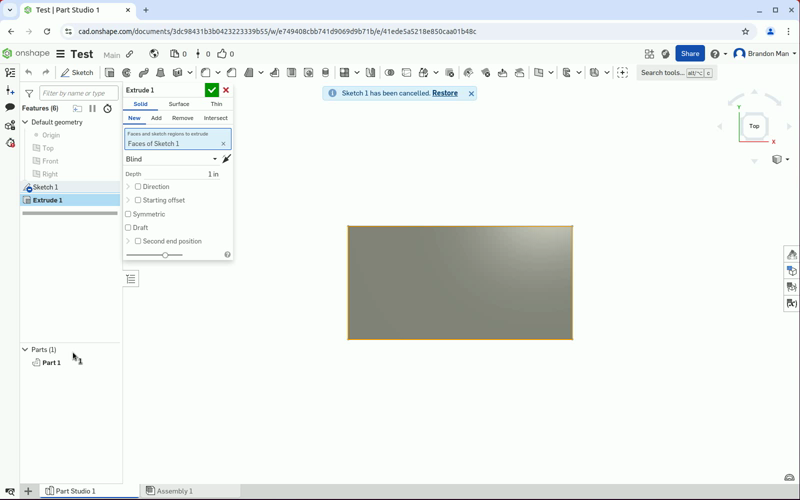
mouse_move(143, 106)
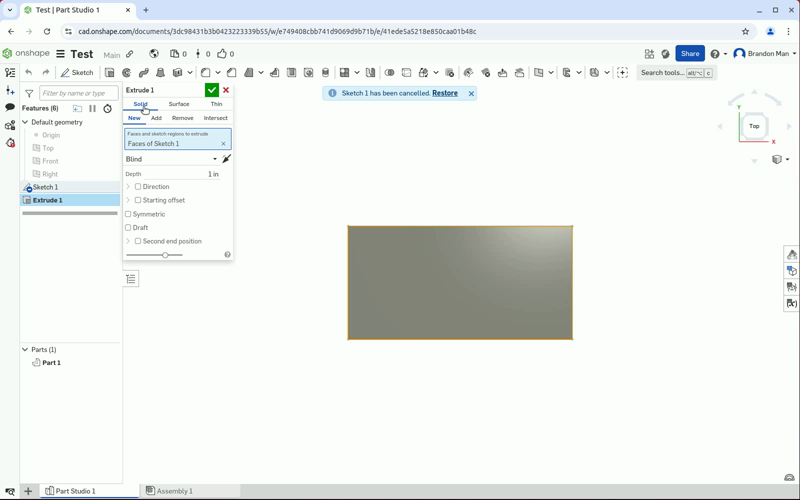
click(143, 106)
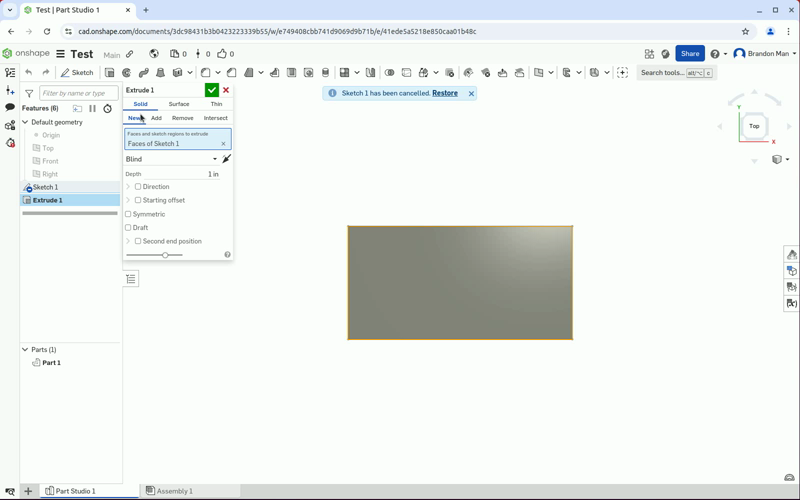
mouse_move(137, 120)
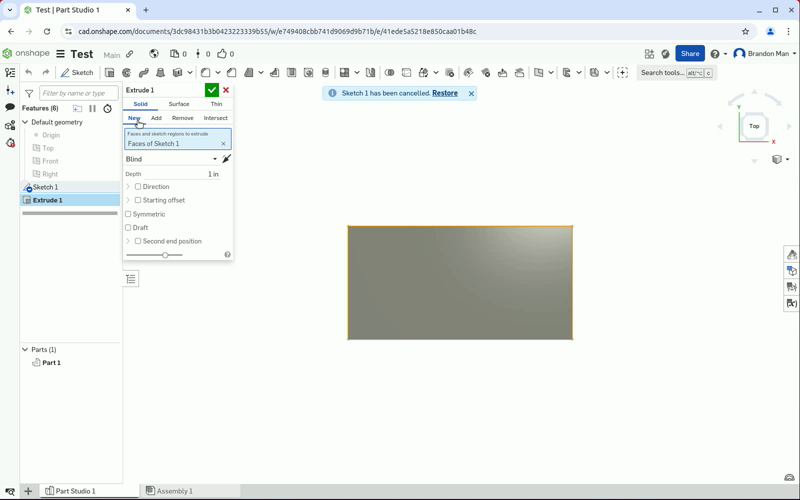
click(137, 120)
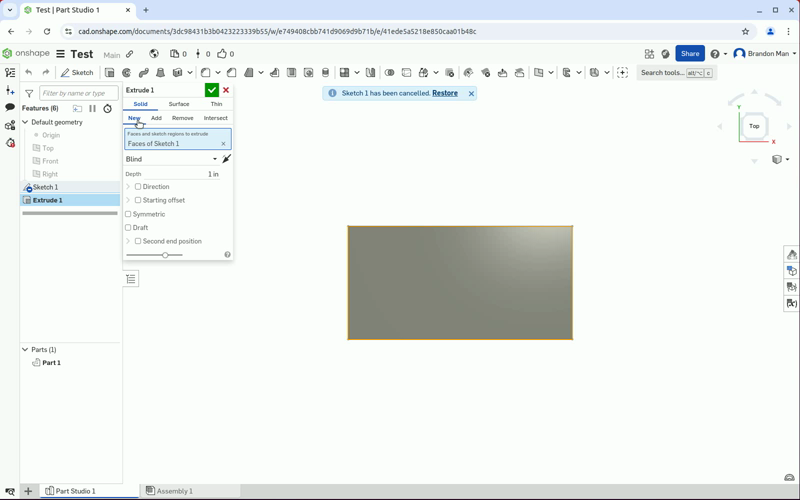
key(tab, 4)
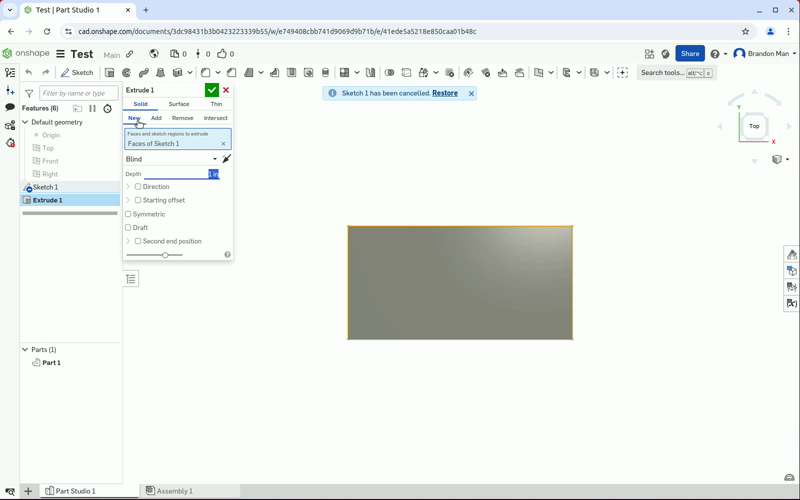
text(1.444)
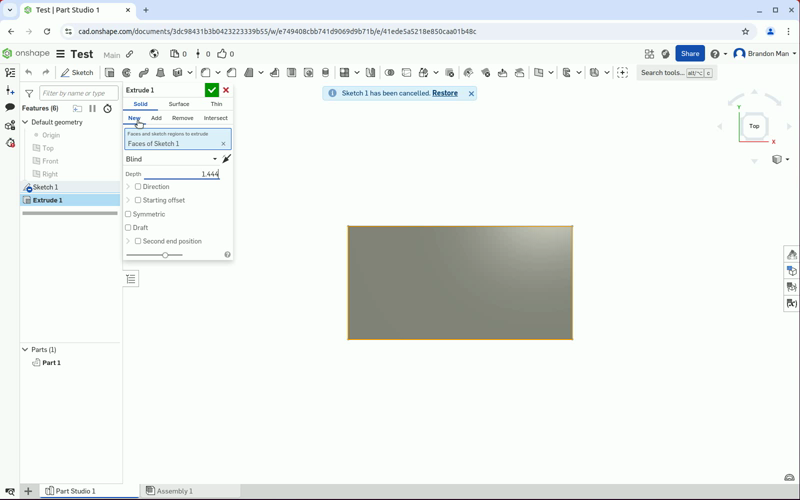
key(enter)
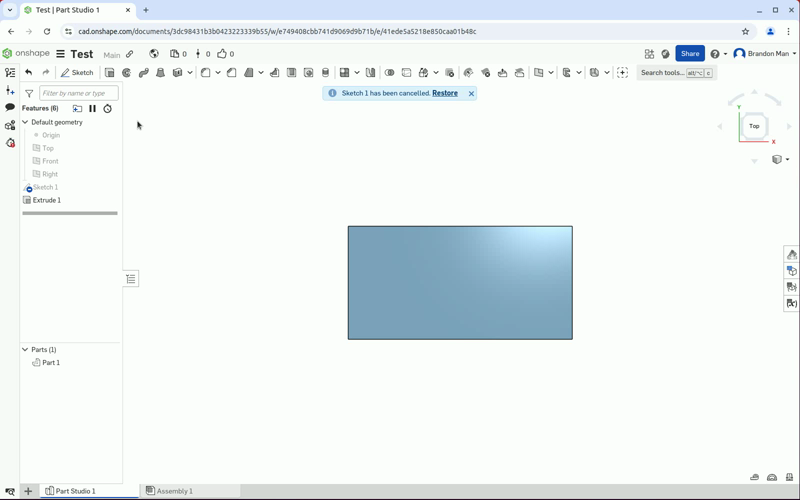
key(shift+h)
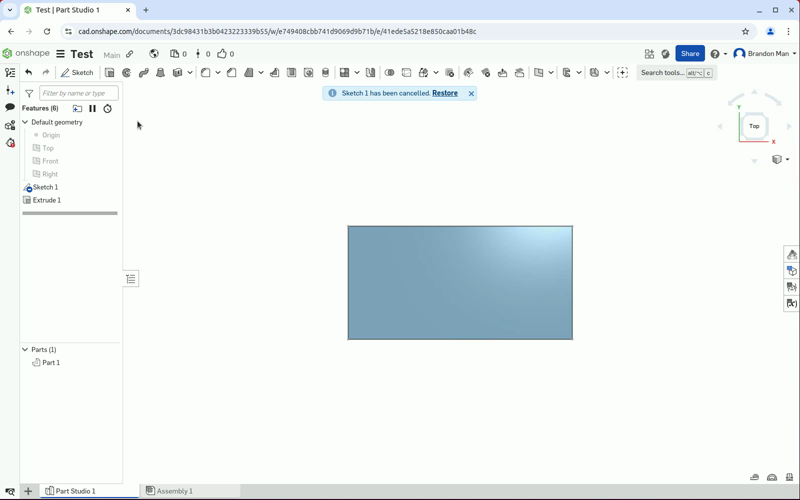
key(shift+h)
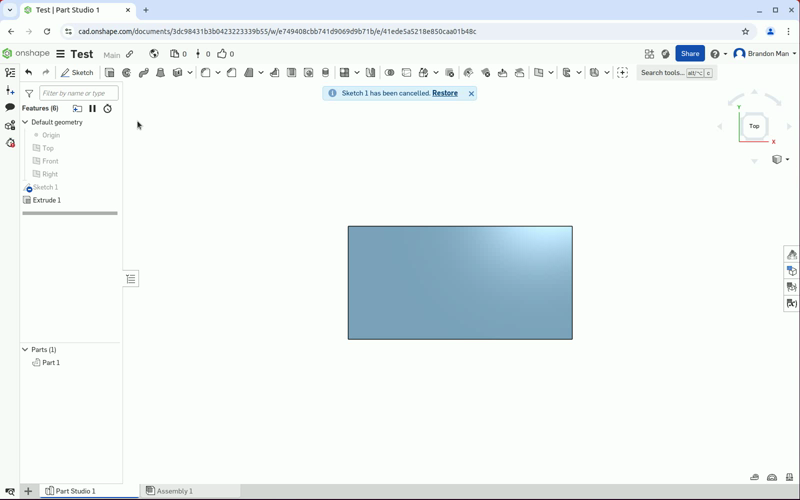
mouse_move(73, 189)
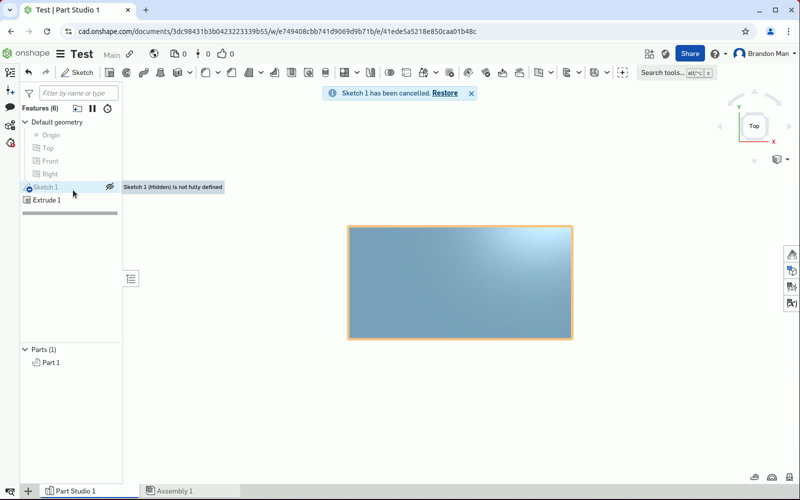
click(73, 189)
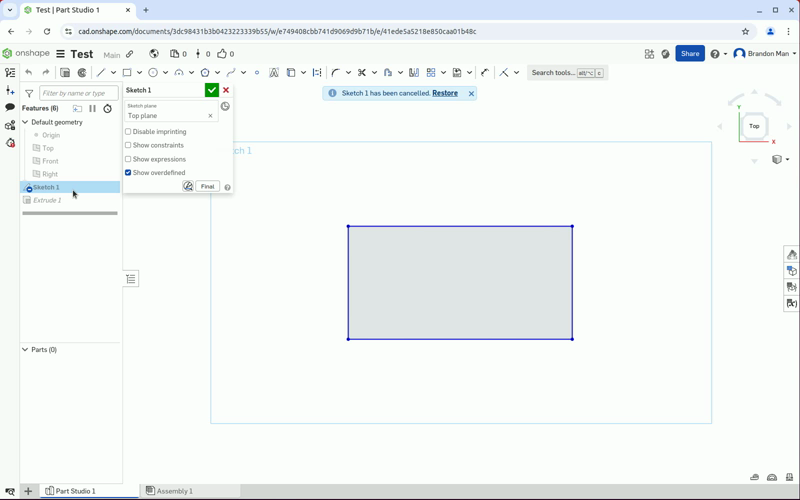
mouse_move(229, 92)
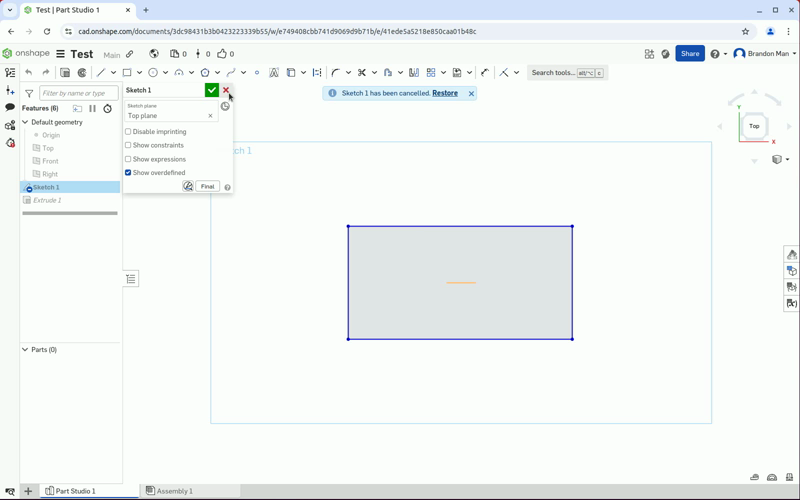
click(229, 92)
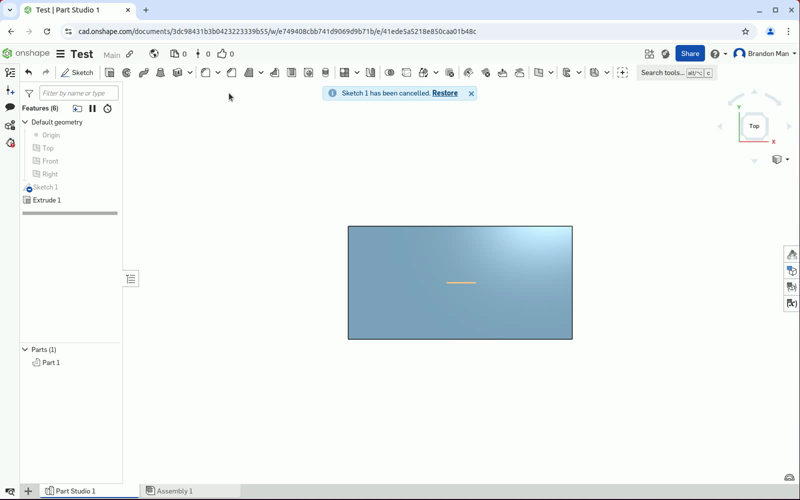
mouse_move(541, 75)
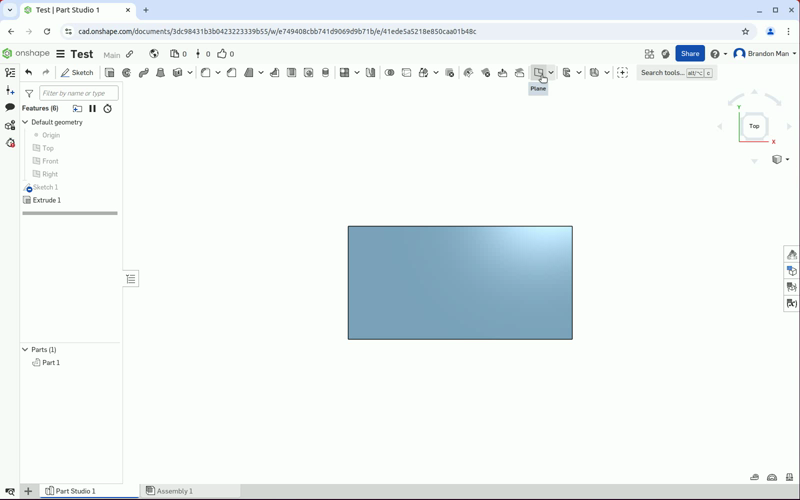
click(541, 75)
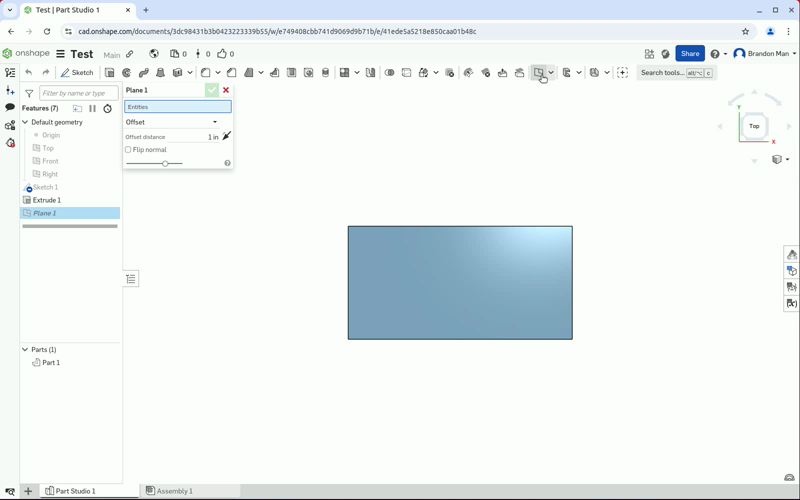
mouse_move(73, 150)
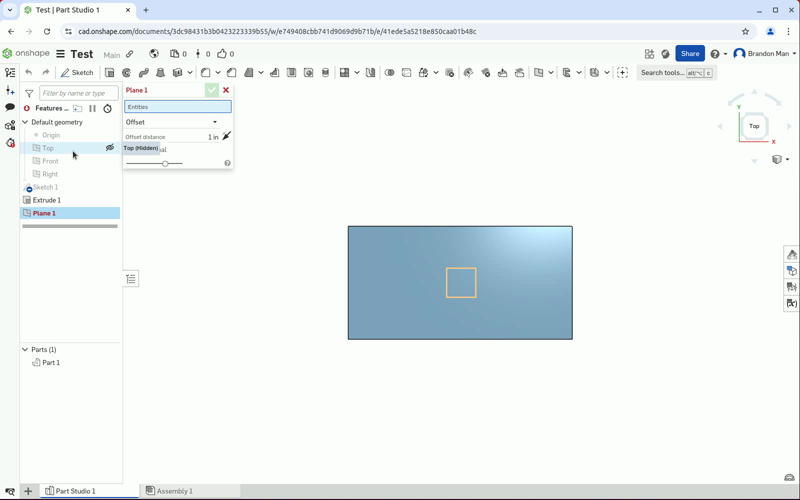
click(73, 150)
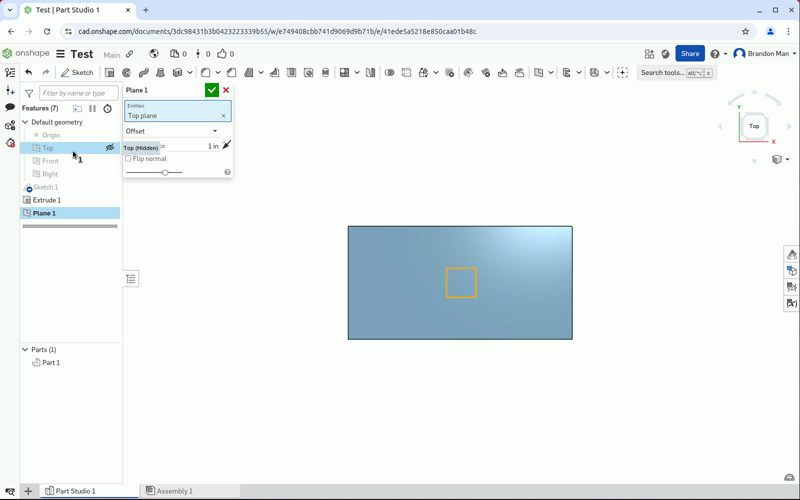
key(tab, 2)
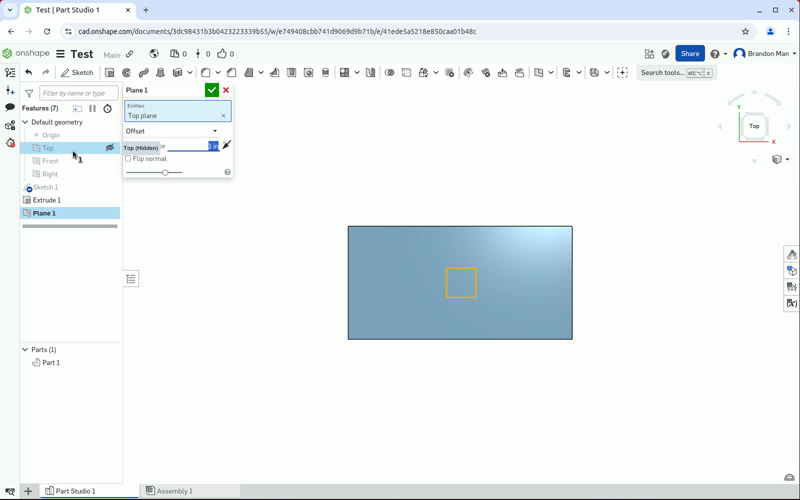
text(1.448)
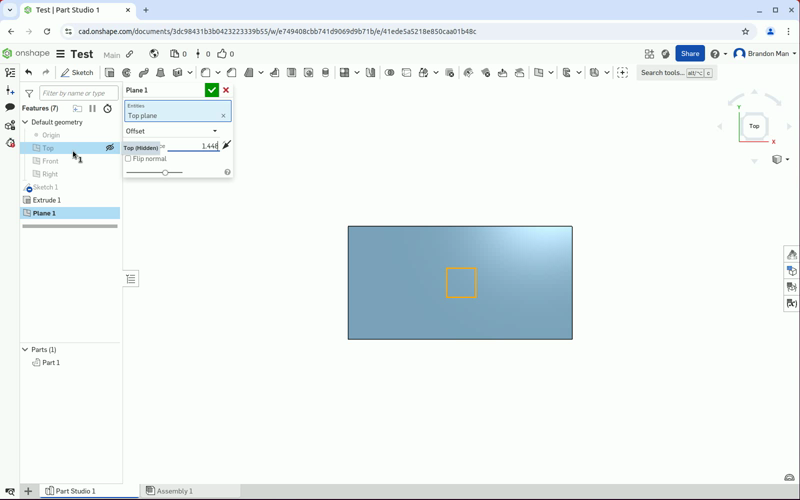
key(enter, 2)
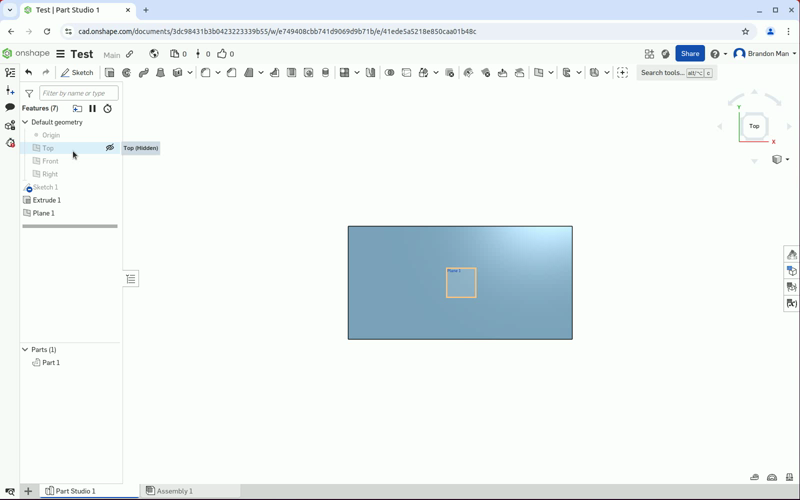
key(shift+s)
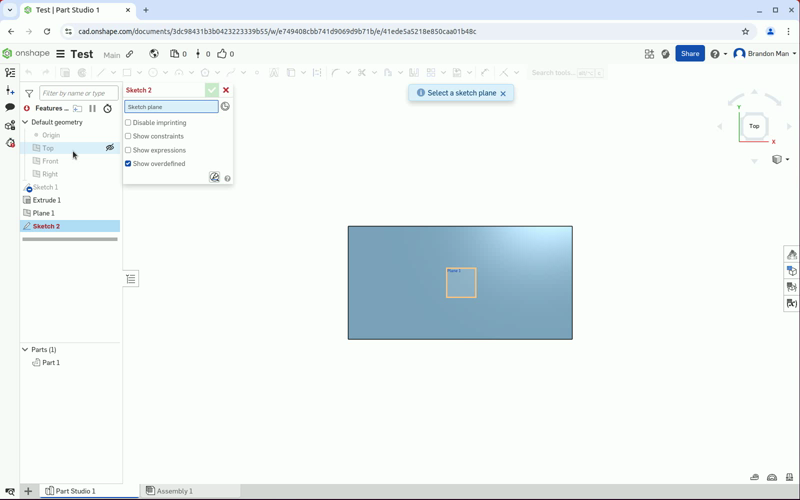
mouse_move(73, 215)
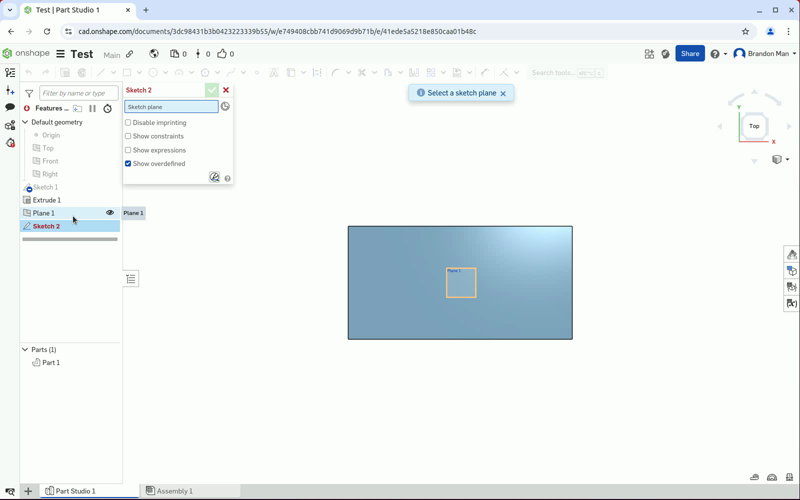
click(73, 215)
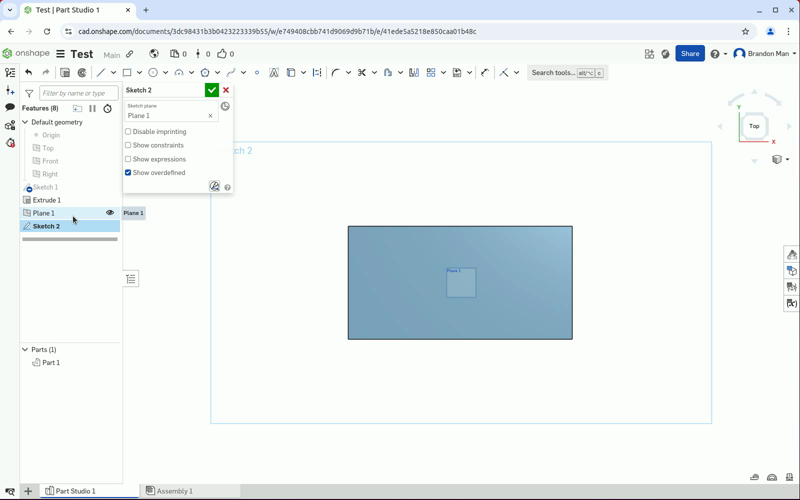
mouse_move(73, 352)
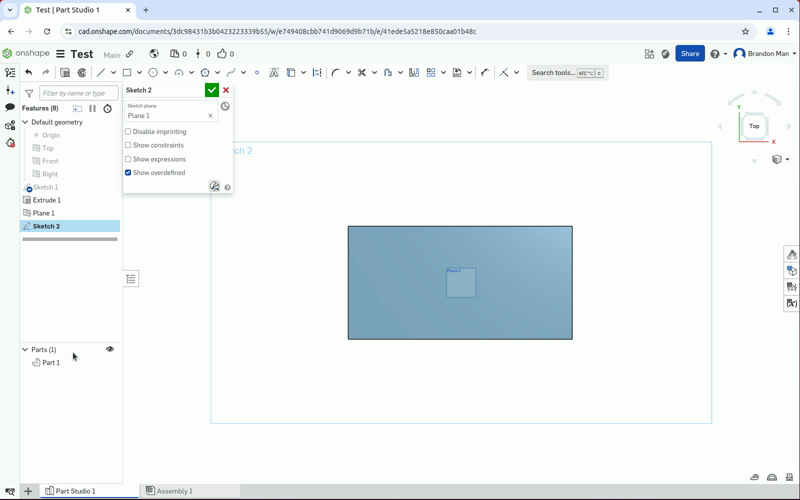
key(y)
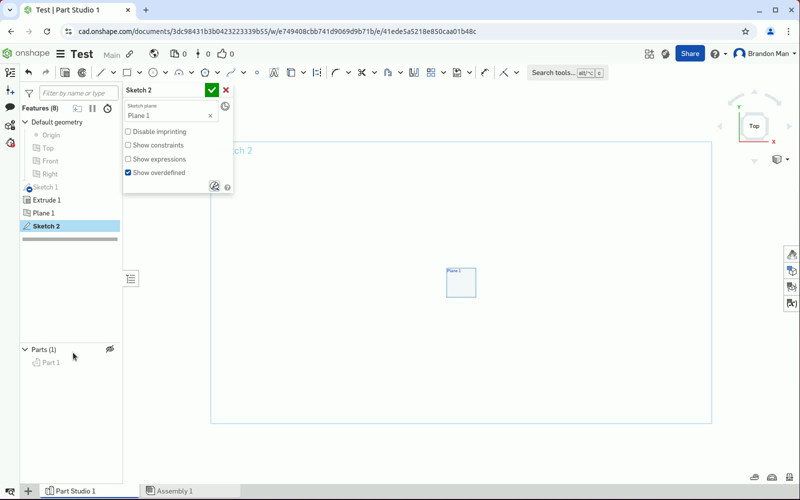
key(l)
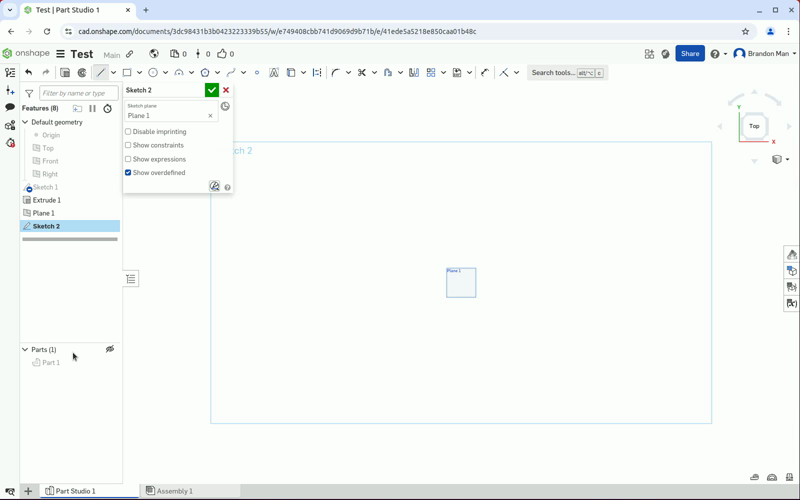
key_down(shift)
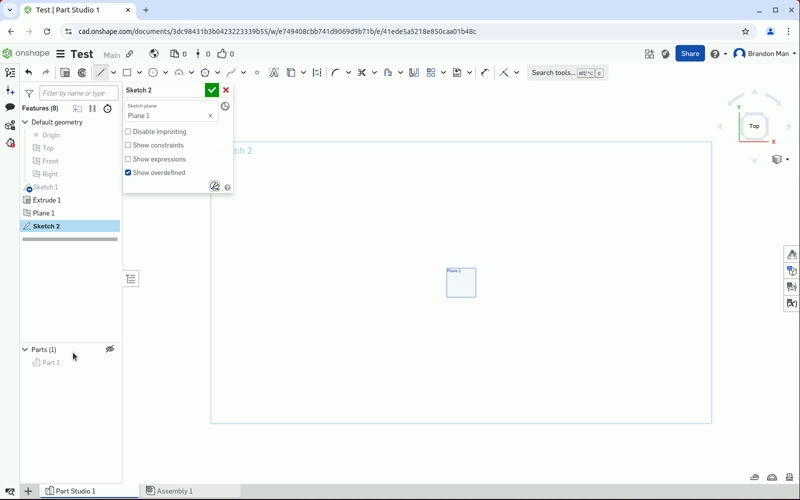
mouse_move(348, 266)
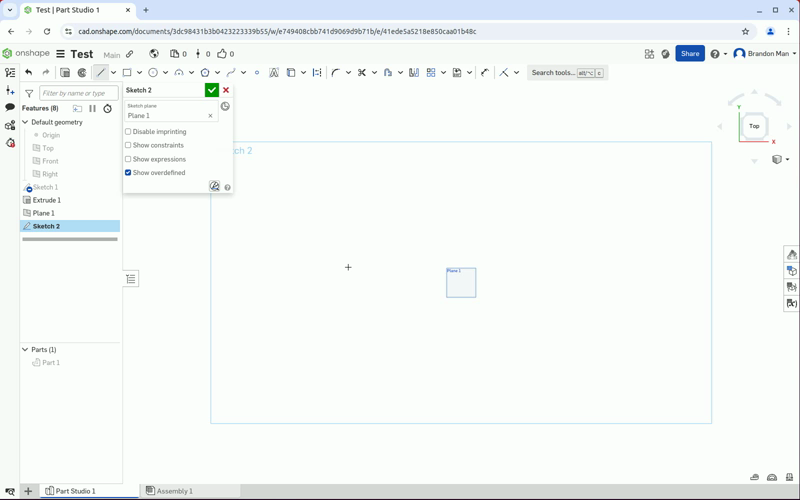
click(348, 266)
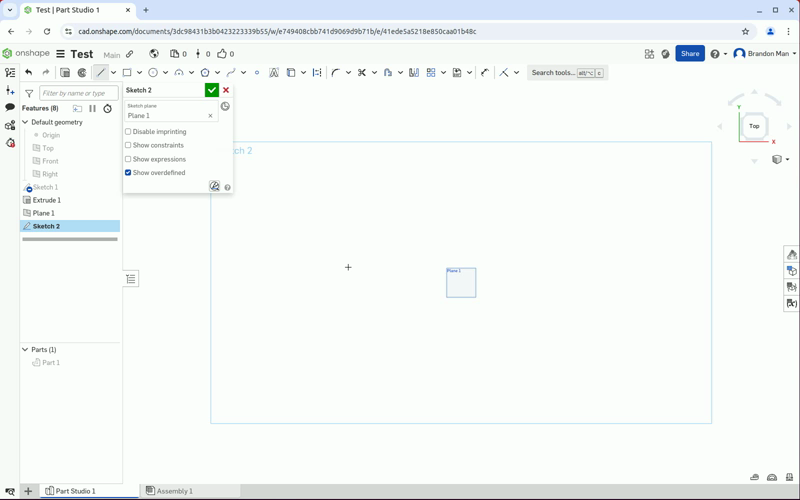
key_up(shift)
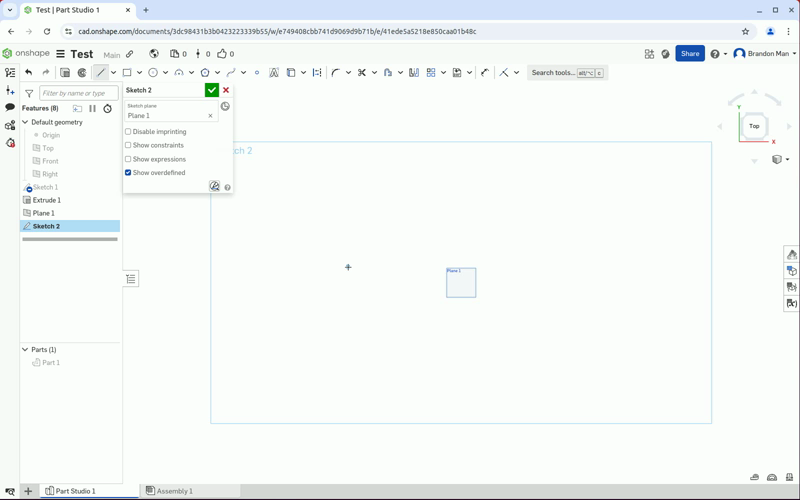
key_down(shift)
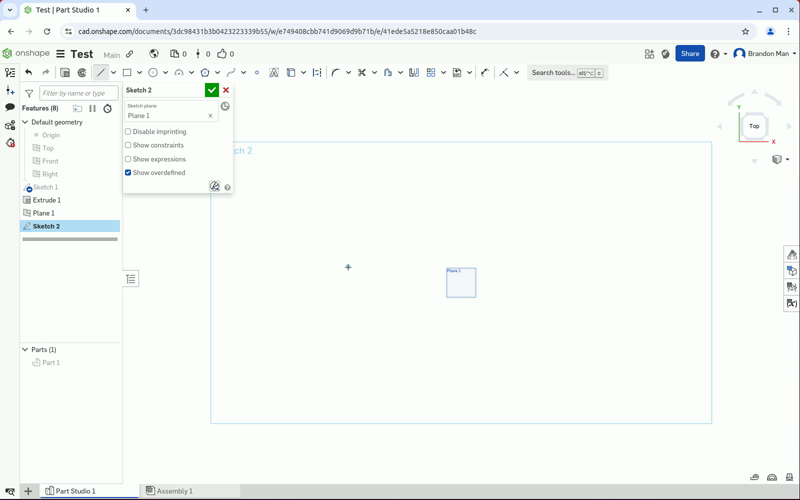
mouse_move(378, 266)
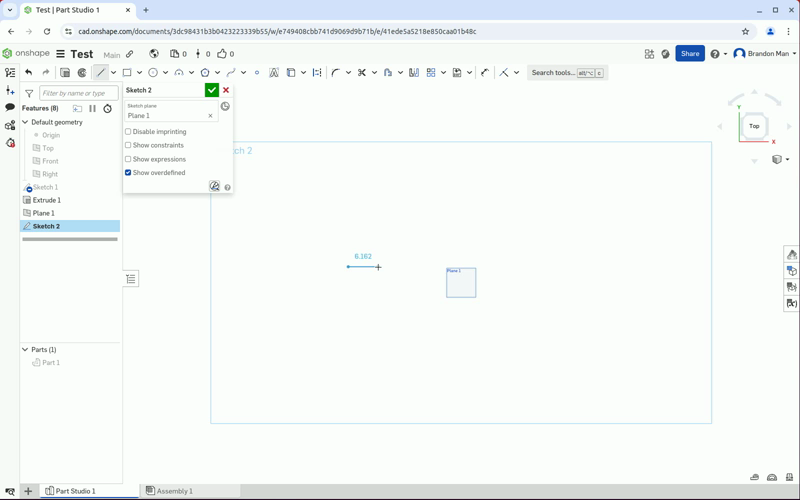
mouse_move(353, 266)
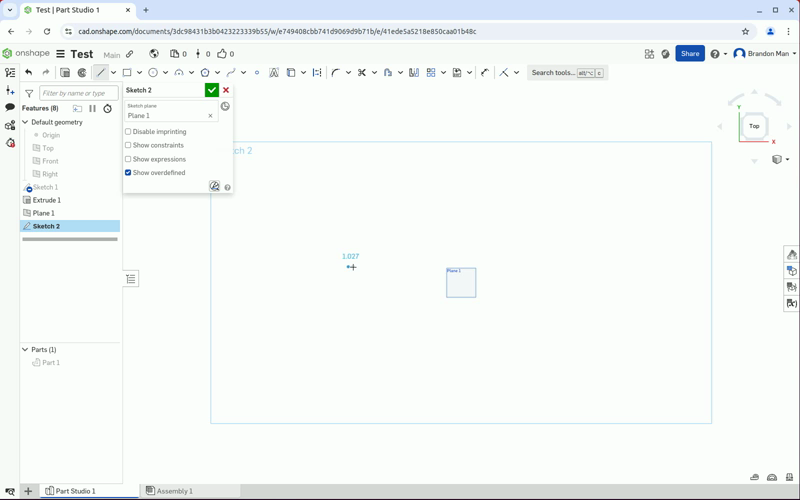
scroll(6)
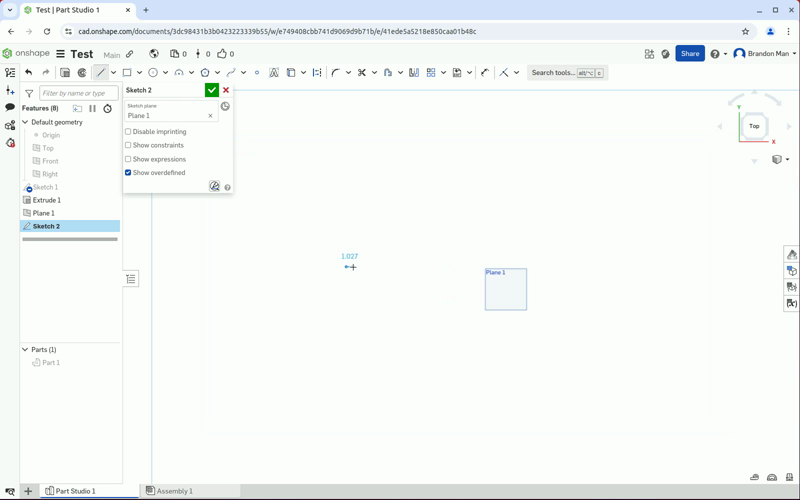
scroll(6)
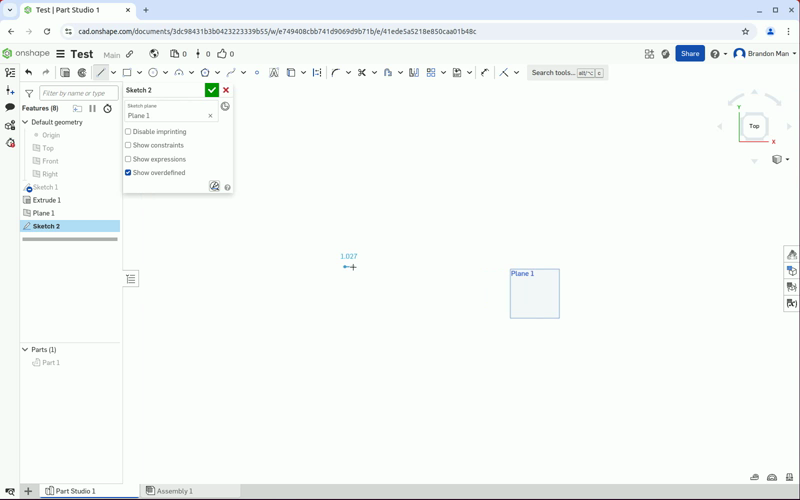
scroll(6)
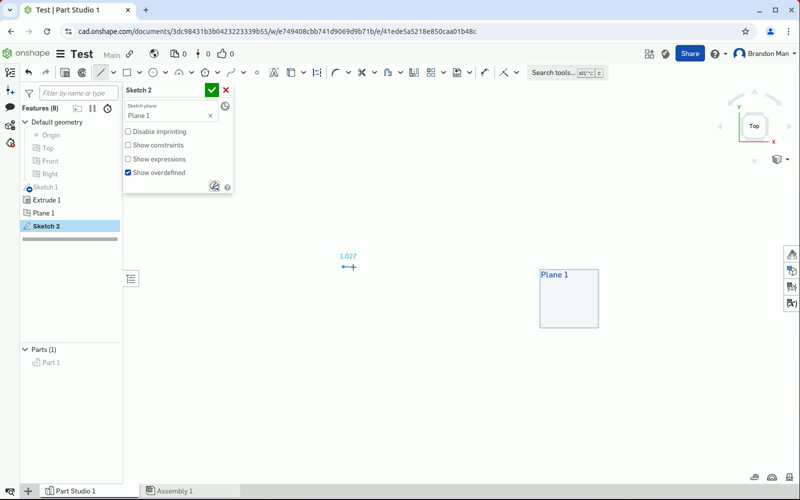
scroll(6)
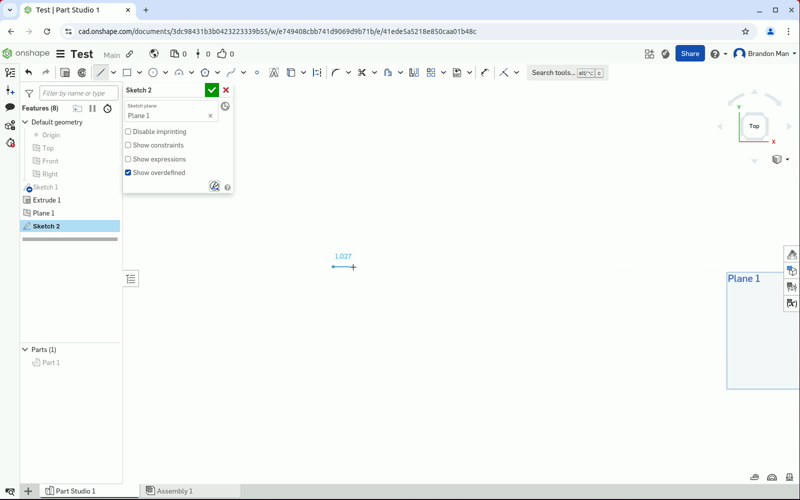
scroll(6)
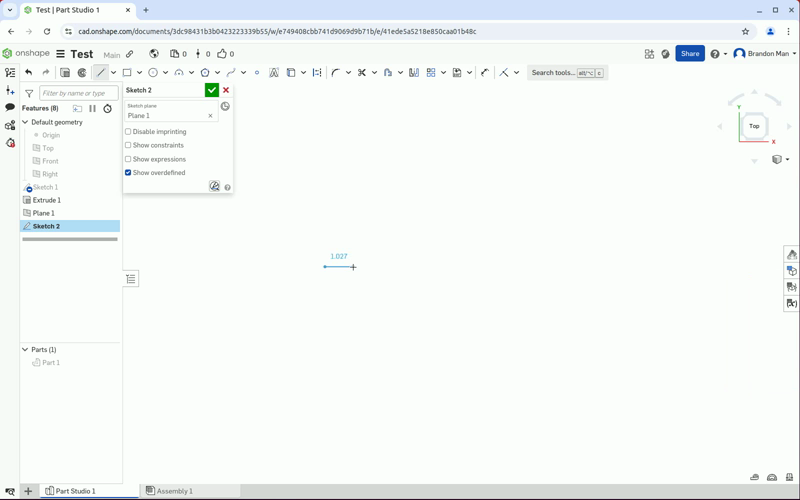
scroll(6)
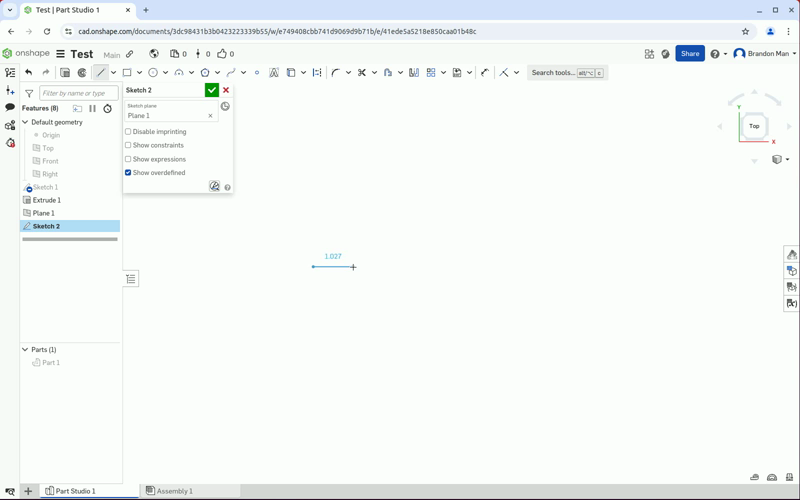
scroll(6)
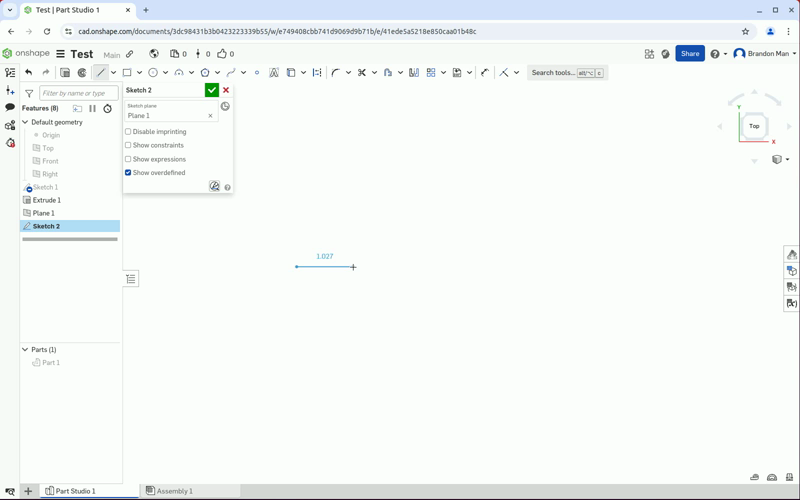
click(353, 266)
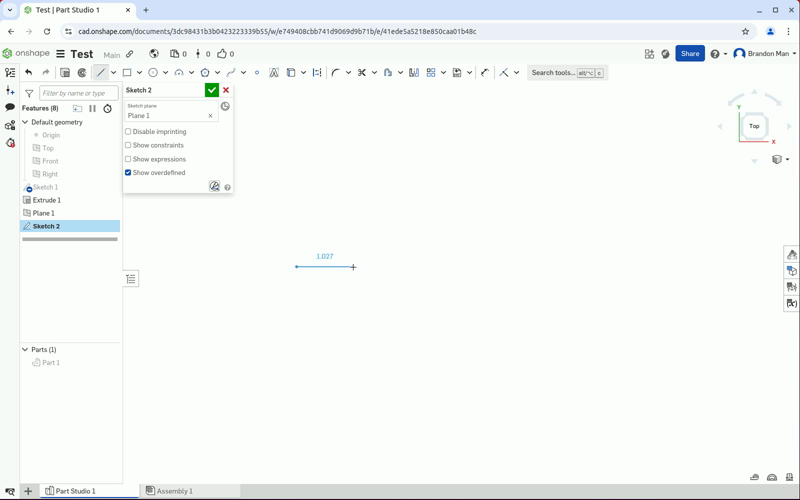
scroll(-6)
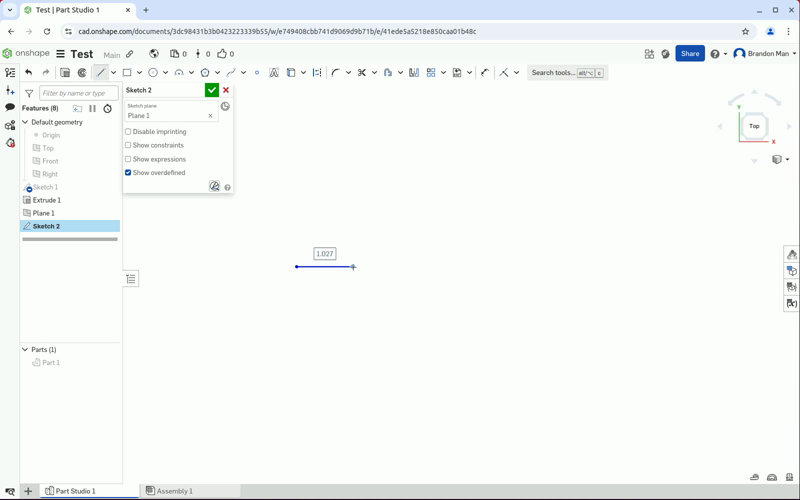
scroll(-6)
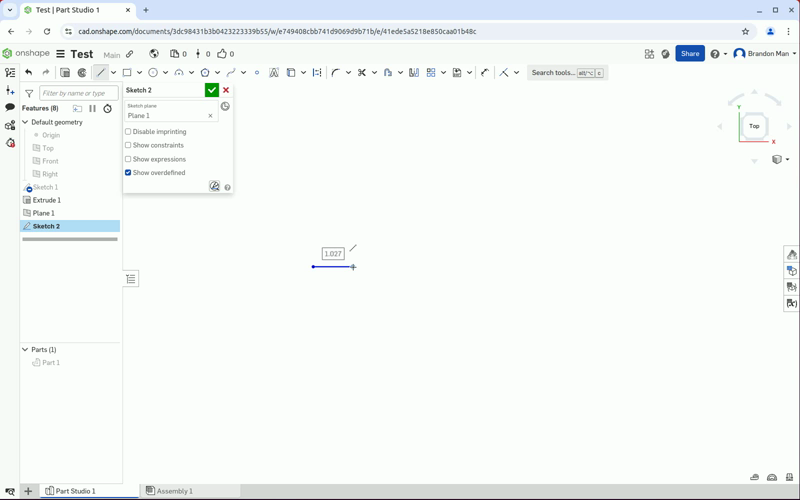
scroll(-6)
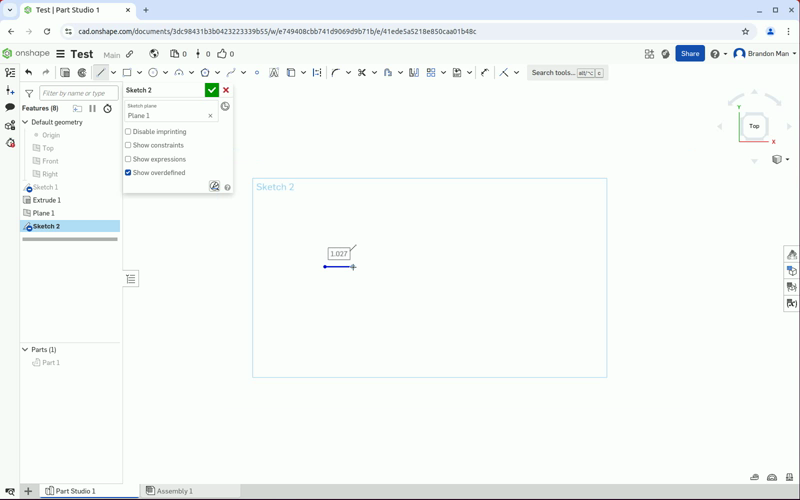
scroll(-6)
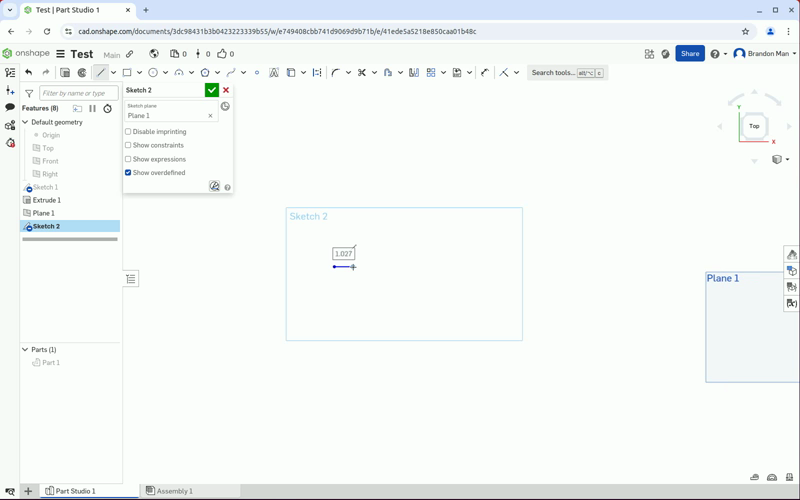
scroll(-6)
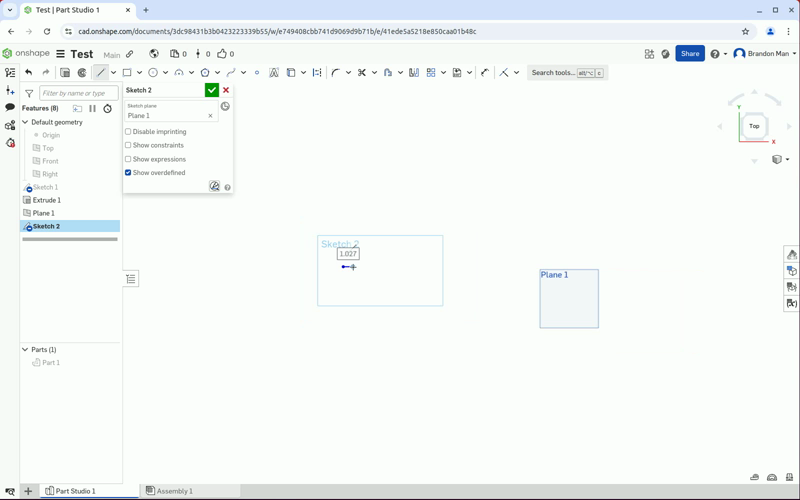
scroll(-6)
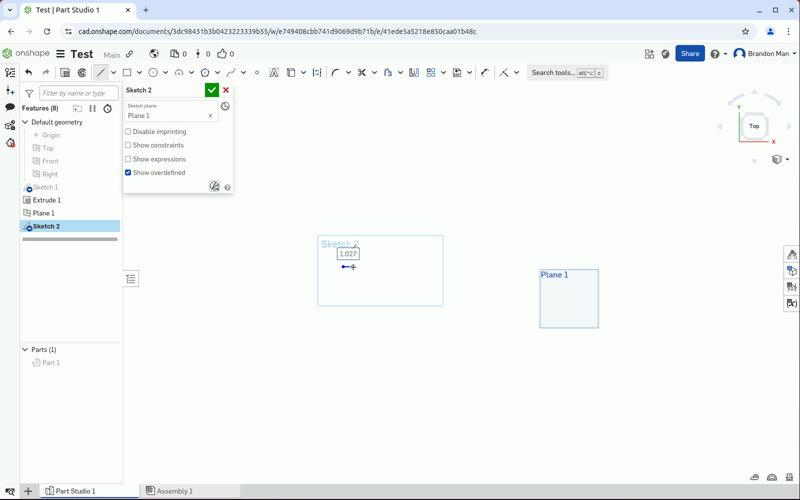
scroll(-6)
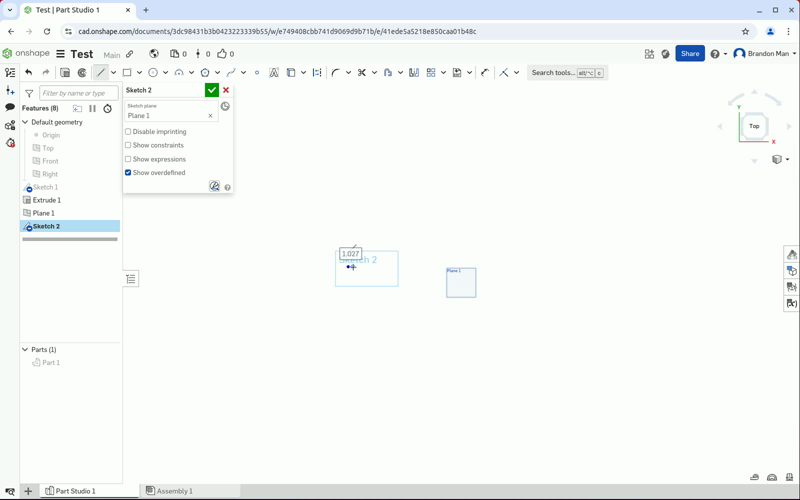
key_up(shift)
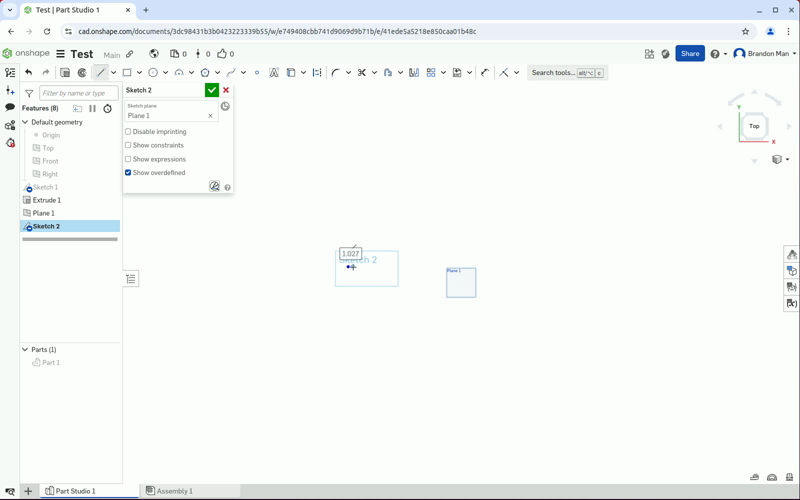
key_down(shift)
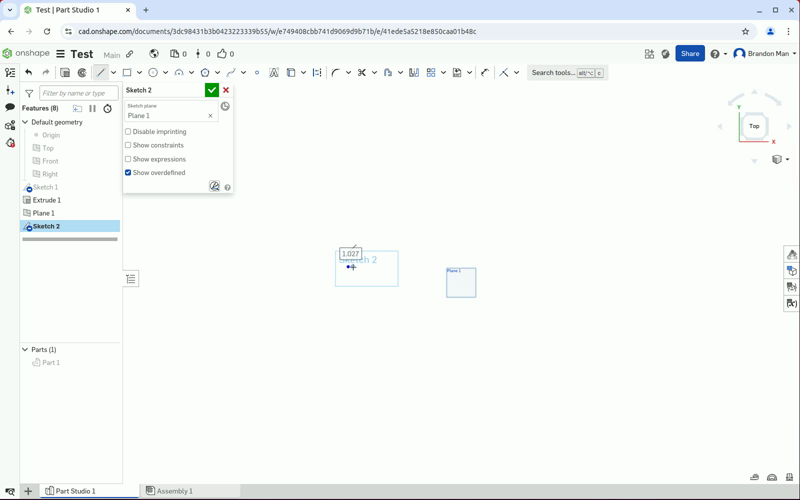
mouse_move(383, 266)
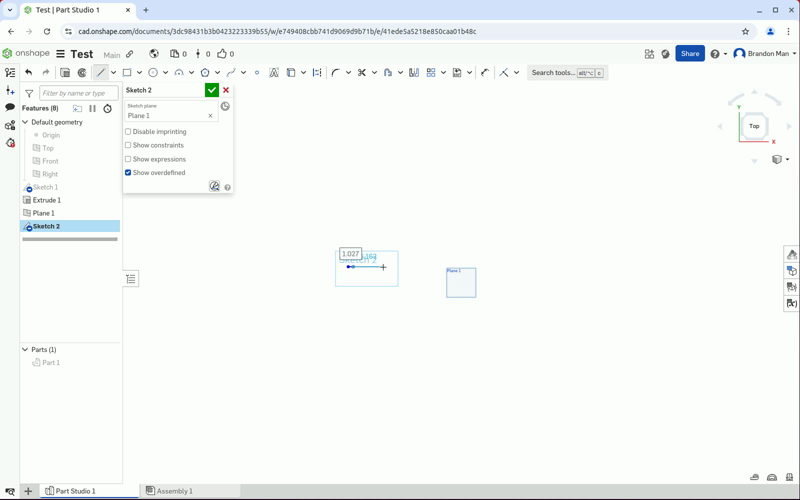
mouse_move(367, 266)
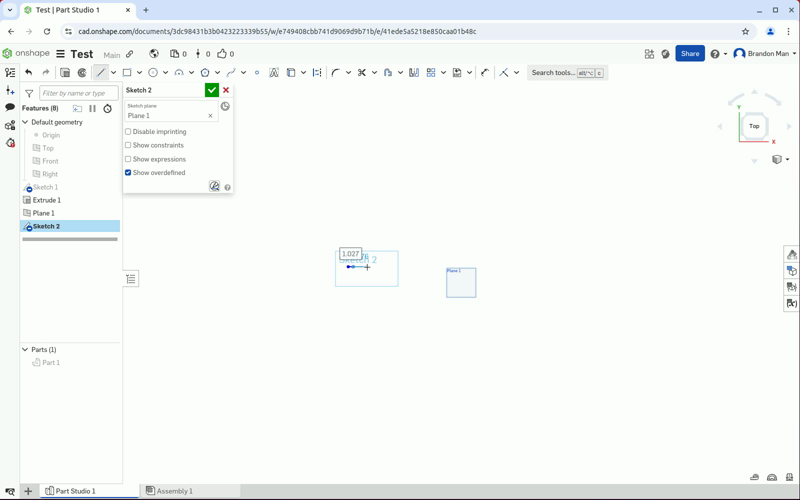
click(367, 266)
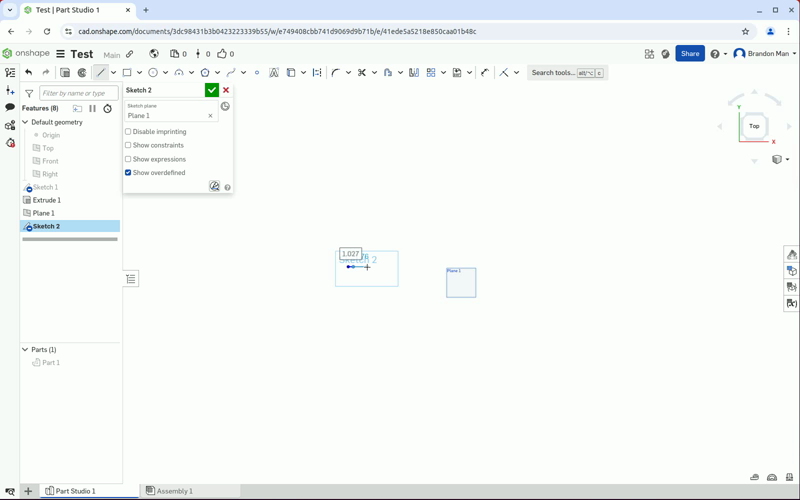
key_up(shift)
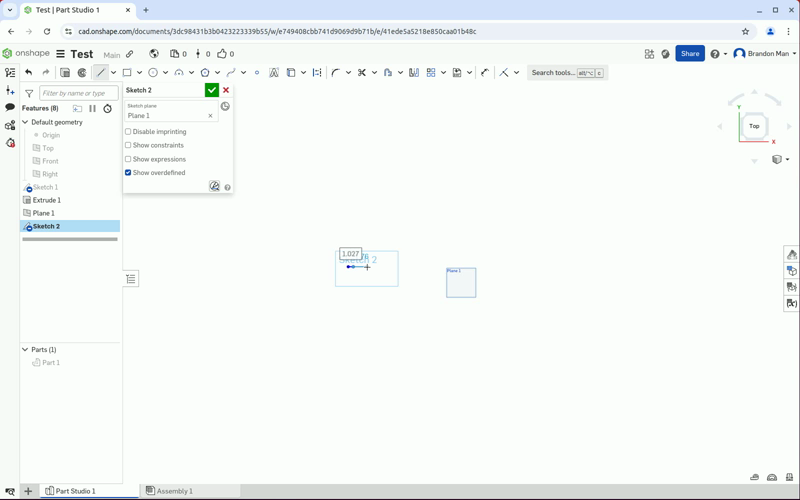
key_down(shift)
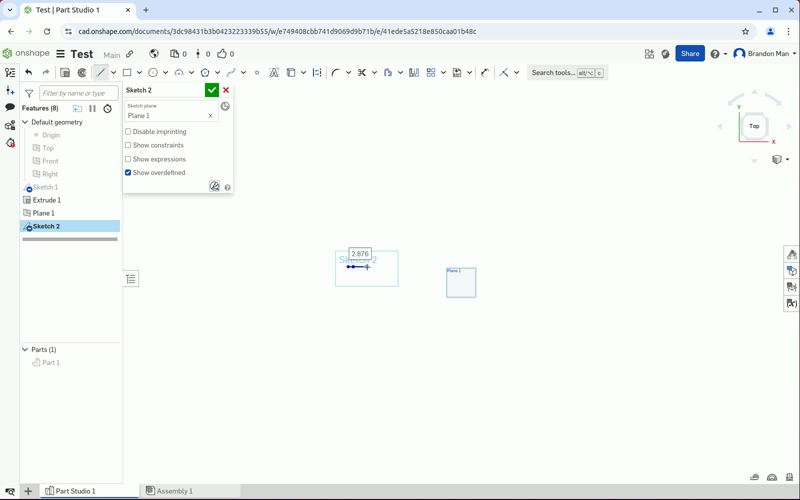
mouse_move(553, 266)
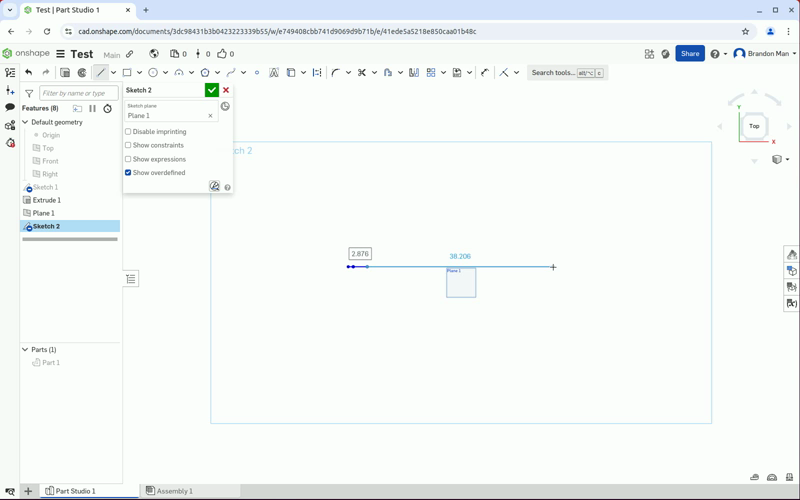
click(553, 266)
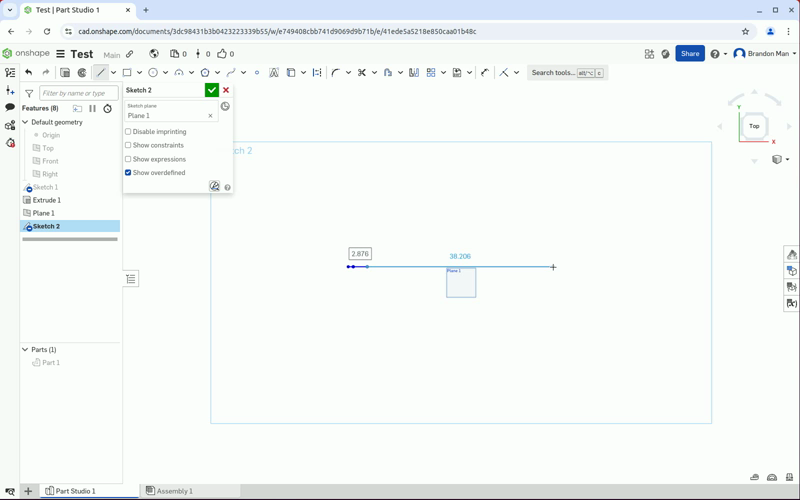
key_up(shift)
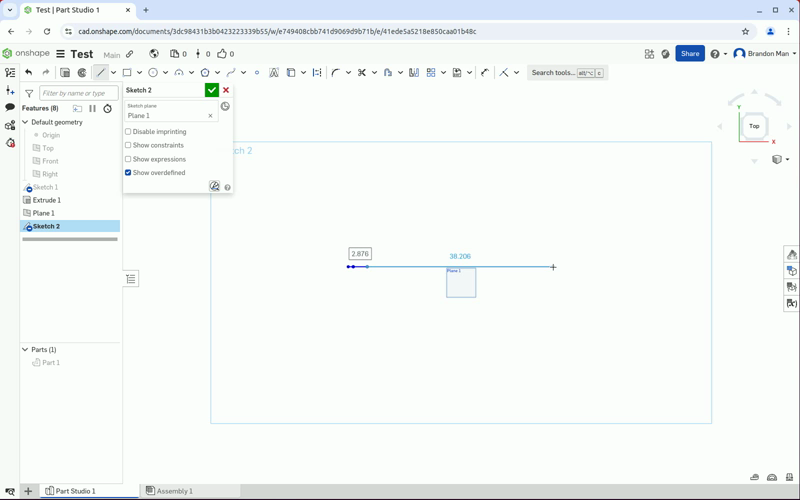
key_down(shift)
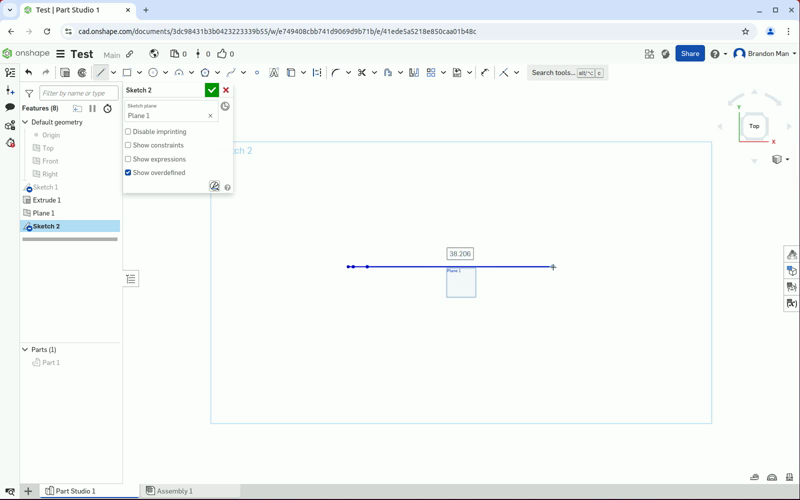
mouse_move(583, 266)
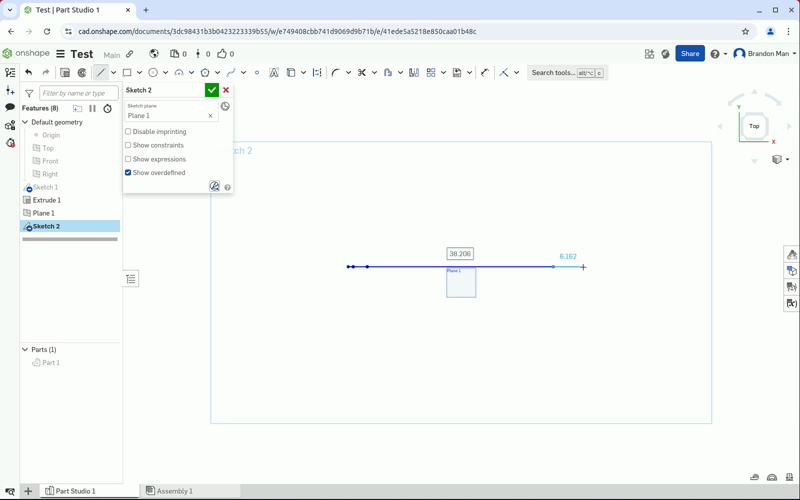
mouse_move(567, 266)
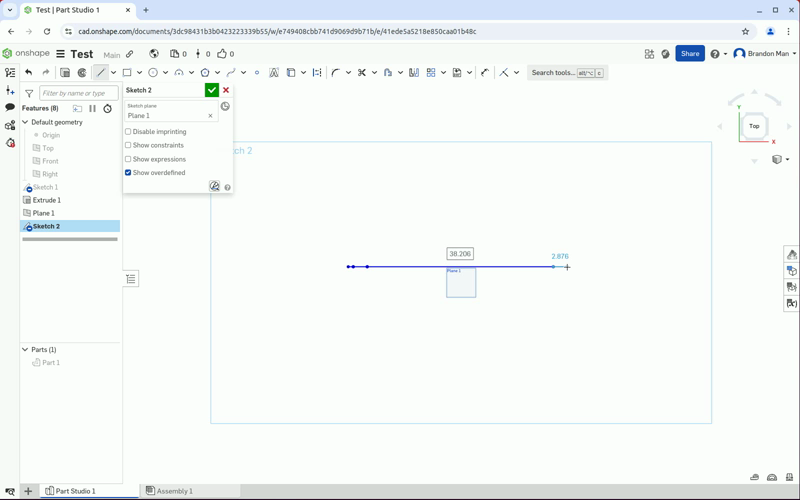
click(567, 266)
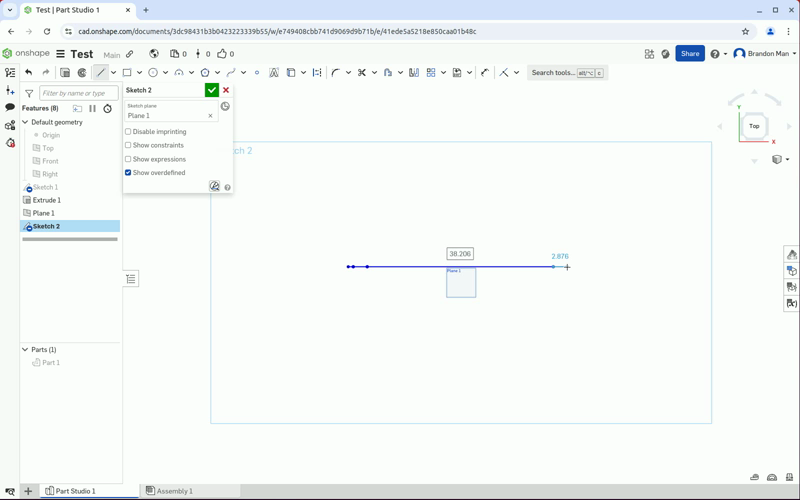
key_up(shift)
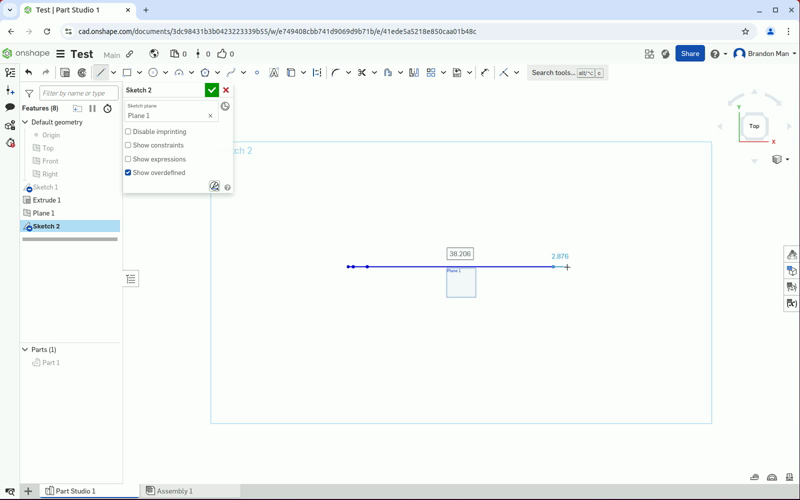
key_down(shift)
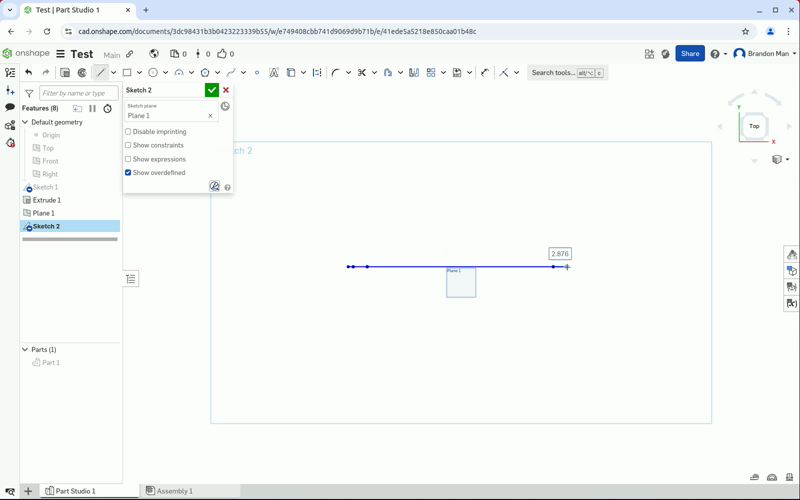
mouse_move(589, 266)
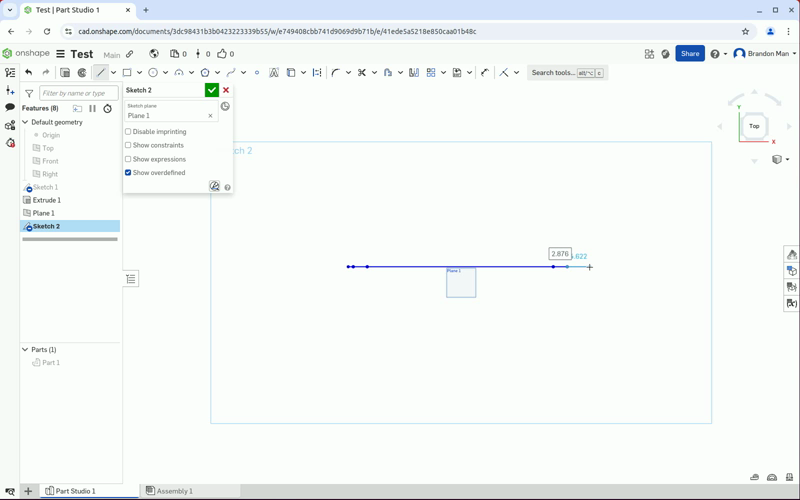
mouse_move(572, 266)
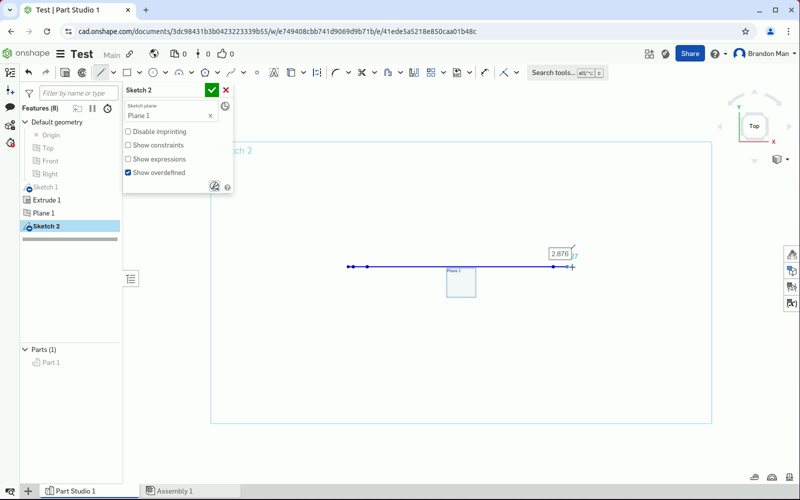
scroll(6)
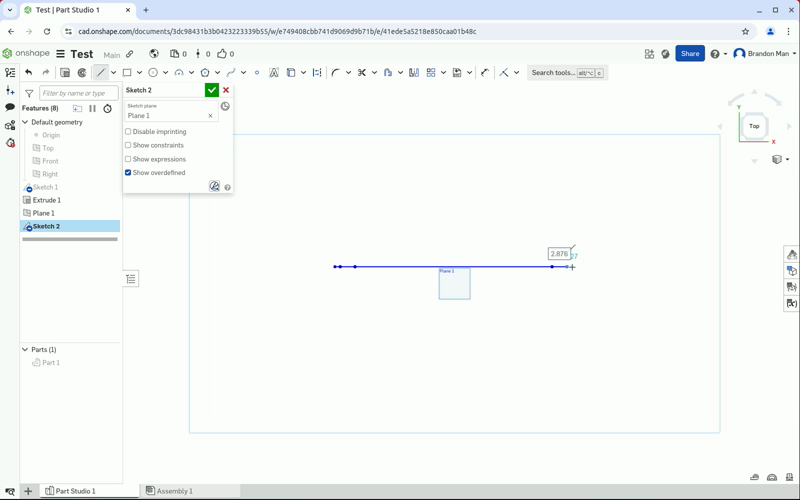
scroll(6)
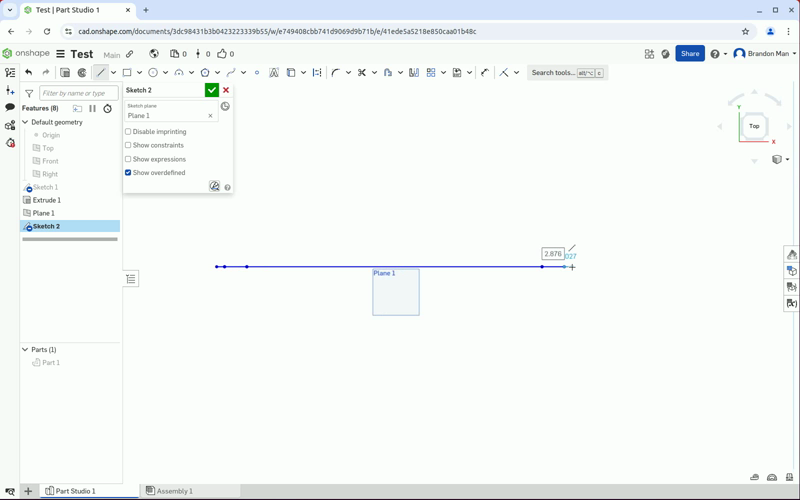
scroll(6)
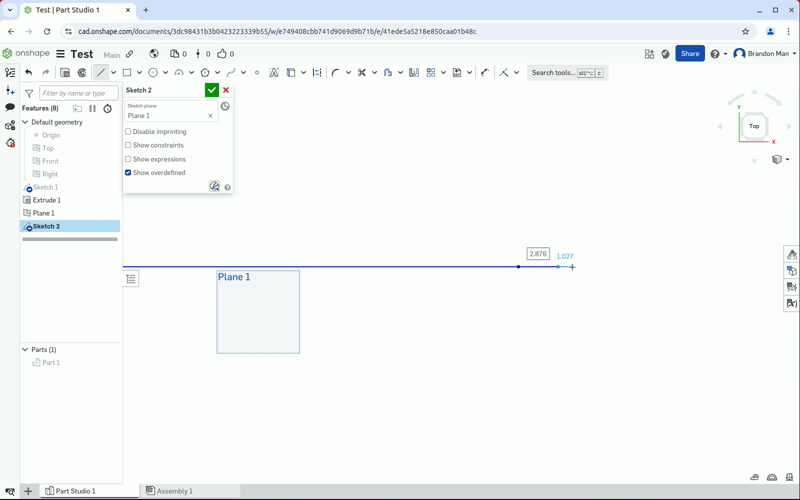
scroll(6)
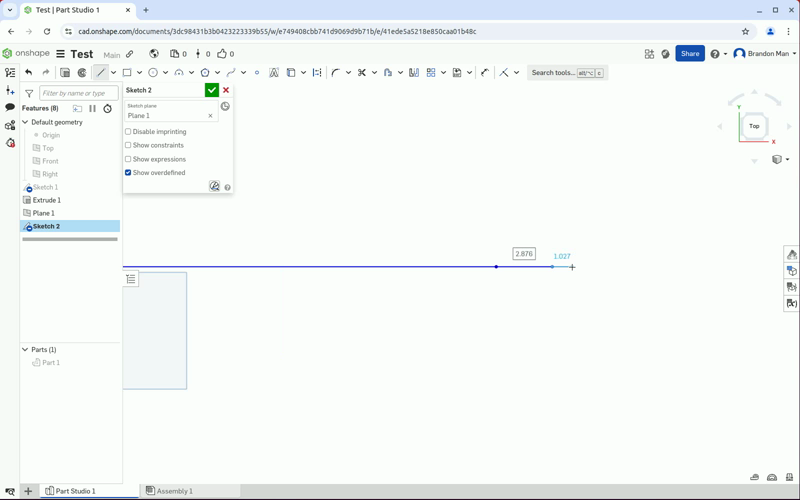
scroll(6)
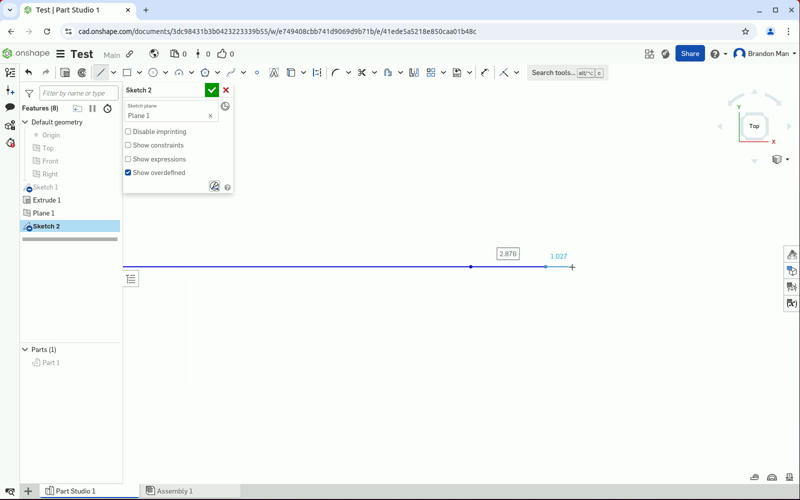
scroll(6)
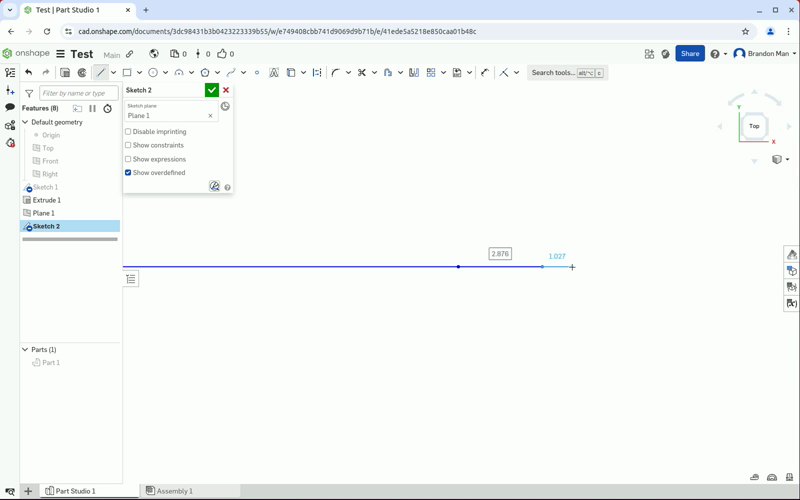
scroll(6)
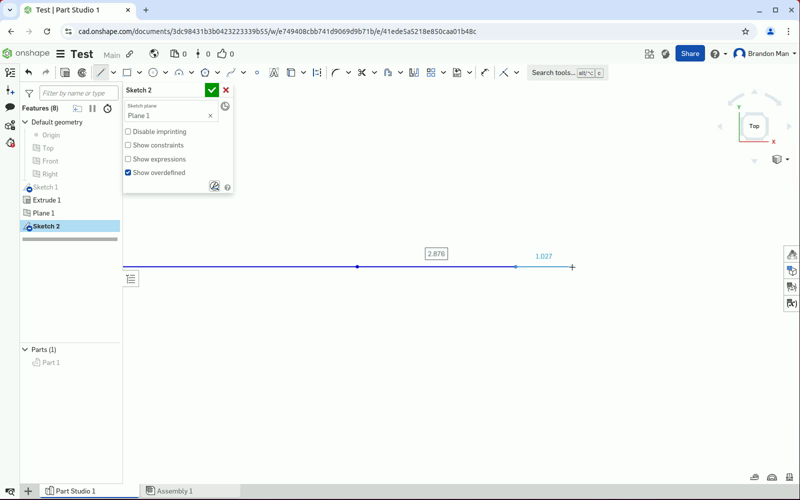
click(572, 266)
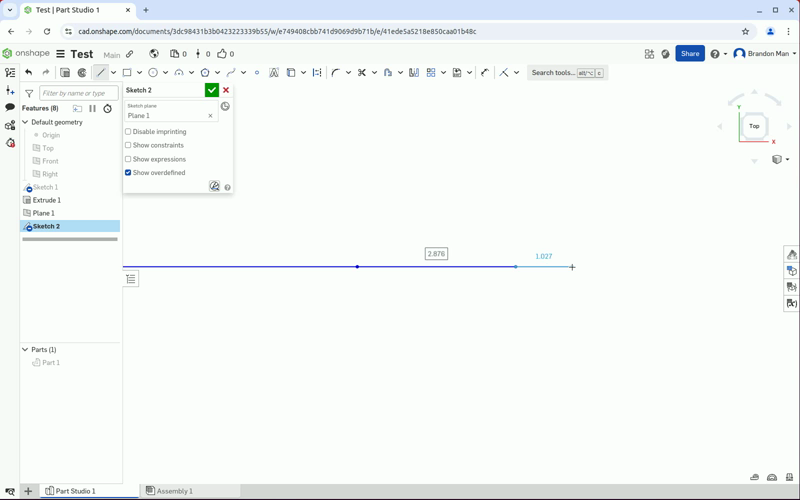
scroll(-6)
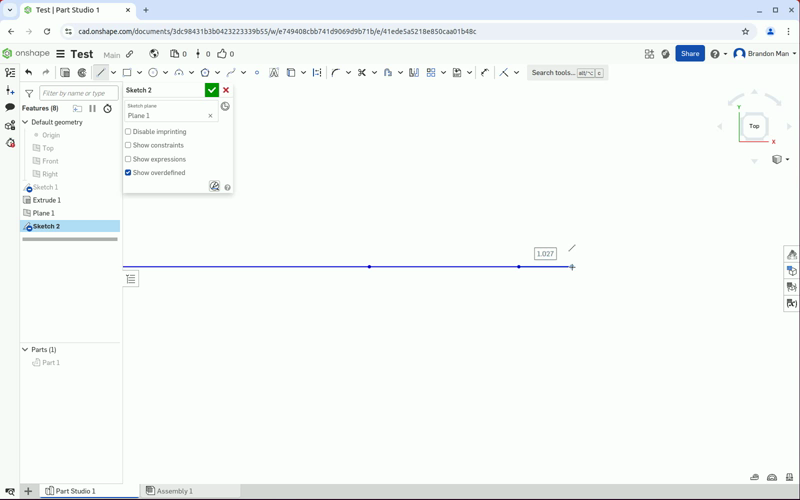
scroll(-6)
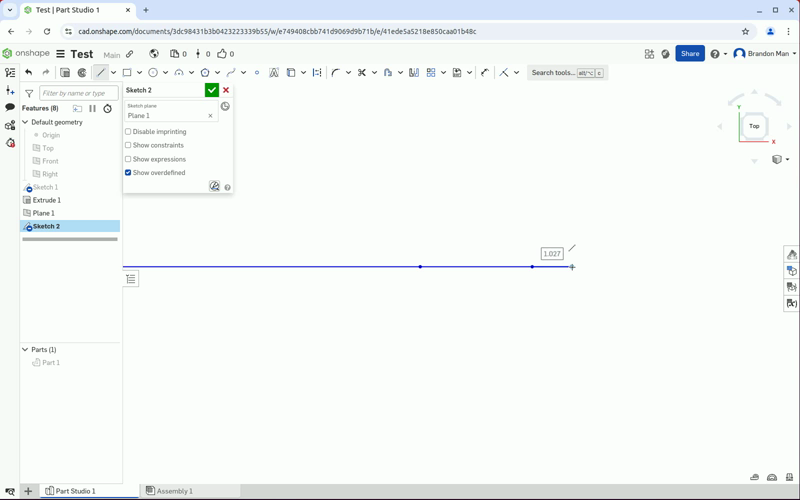
scroll(-6)
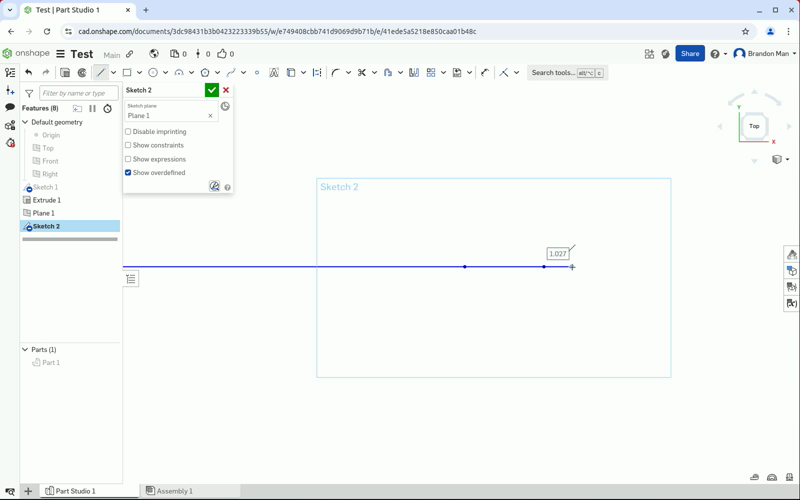
scroll(-6)
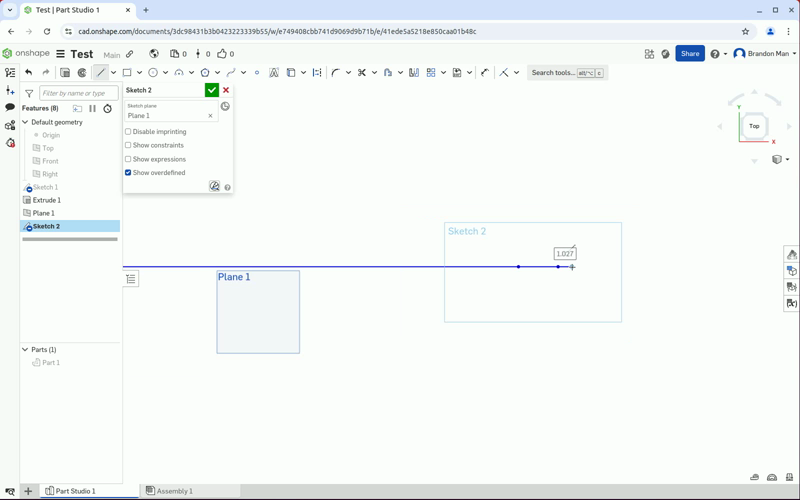
scroll(-6)
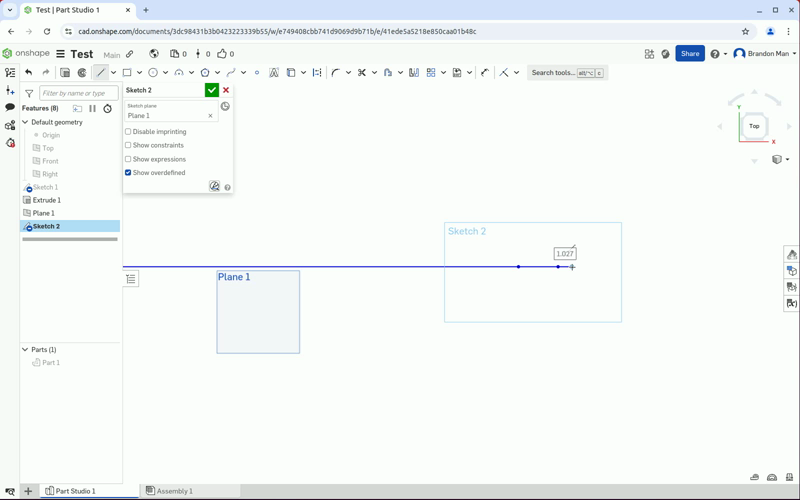
scroll(-6)
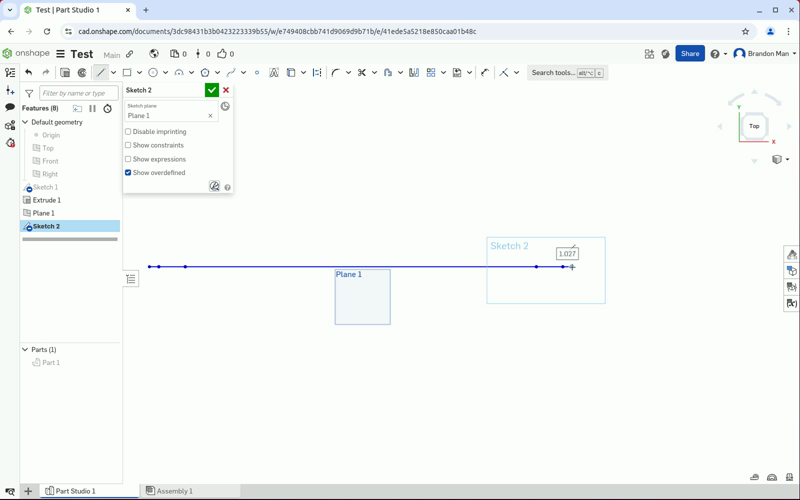
scroll(-6)
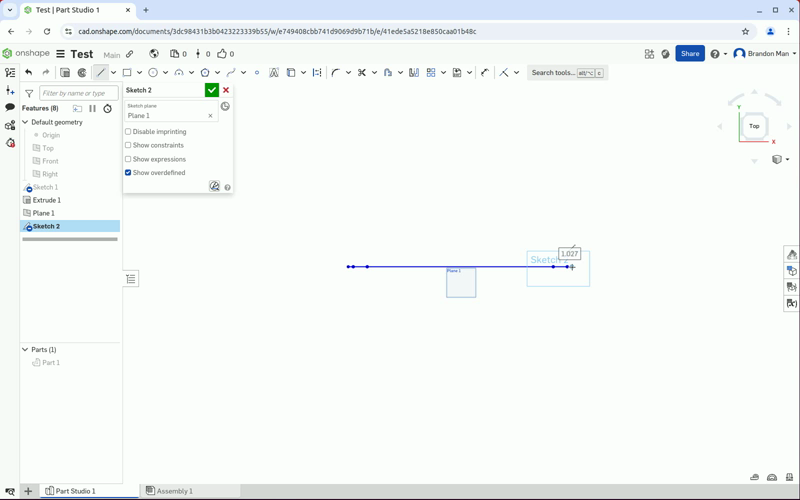
key_up(shift)
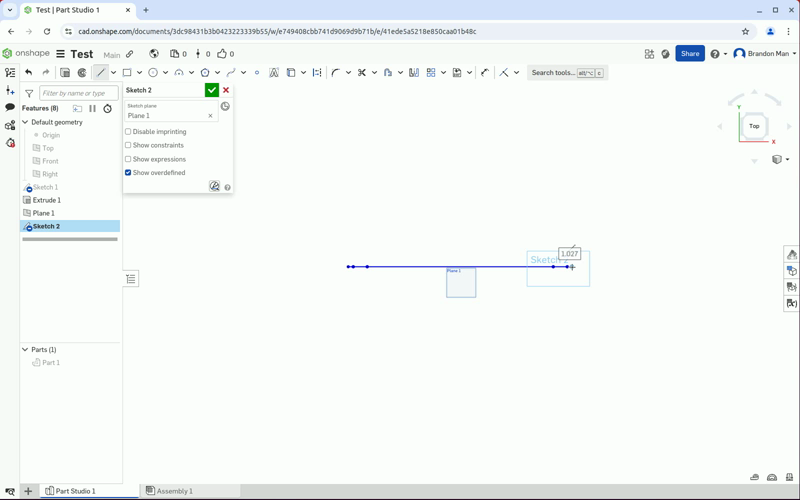
key_down(shift)
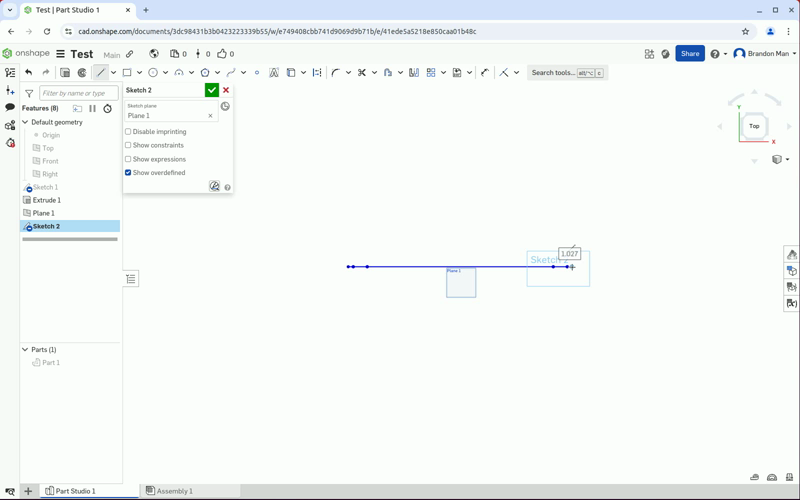
mouse_move(589, 266)
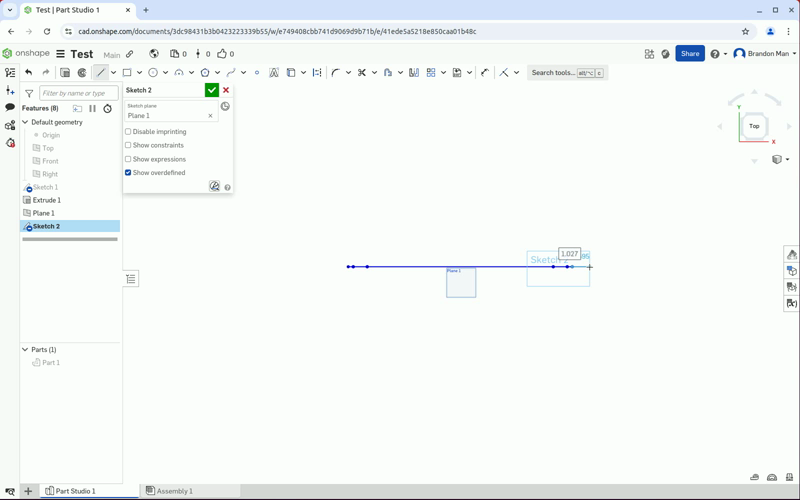
mouse_move(572, 259)
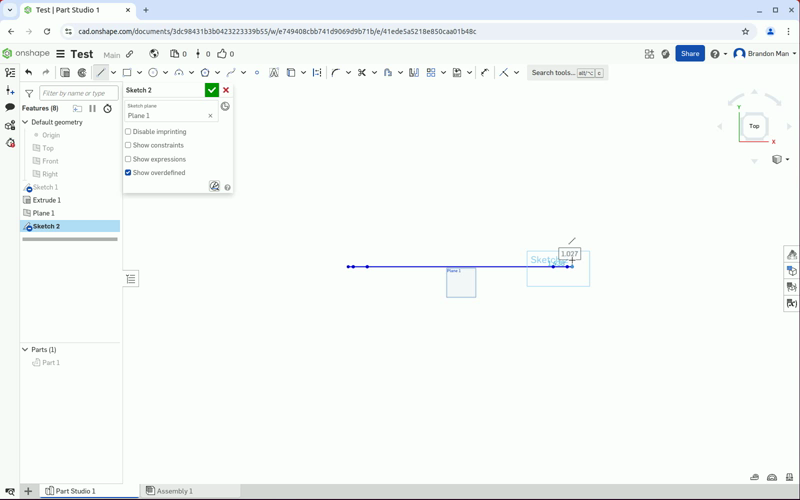
scroll(6)
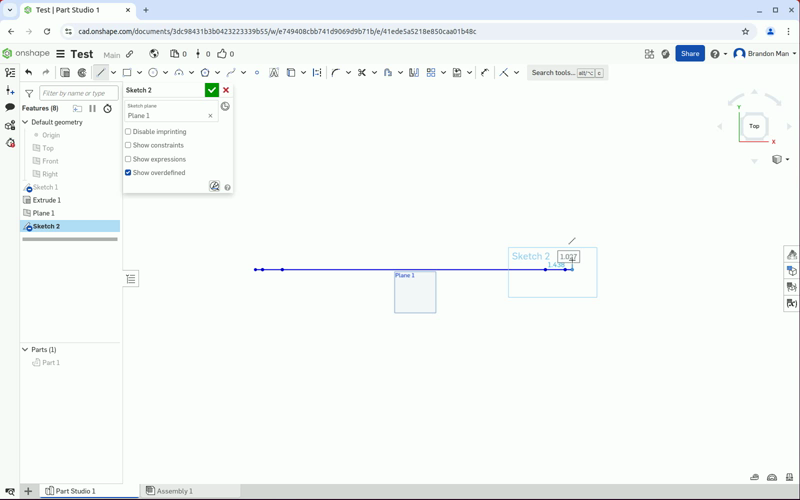
scroll(6)
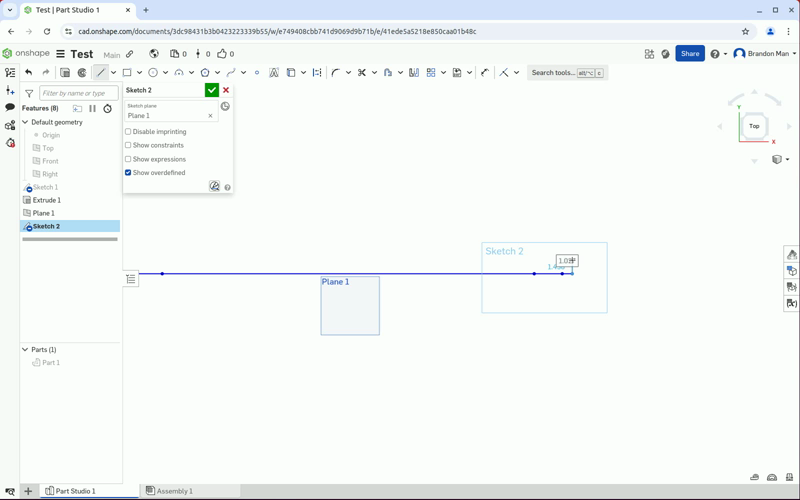
scroll(6)
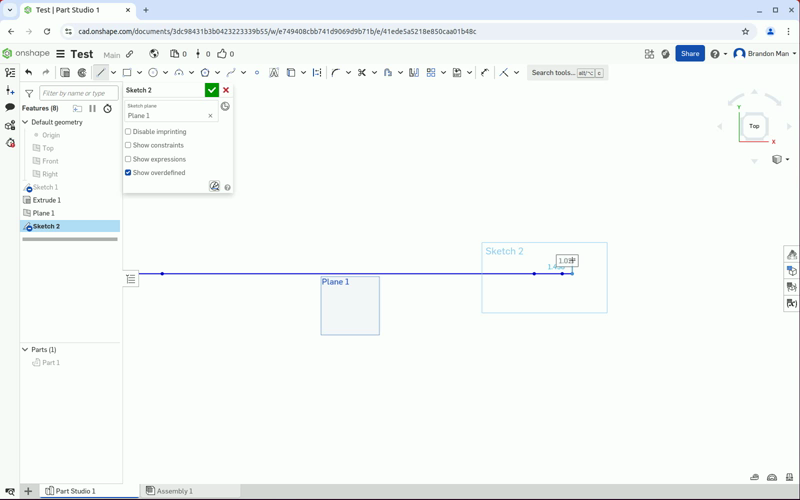
scroll(6)
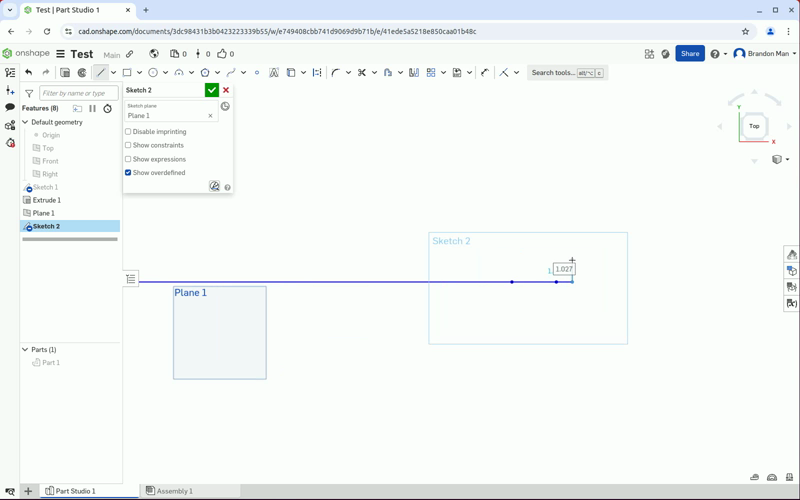
scroll(6)
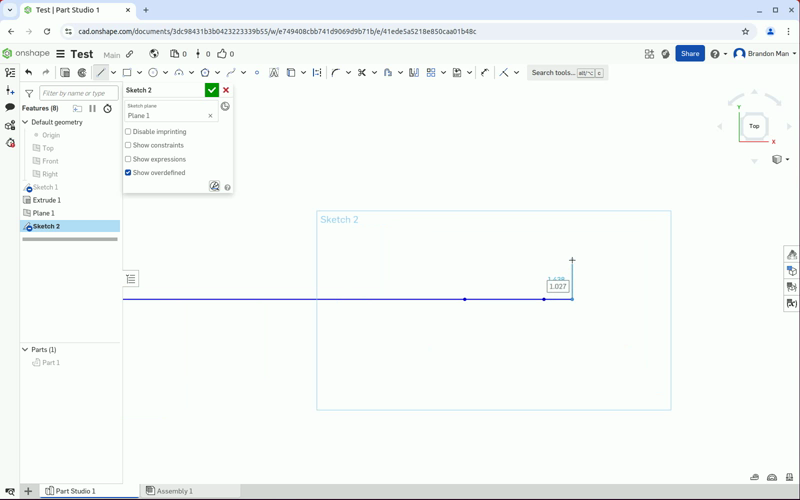
scroll(6)
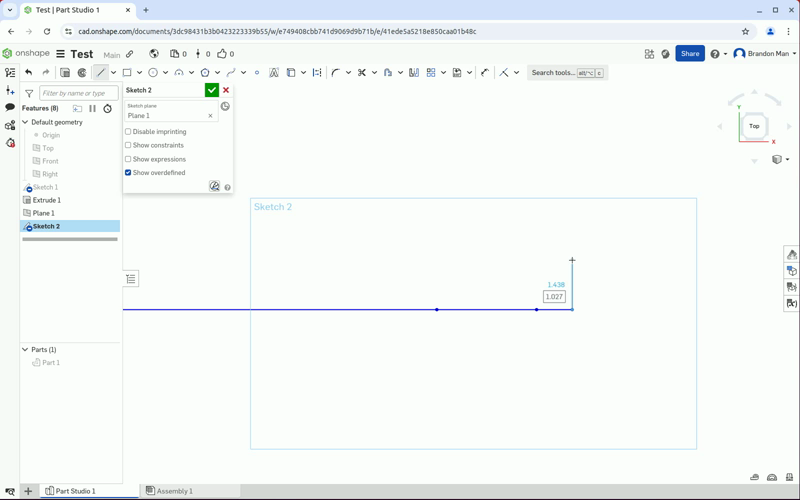
scroll(6)
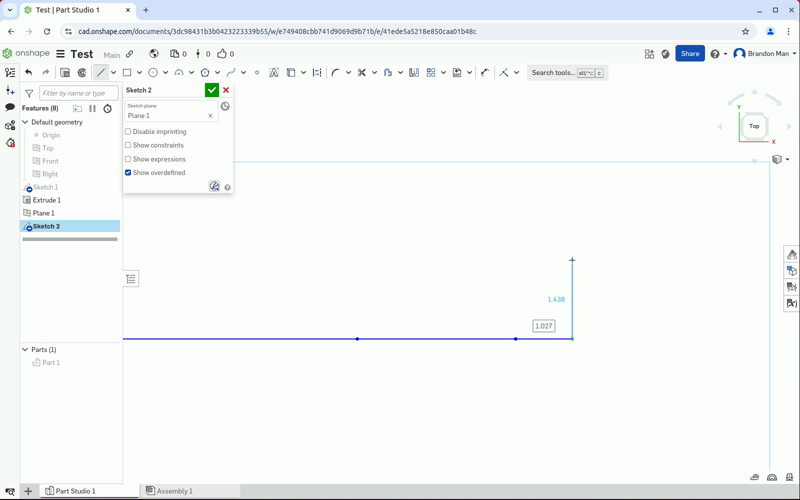
click(572, 259)
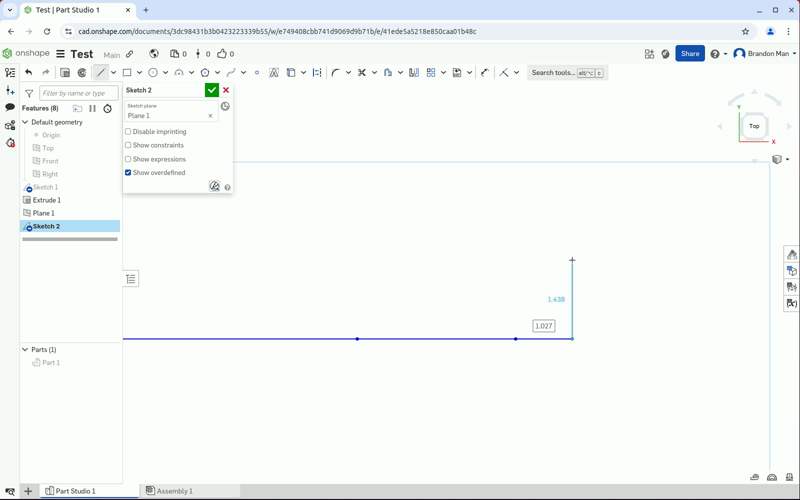
scroll(-6)
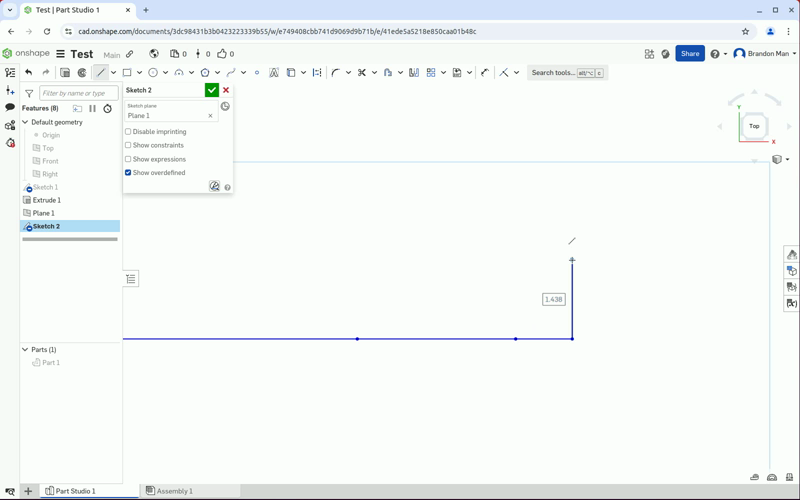
scroll(-6)
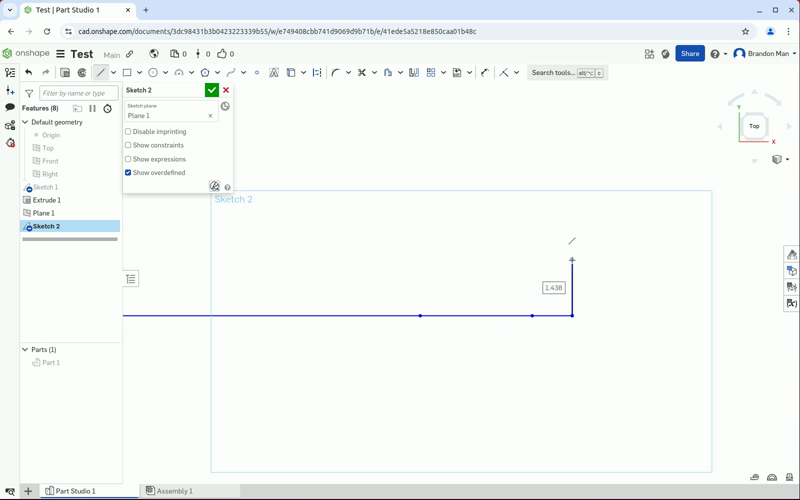
scroll(-6)
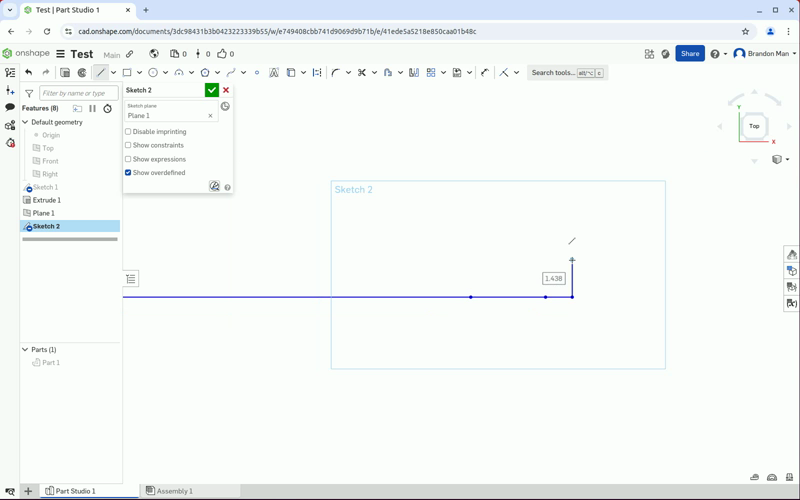
scroll(-6)
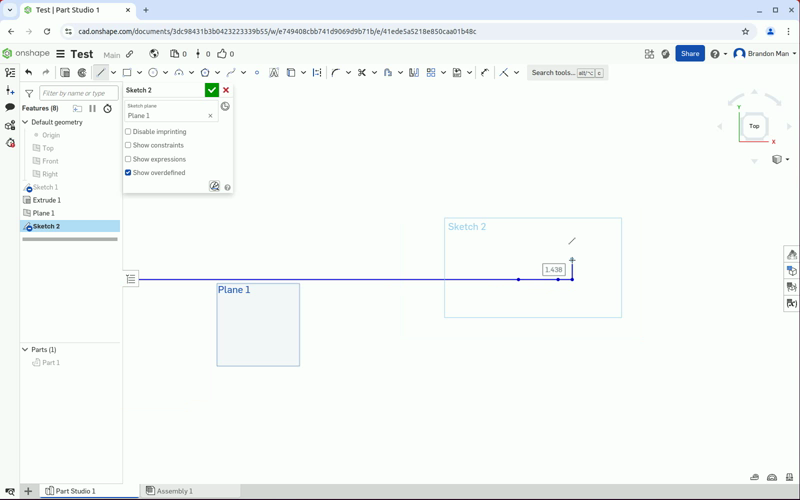
scroll(-6)
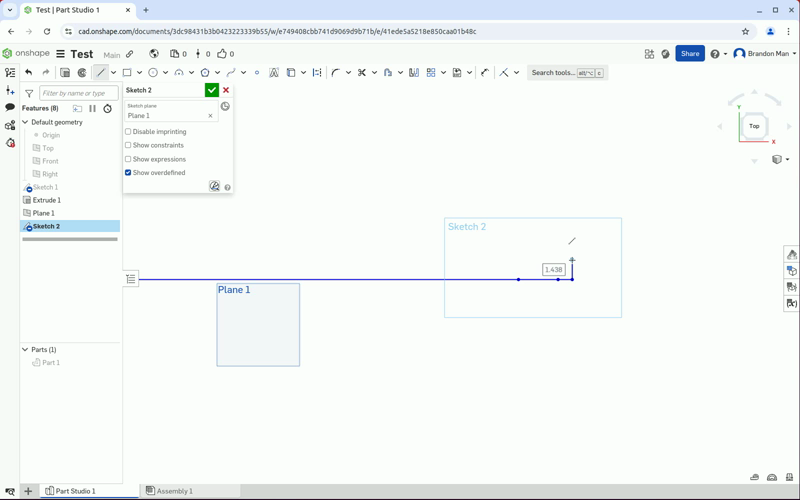
scroll(-6)
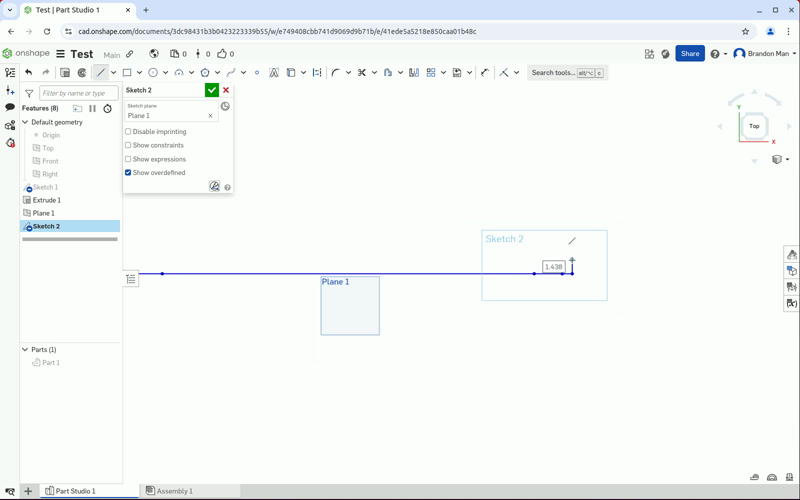
scroll(-6)
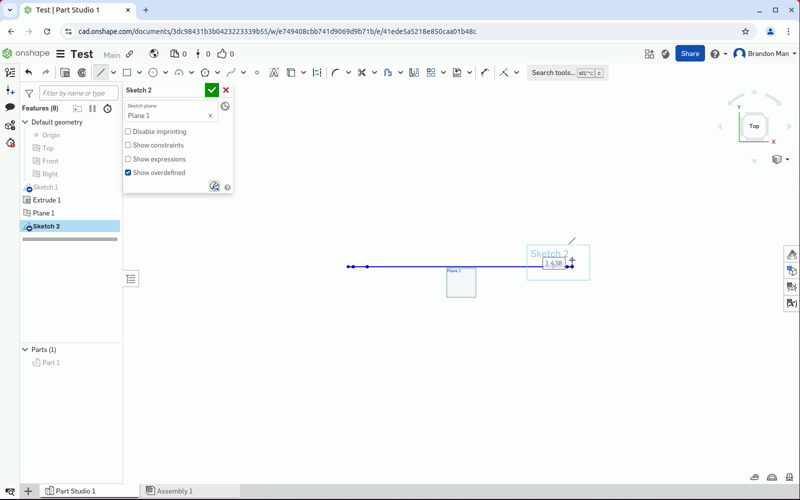
key_up(shift)
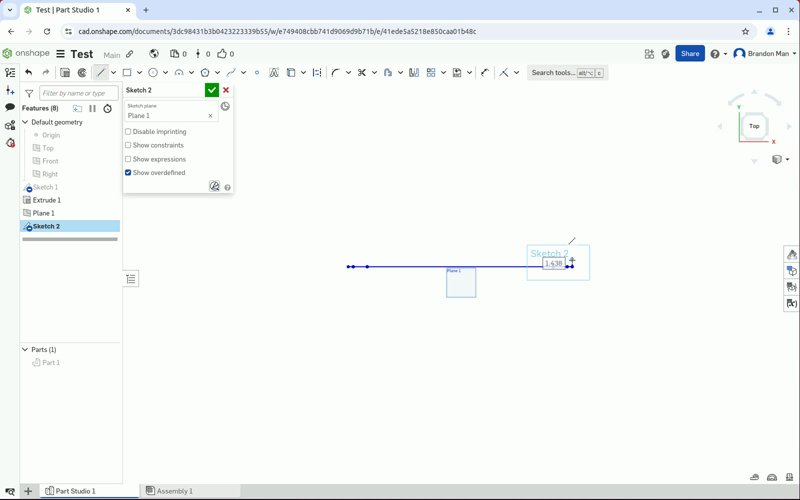
key_down(shift)
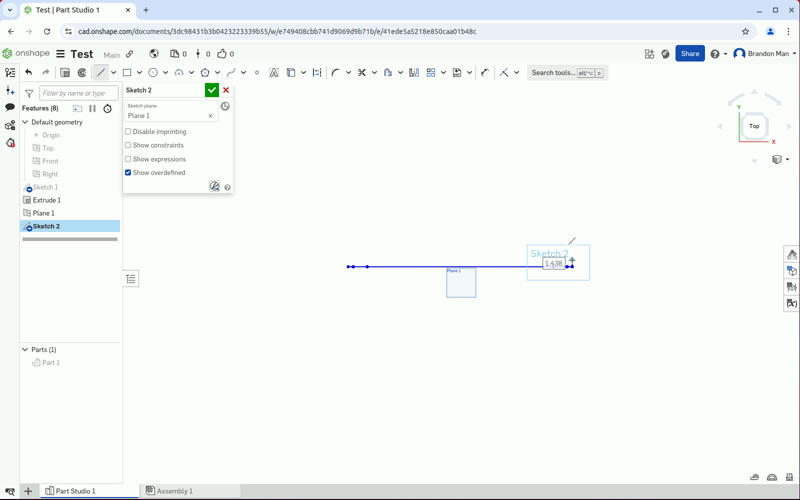
mouse_move(348, 259)
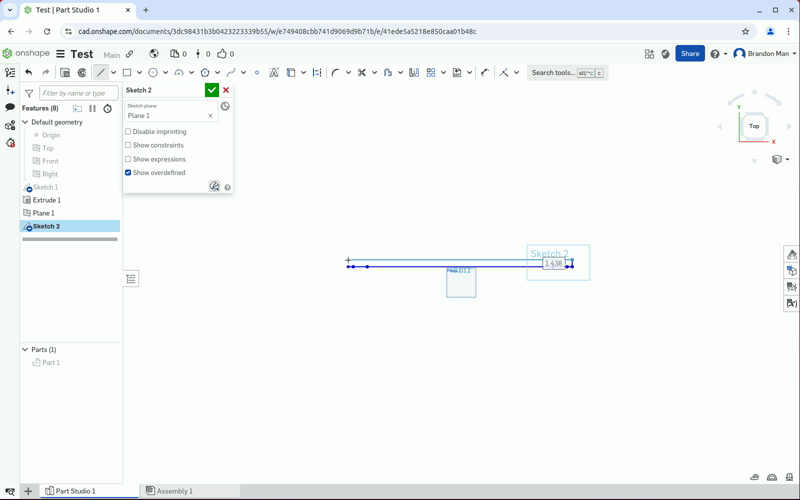
click(348, 259)
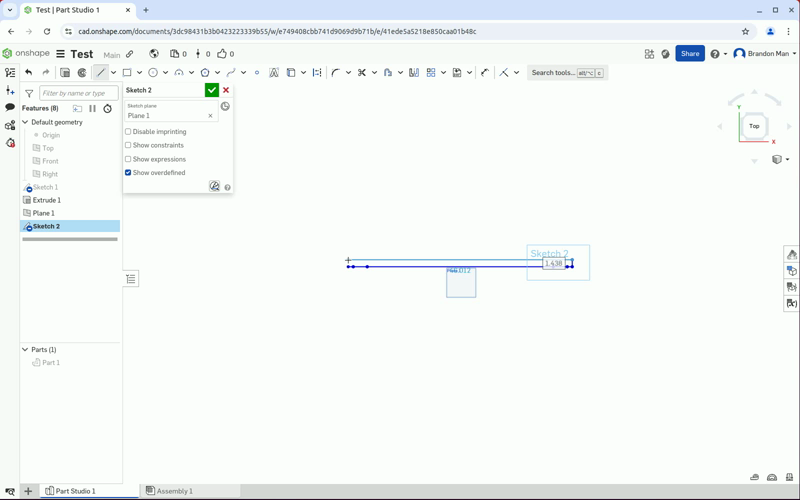
key_up(shift)
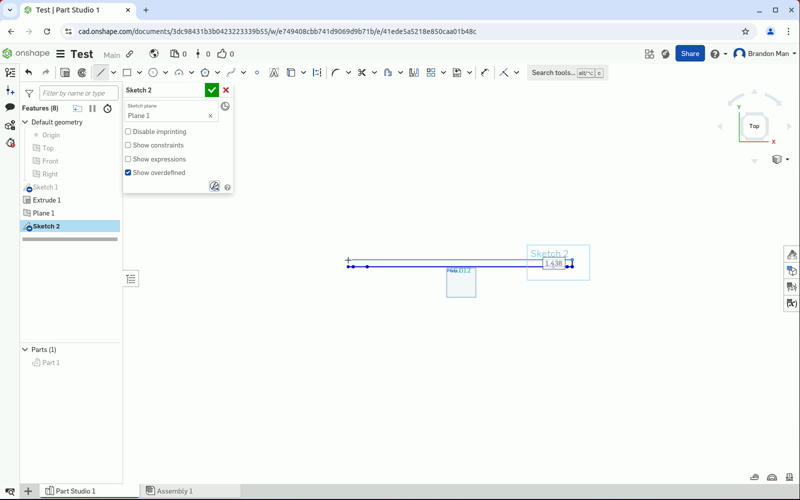
mouse_move(378, 259)
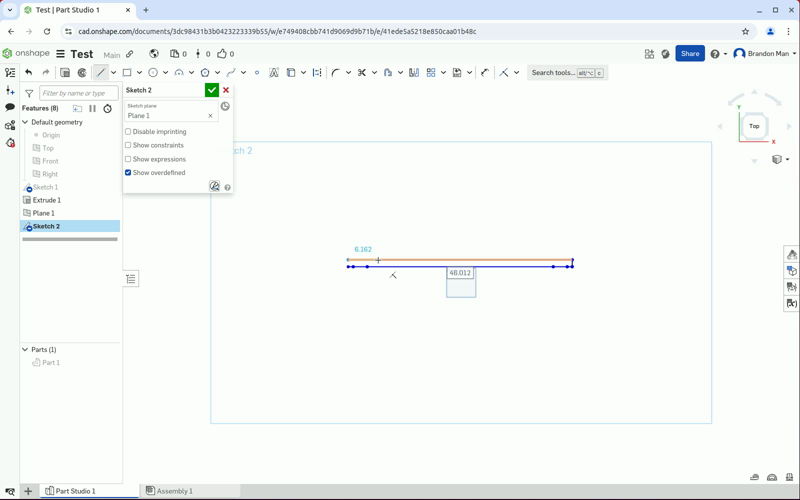
key_down(shift)
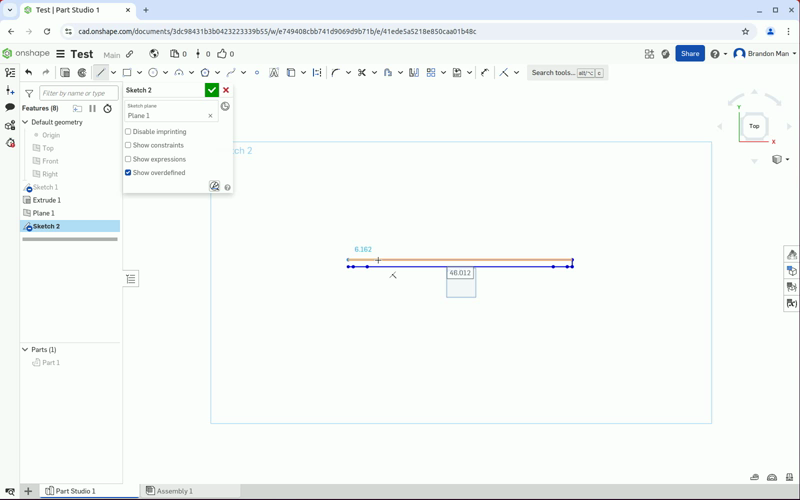
mouse_move(348, 266)
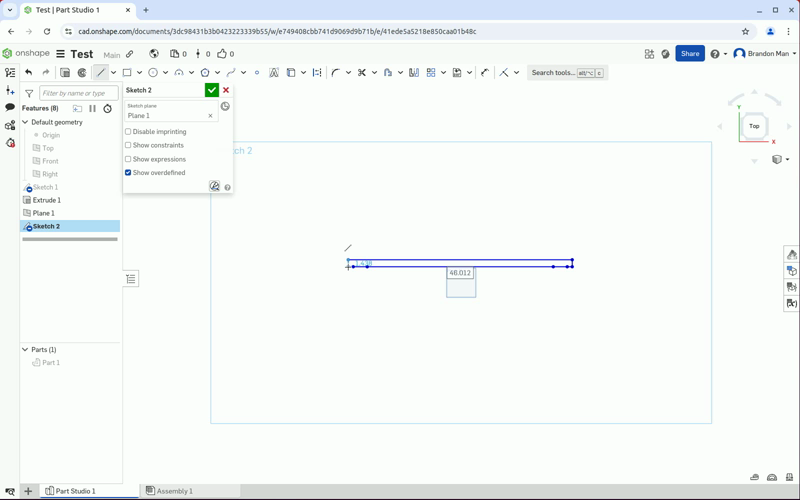
scroll(6)
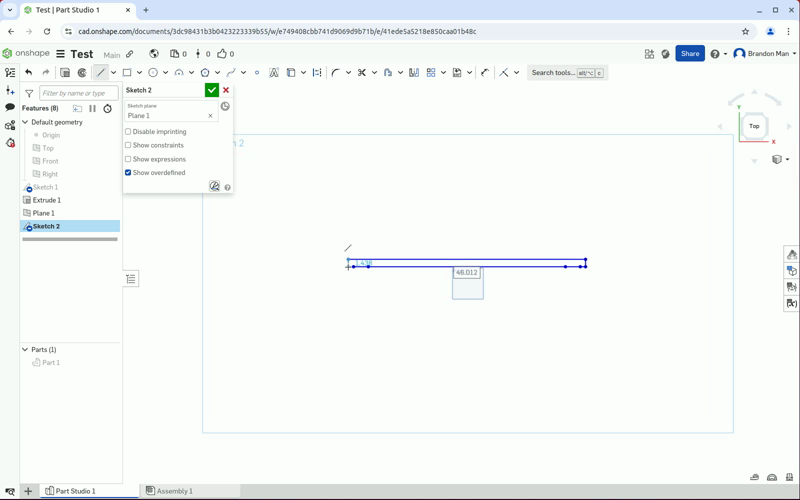
scroll(6)
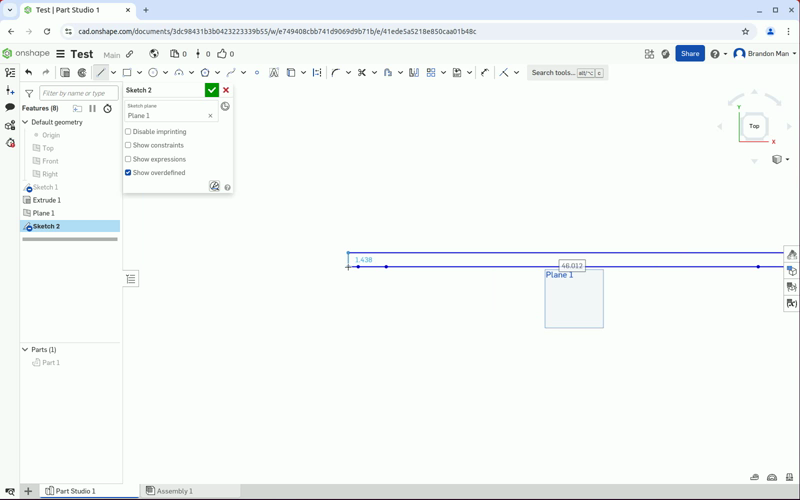
scroll(6)
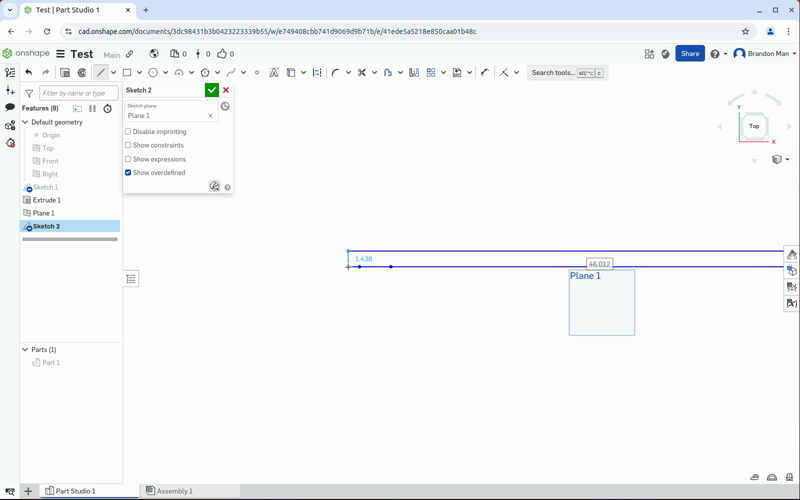
scroll(6)
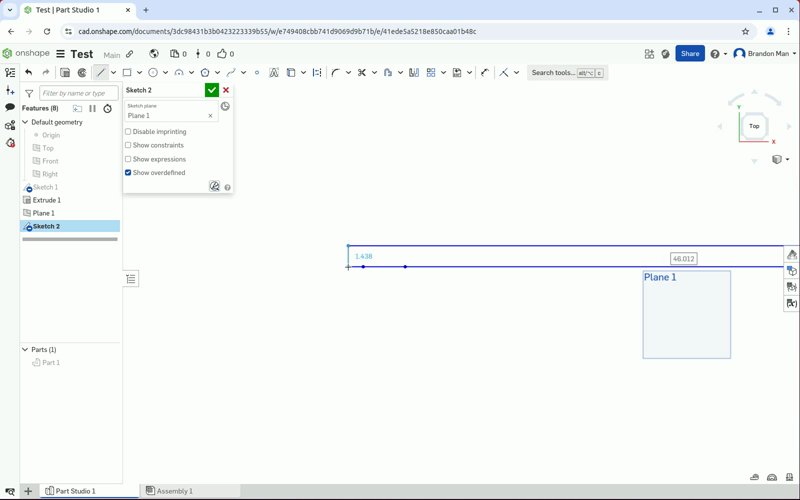
scroll(6)
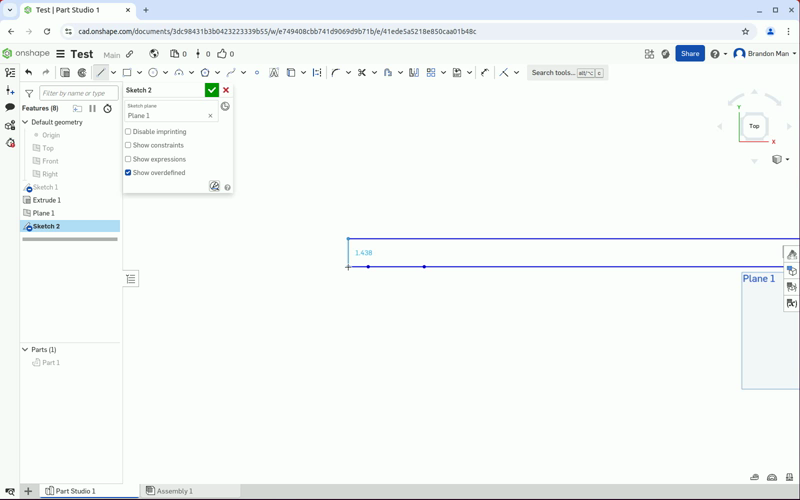
scroll(6)
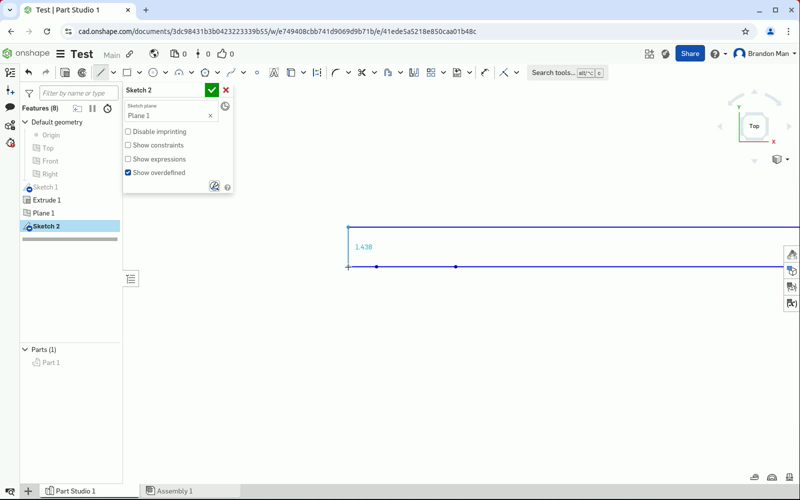
scroll(6)
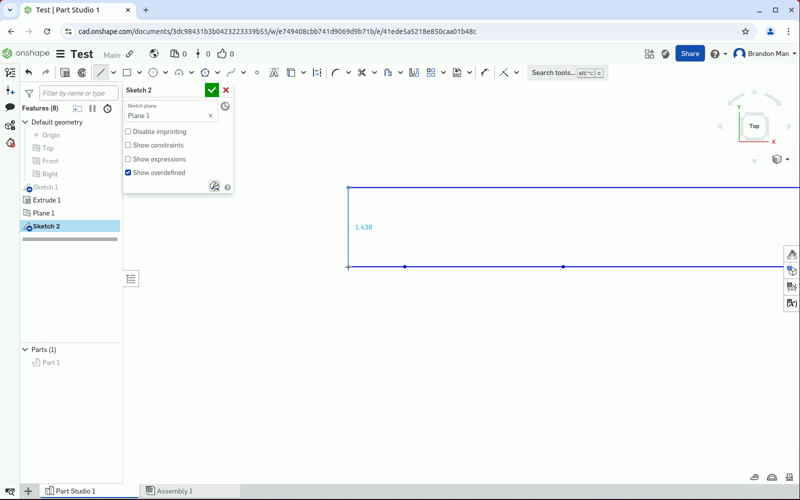
key_up(shift)
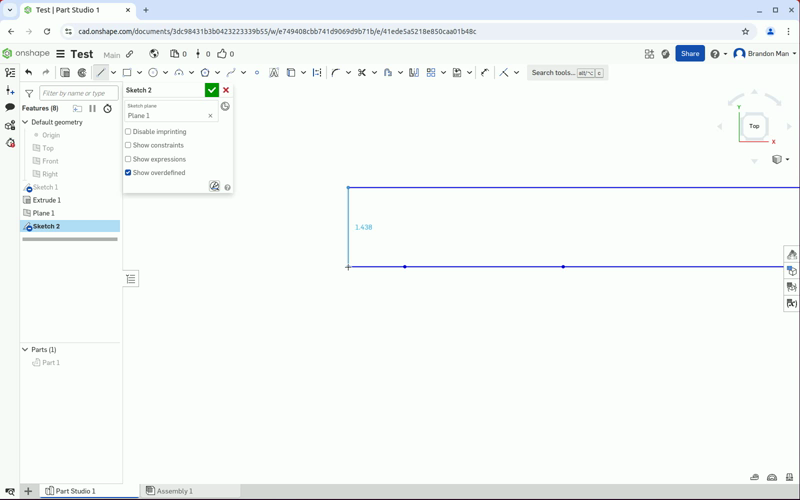
click(348, 266)
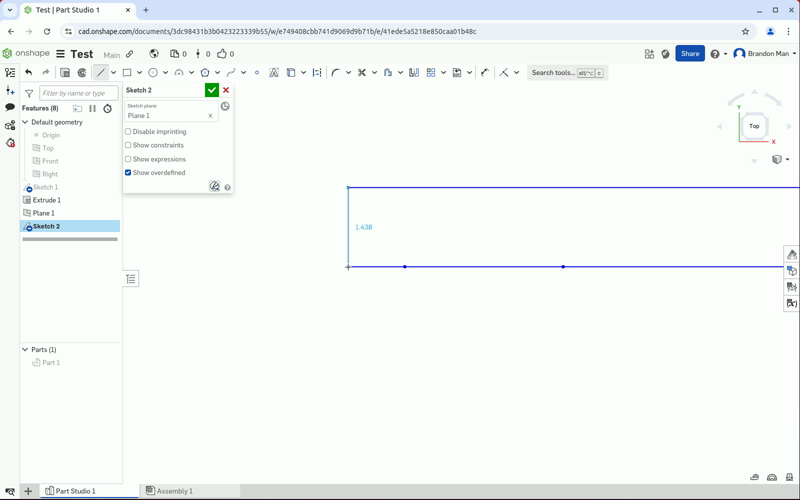
scroll(-6)
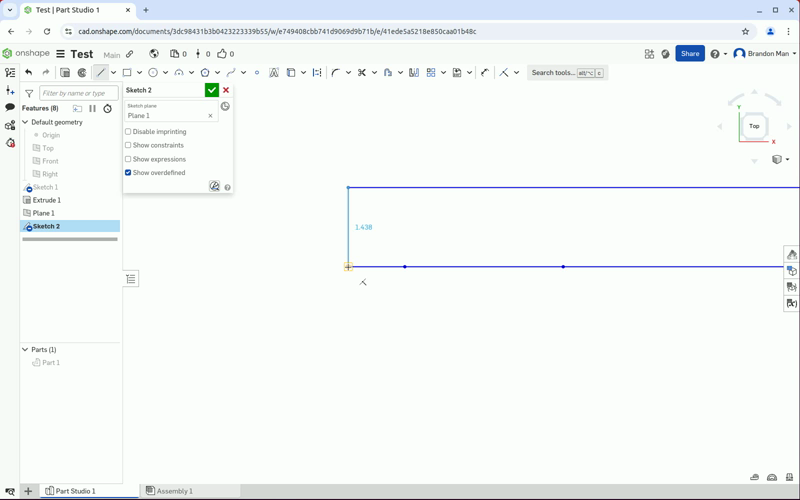
scroll(-6)
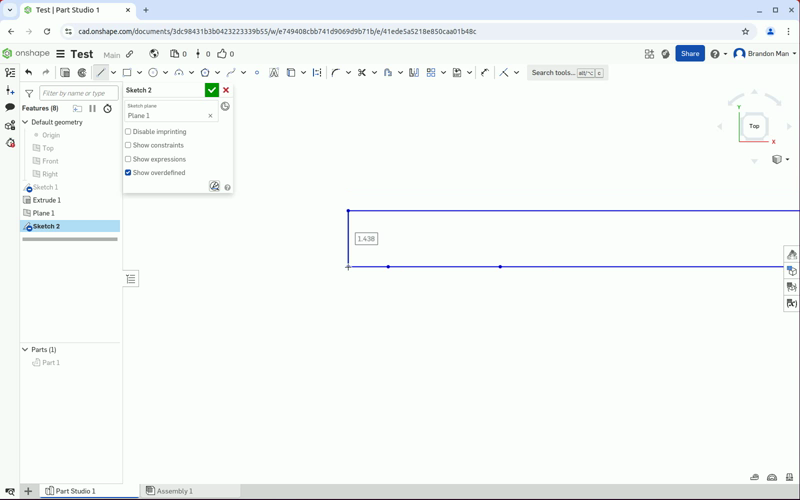
scroll(-6)
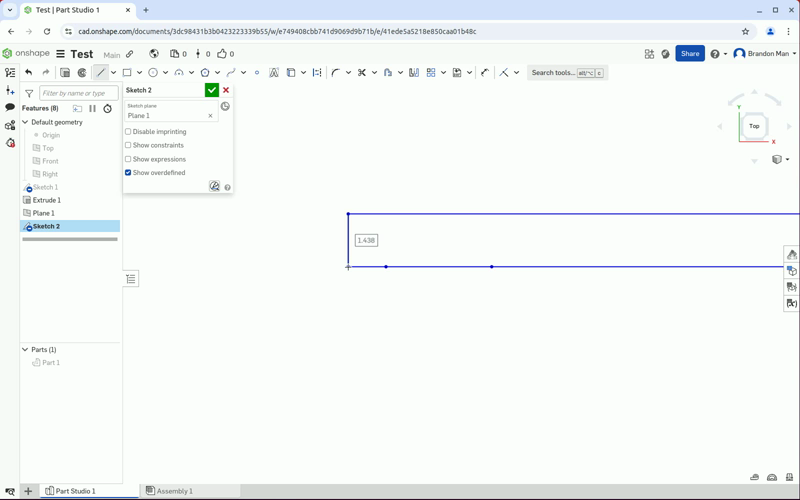
scroll(-6)
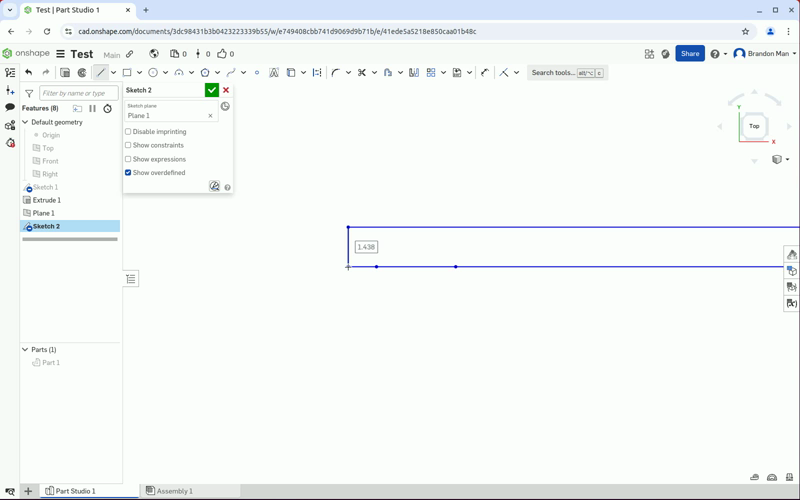
scroll(-6)
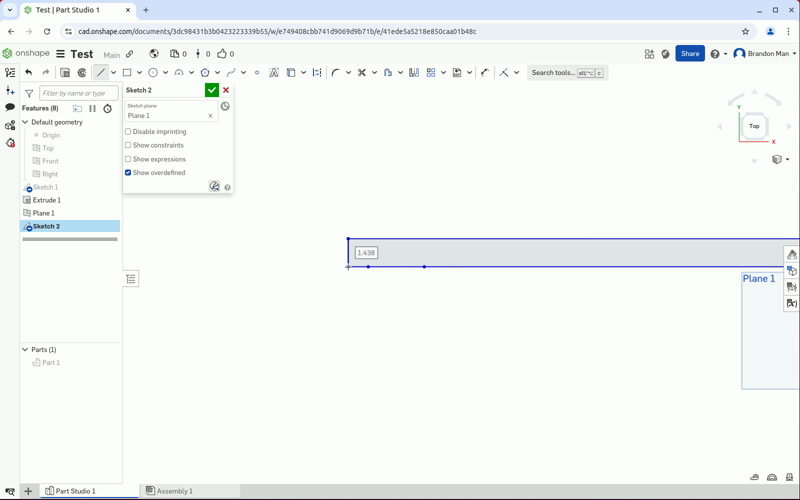
scroll(-6)
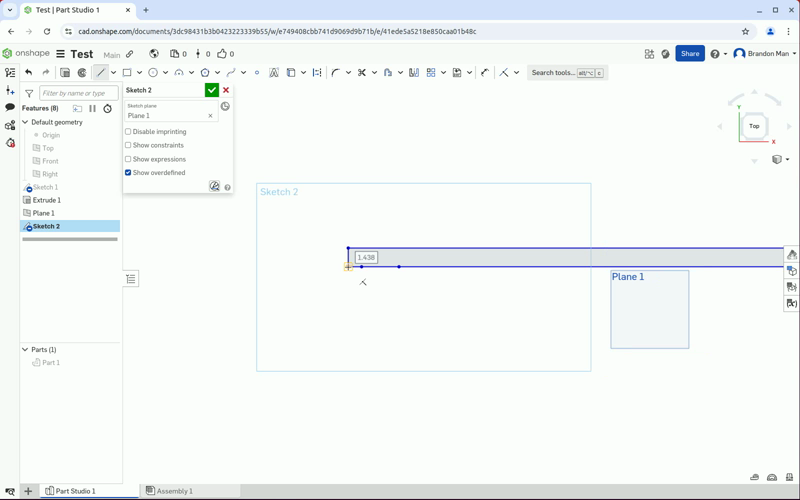
scroll(-6)
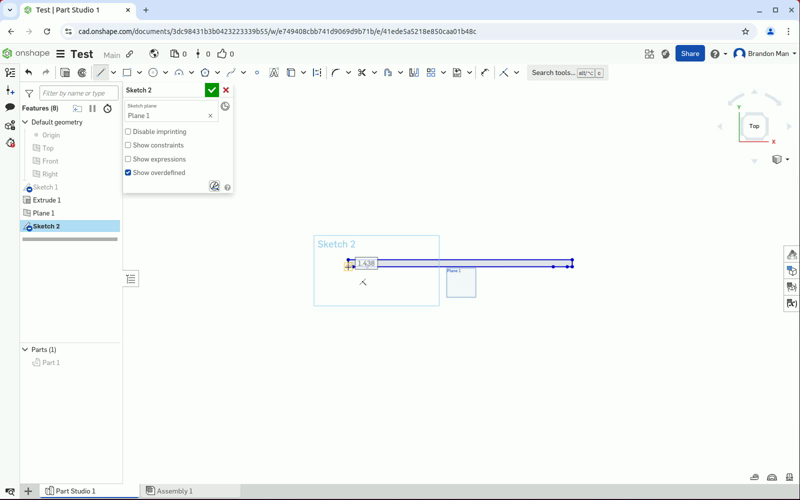
key(esc)
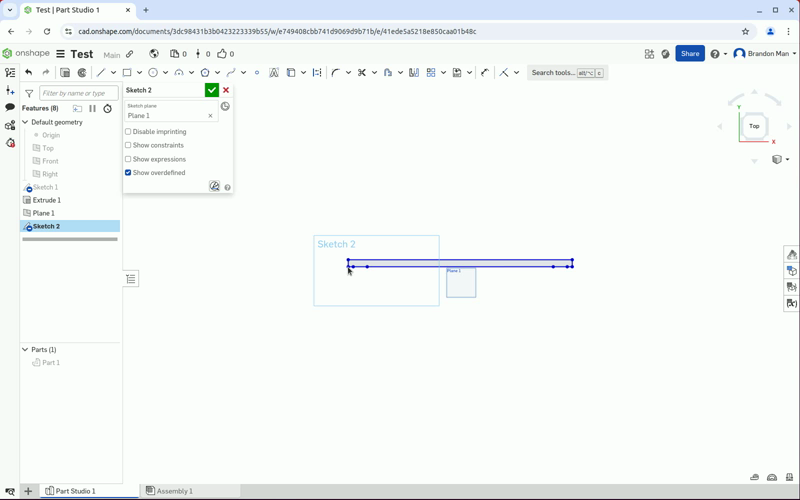
mouse_move(357, 262)
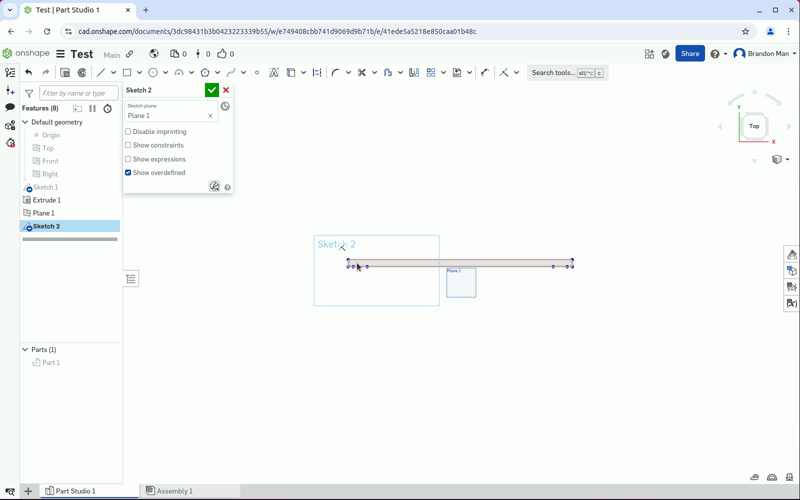
scroll(6)
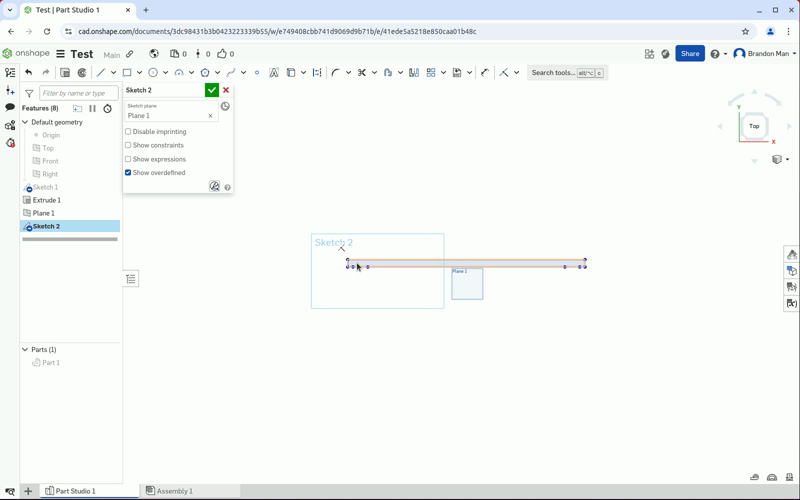
scroll(6)
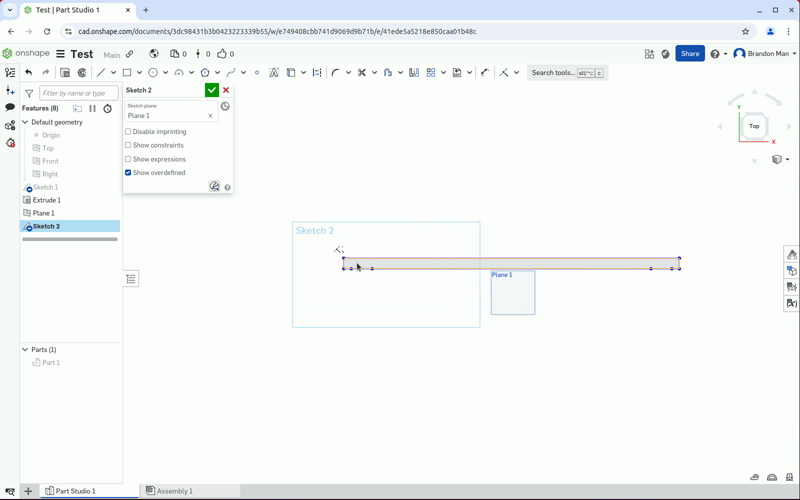
scroll(6)
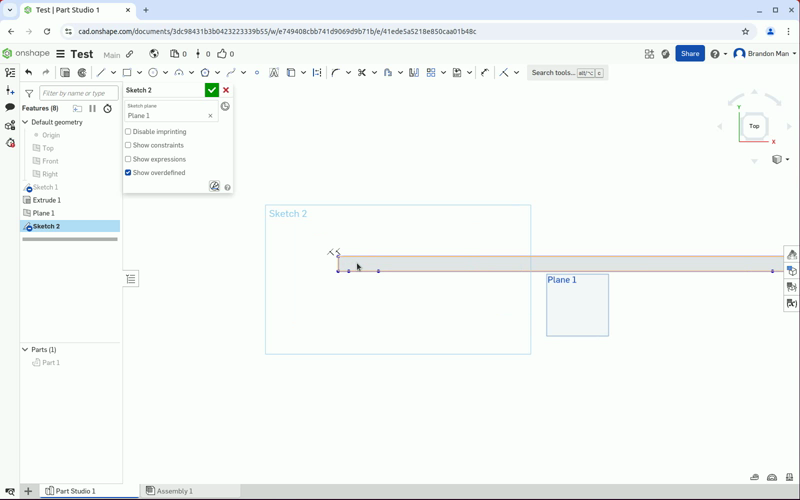
scroll(6)
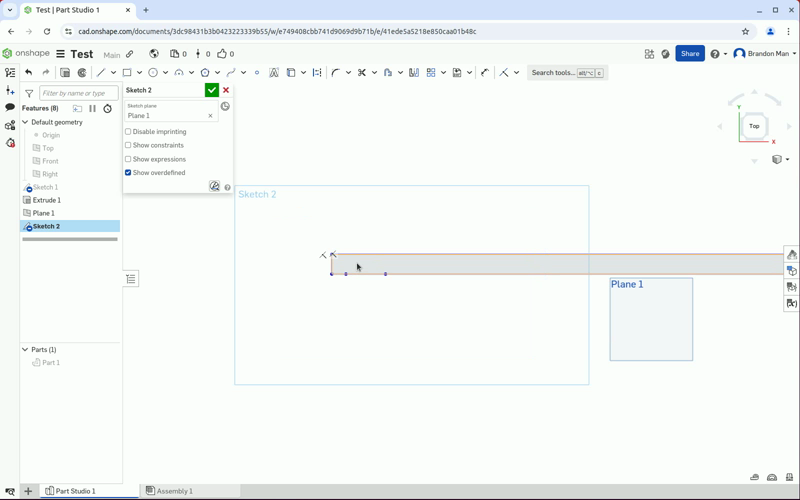
scroll(6)
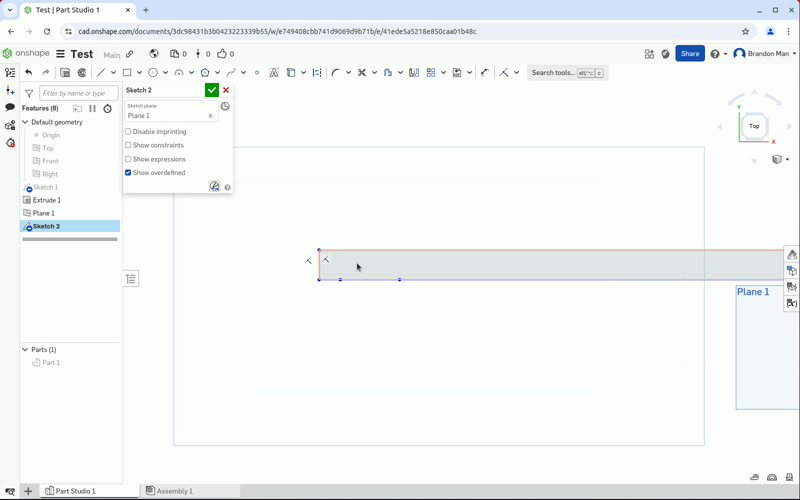
scroll(6)
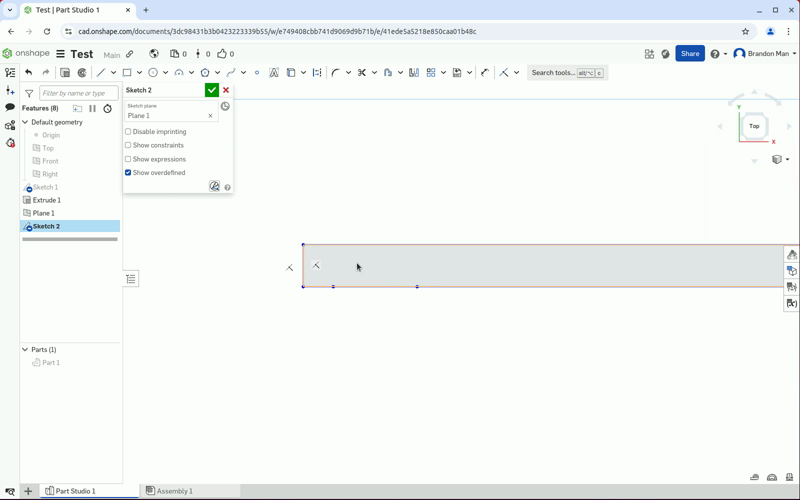
scroll(6)
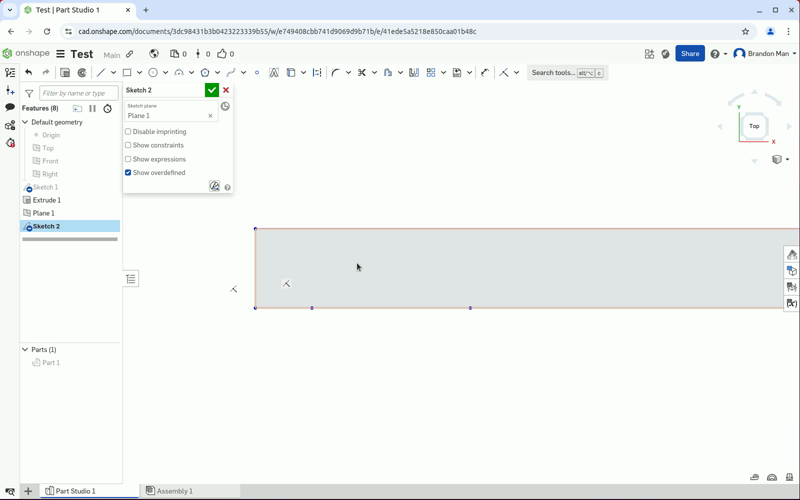
click(357, 262)
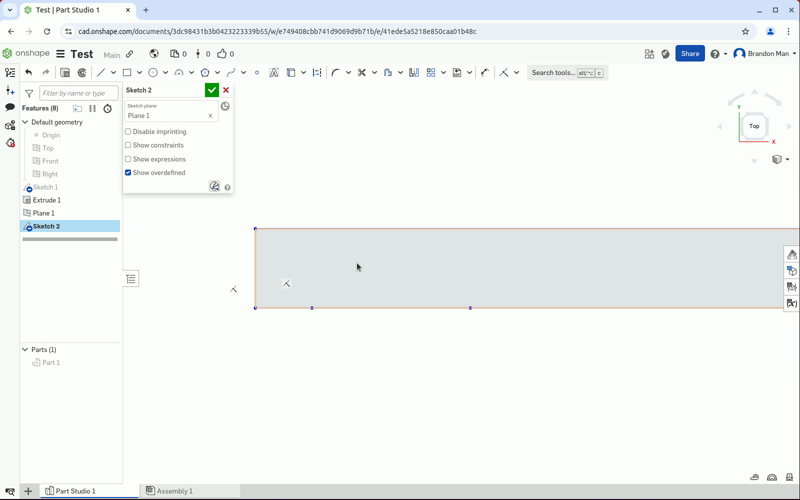
scroll(-6)
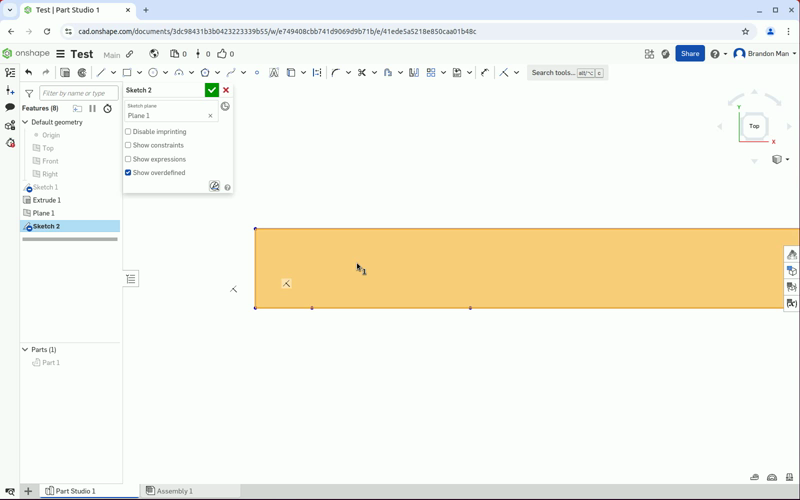
scroll(-6)
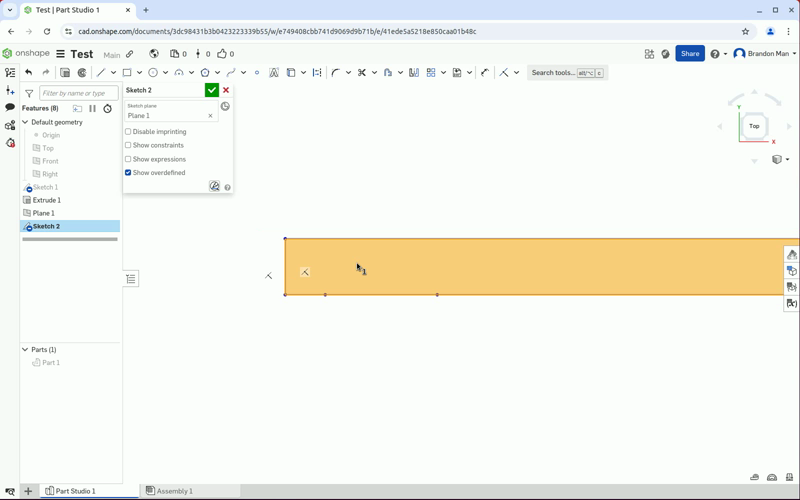
scroll(-6)
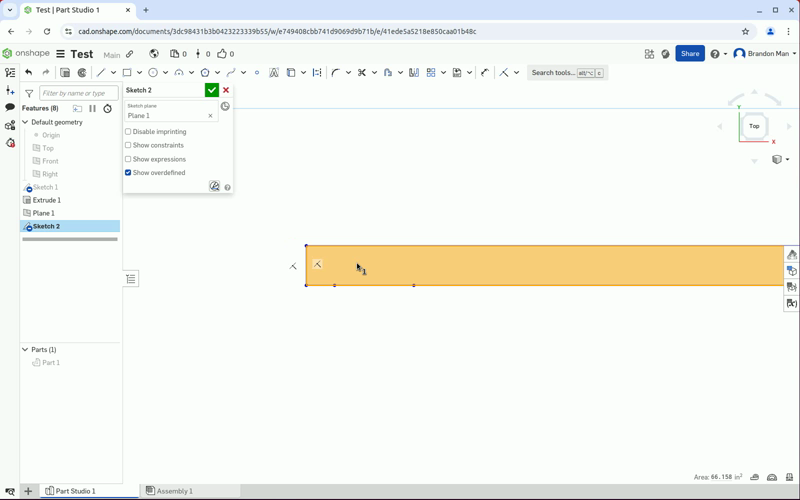
scroll(-6)
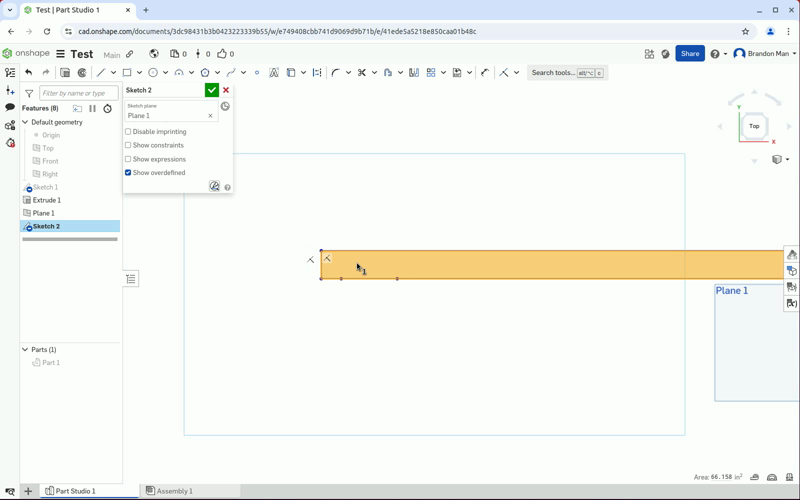
scroll(-6)
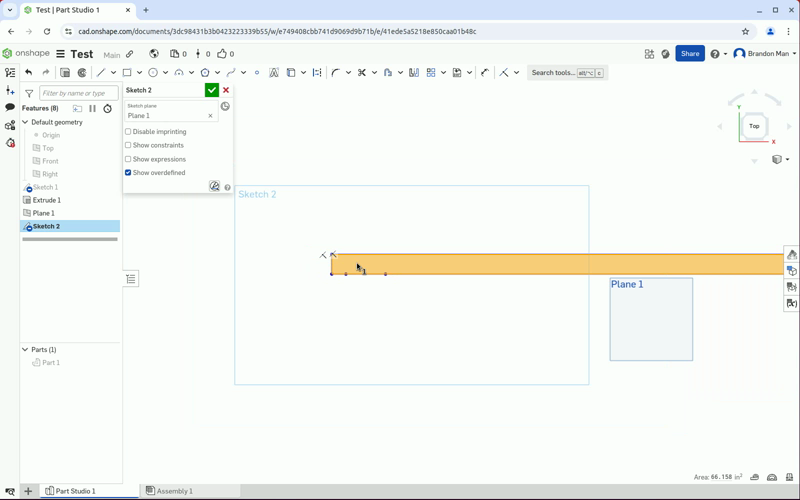
scroll(-6)
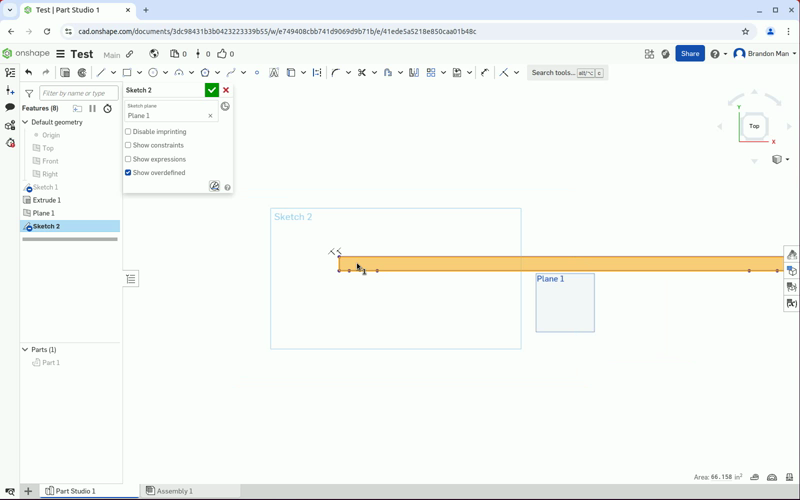
scroll(-6)
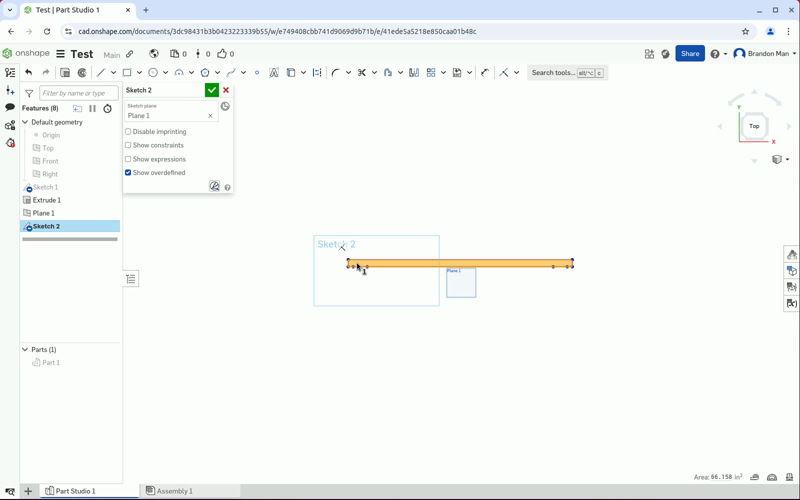
mouse_move(73, 352)
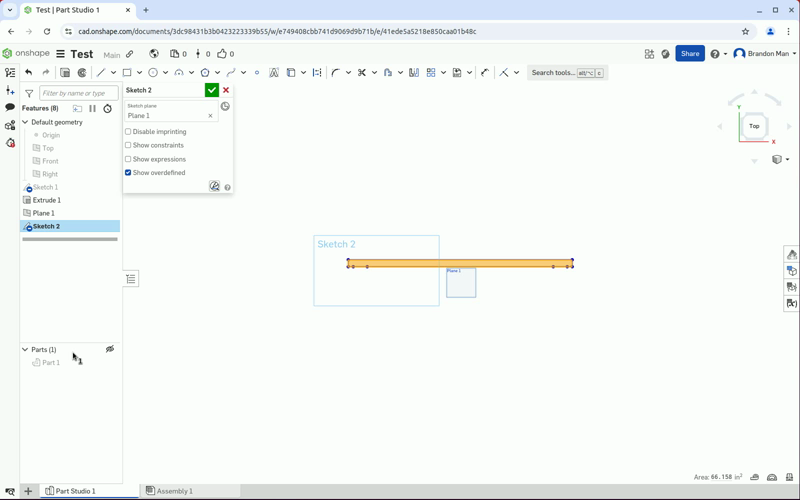
key(shift+y)
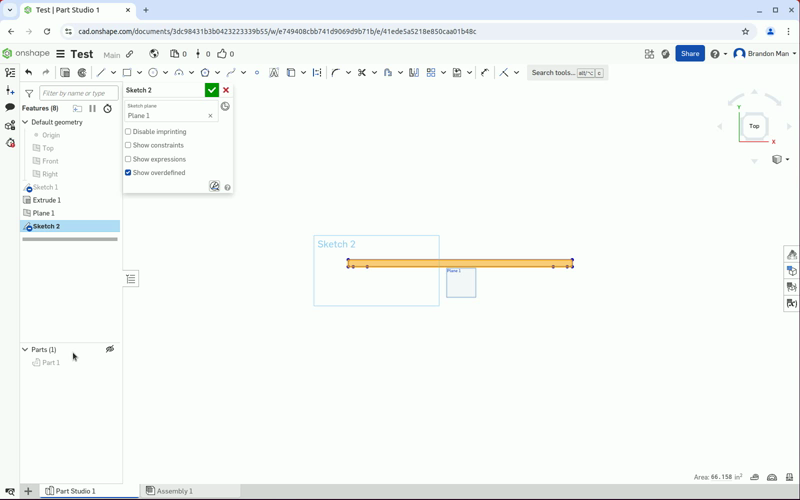
key(shift+e)
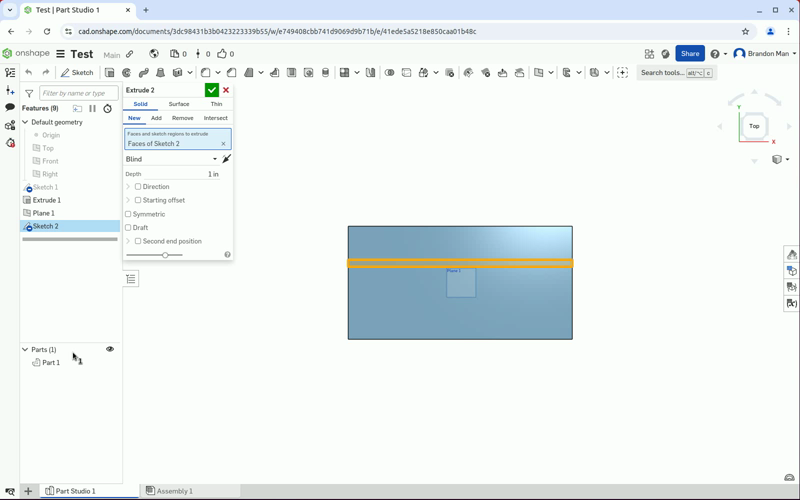
mouse_move(143, 106)
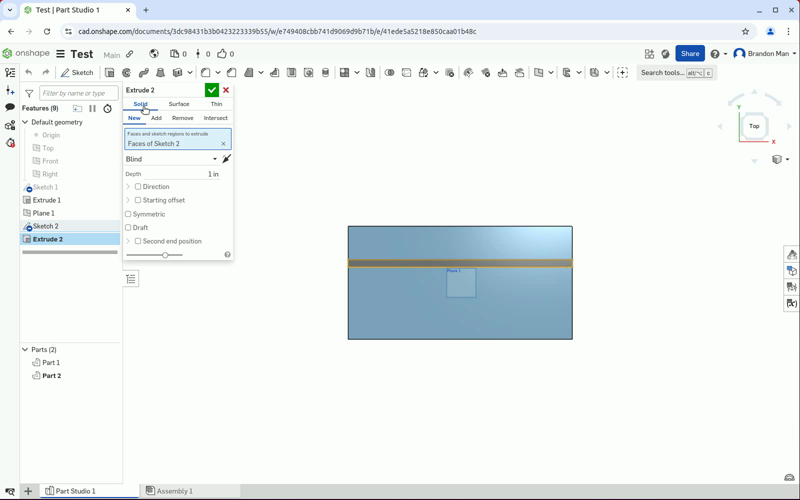
click(143, 106)
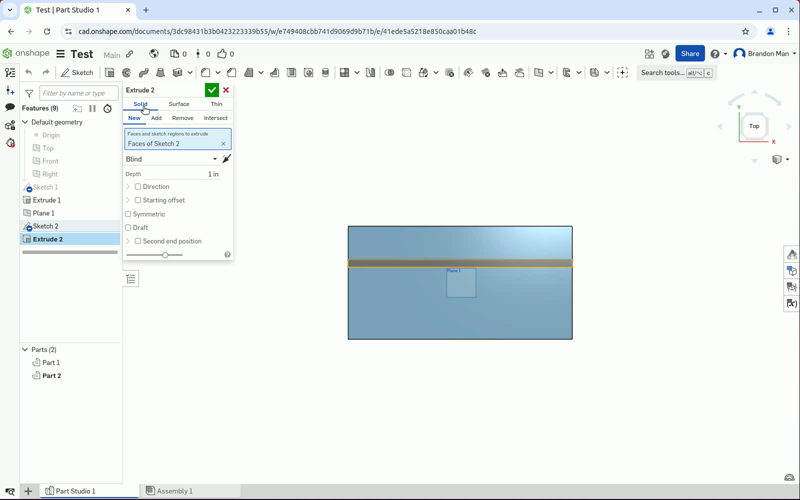
mouse_move(186, 120)
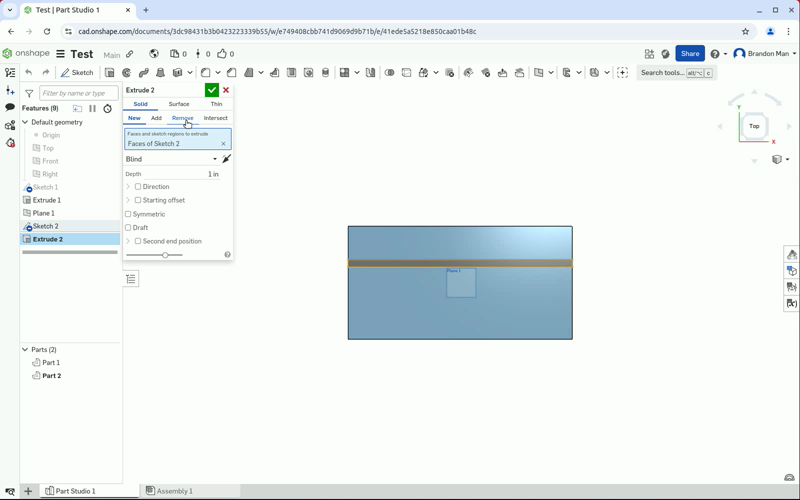
click(186, 120)
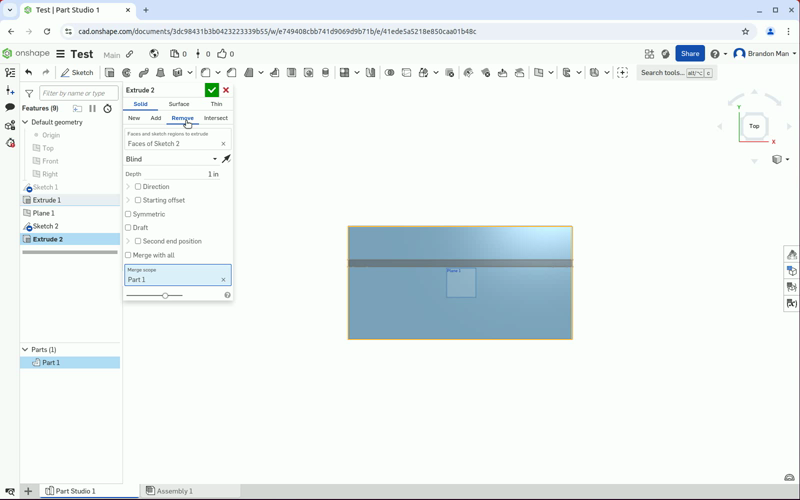
key(tab, 4)
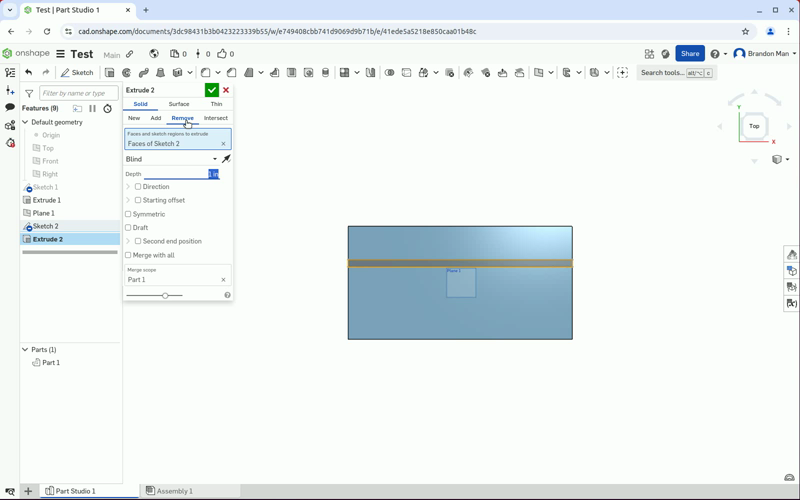
text(0.241)
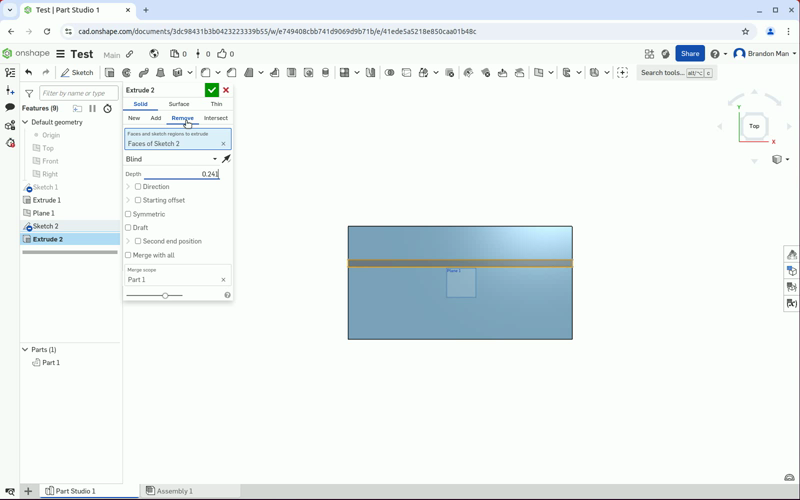
key(tab, 6)
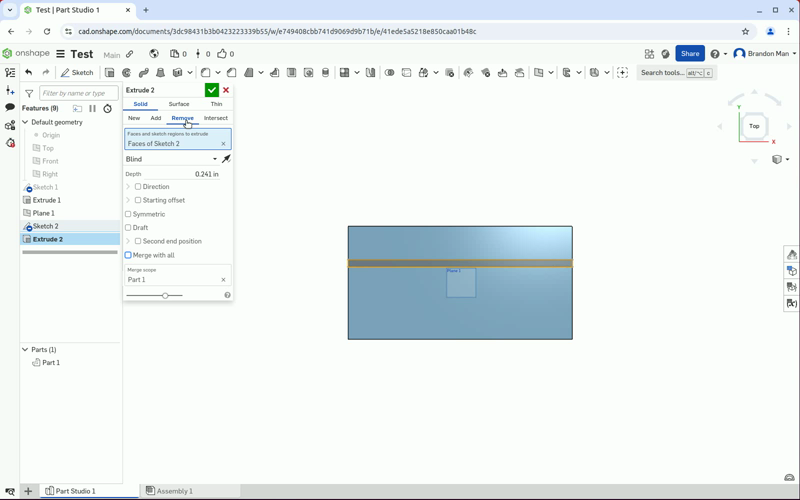
key(space)
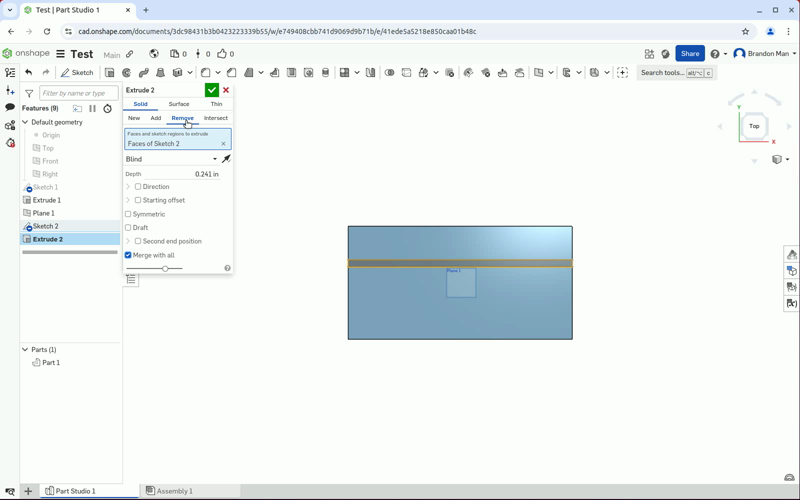
key(enter)
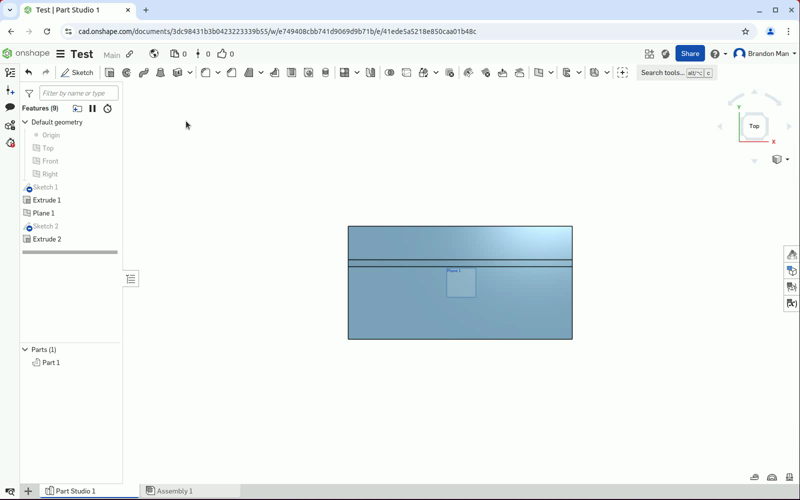
key(shift+h)
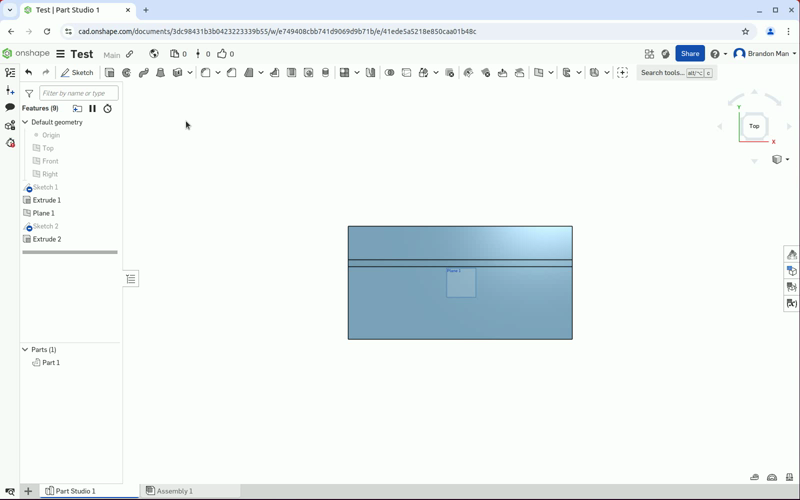
key(shift+h)
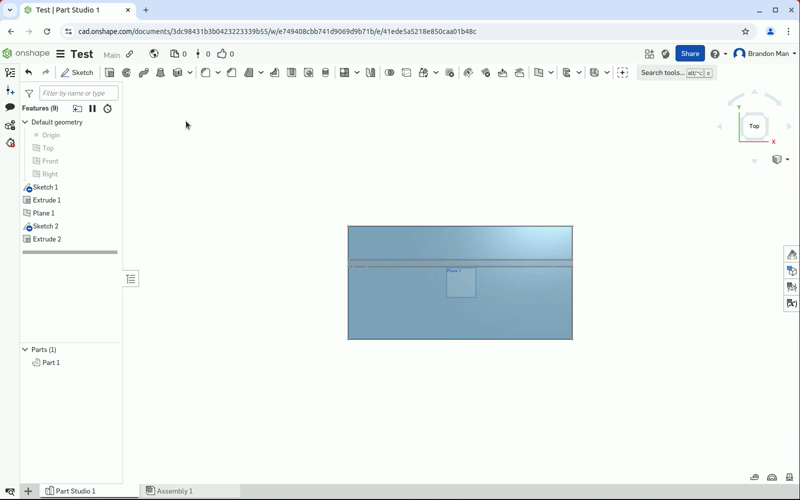
key(shift+7)
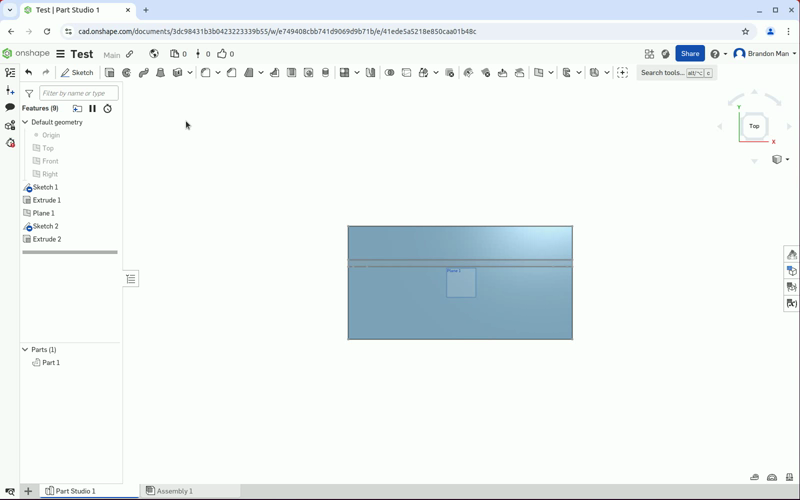
key(up, 3)
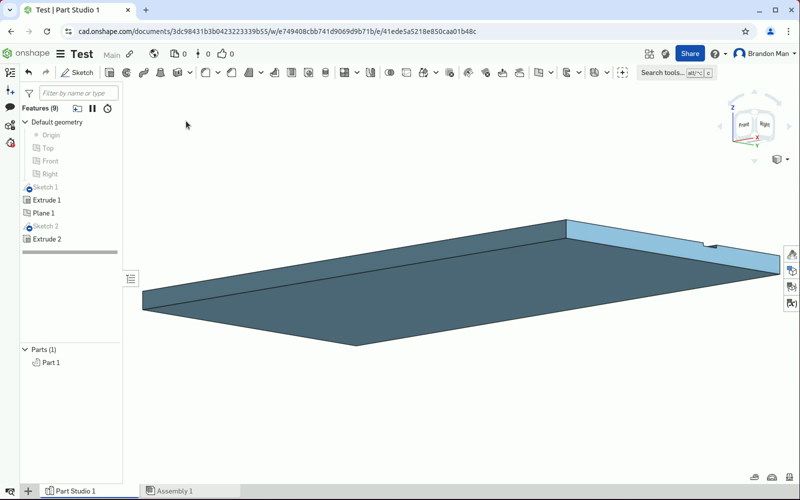
key(left, 3)
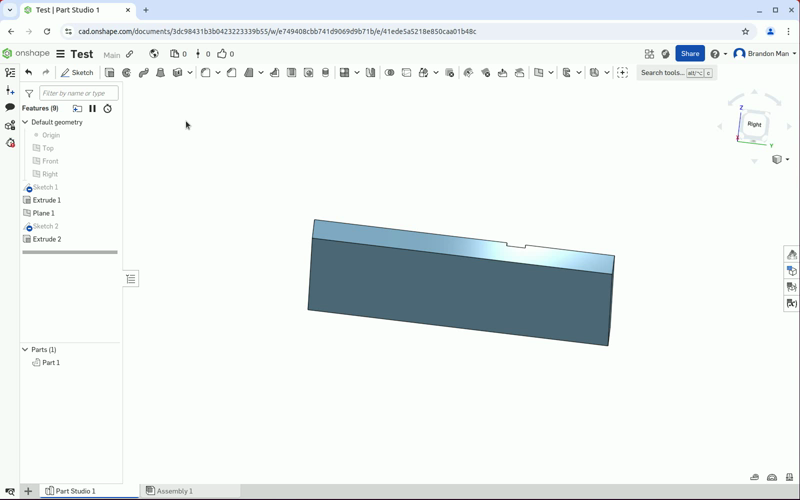
key(right, 3)
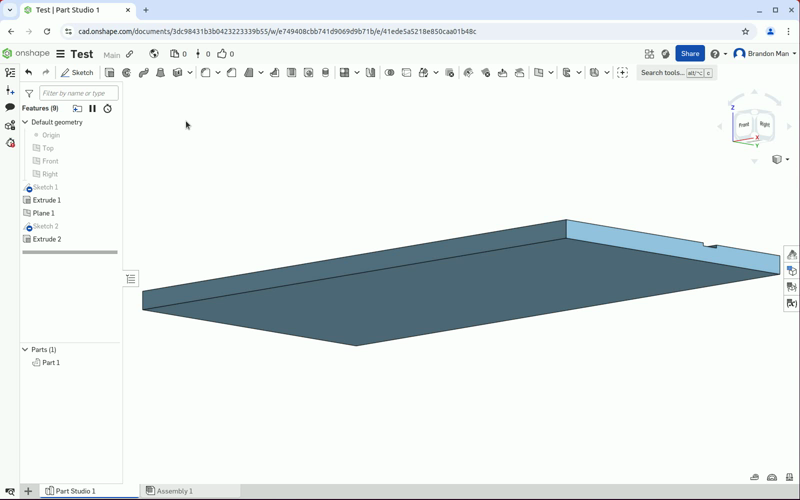
key(down, 3)
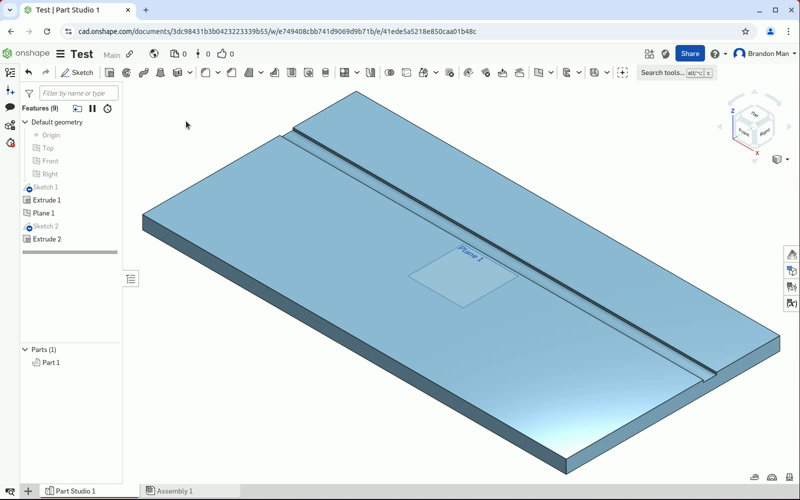
mouse_move(73, 189)
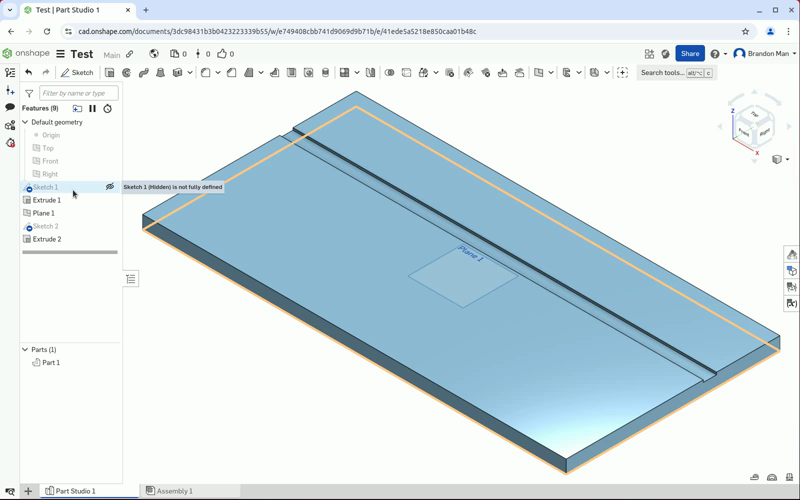
click(73, 189)